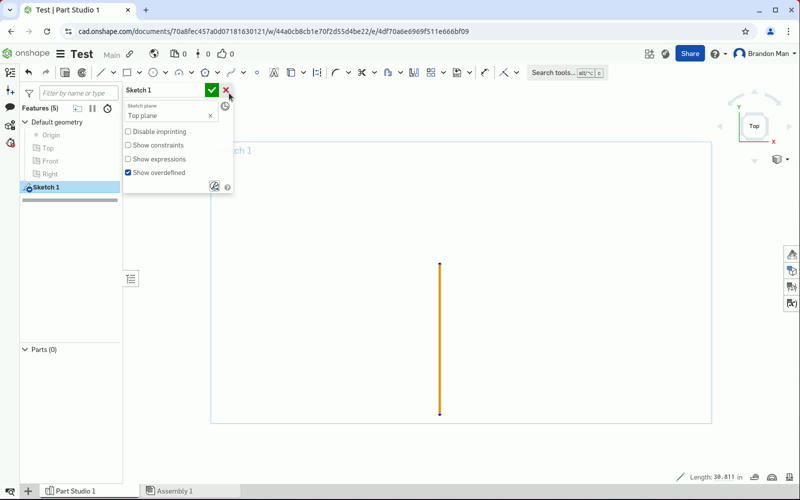
key(shift+h)
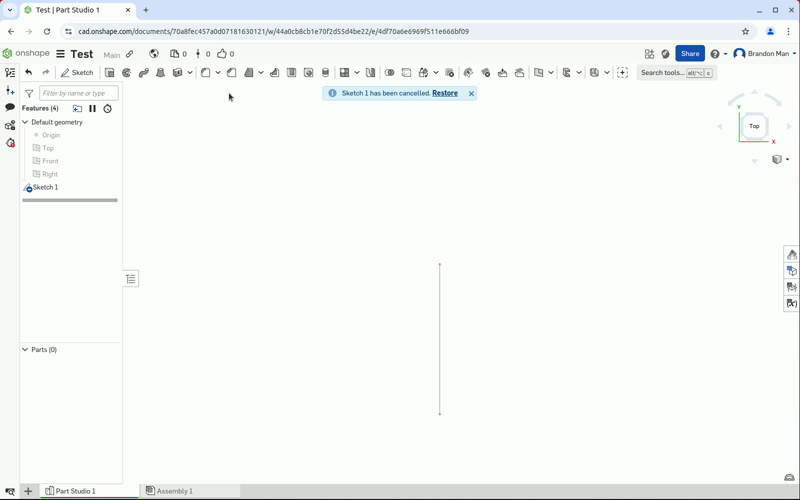
mouse_move(73, 352)
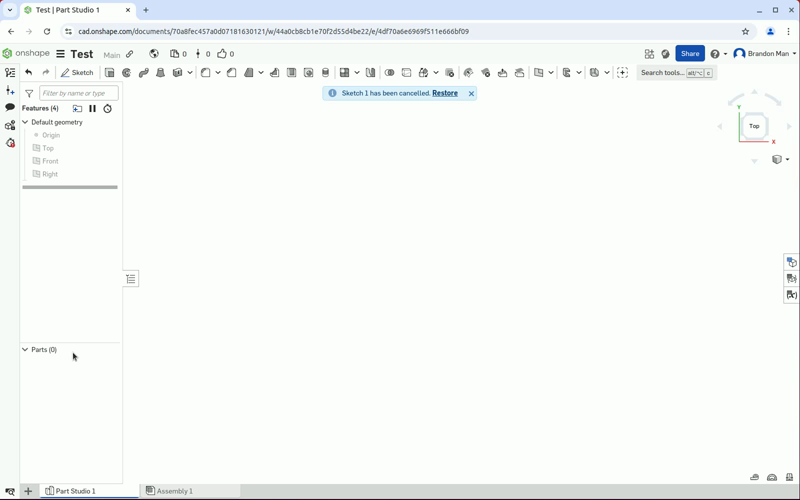
key(y)
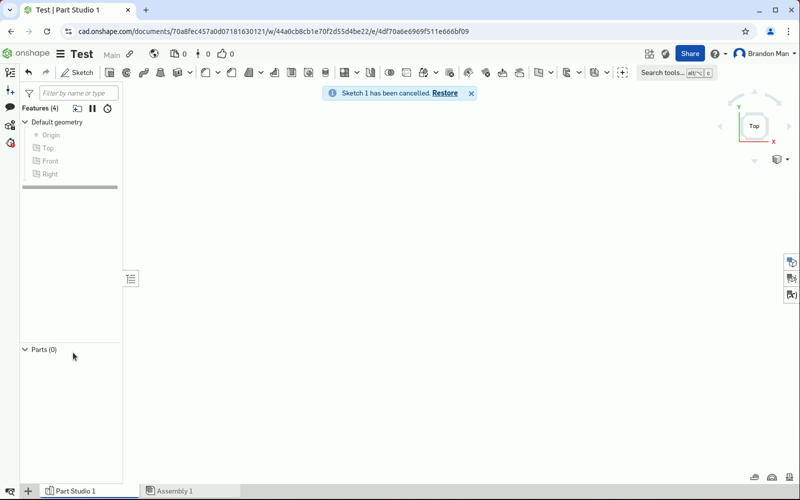
key(shift+p)
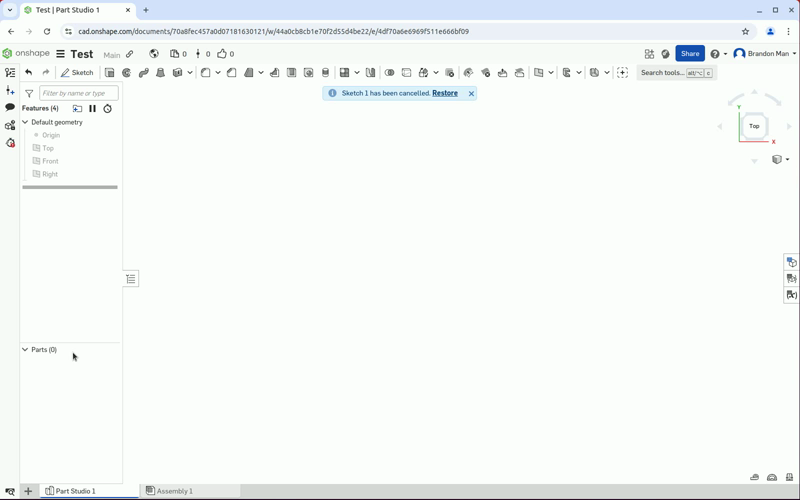
key(space)
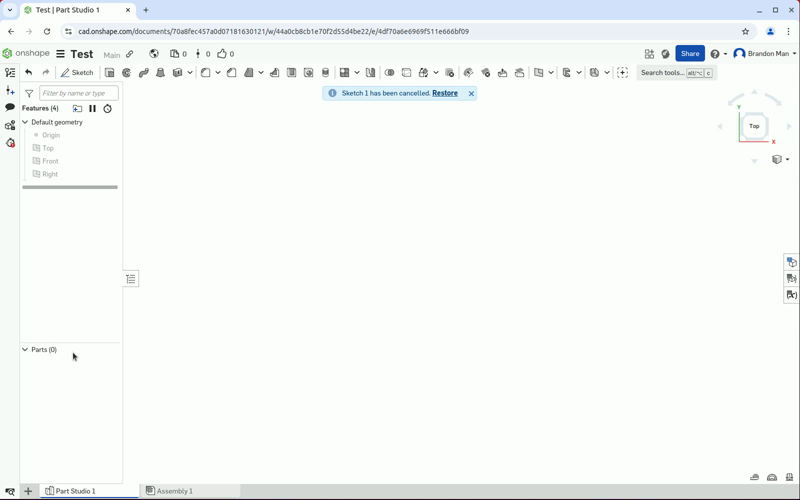
key_down(shift)
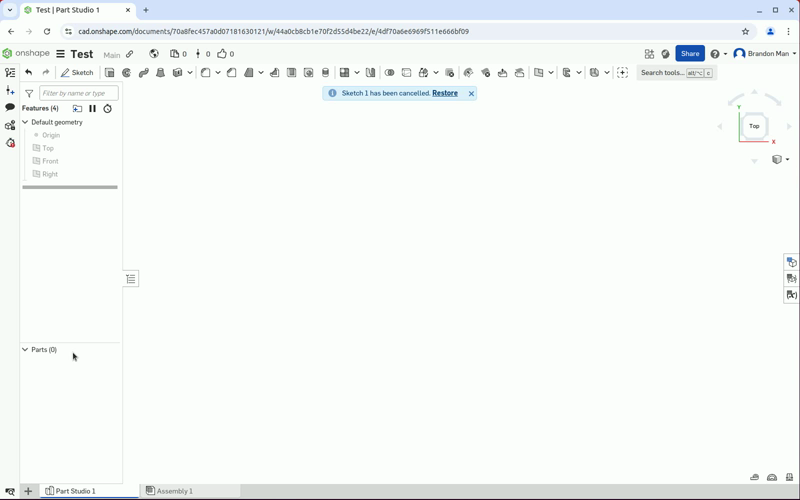
key(up)
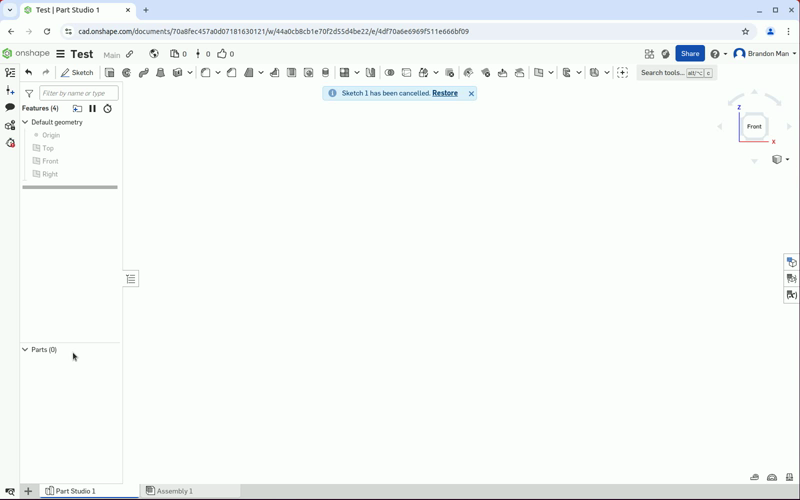
key_up(shift)
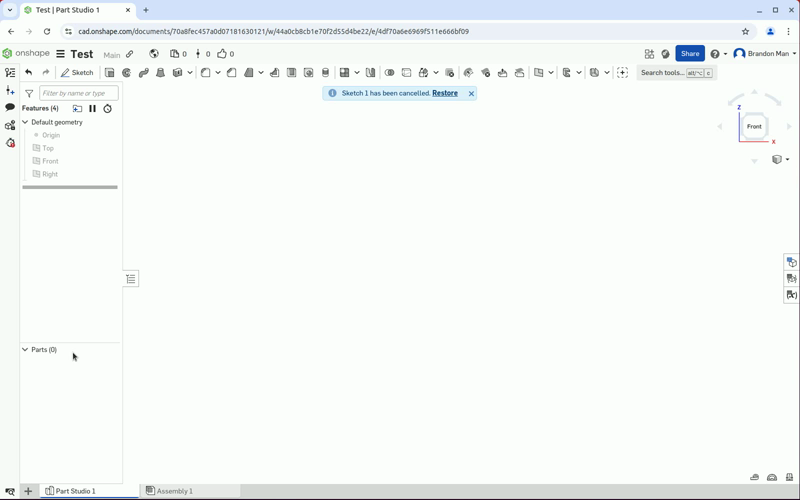
mouse_move(73, 352)
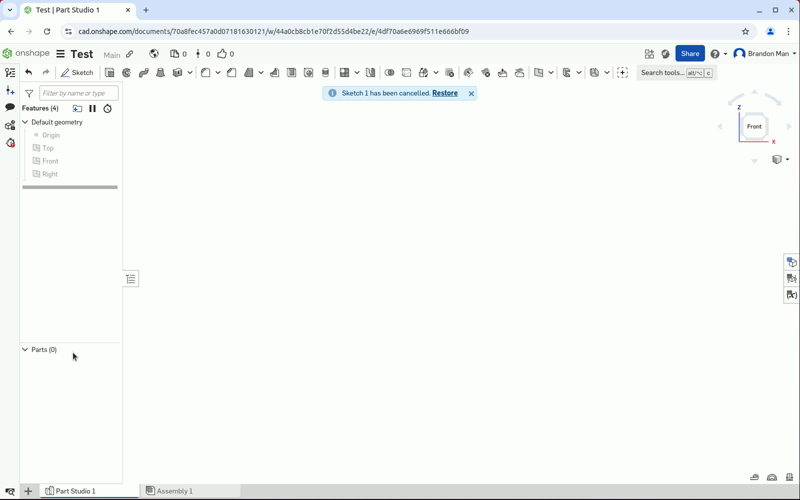
key(shift+y)
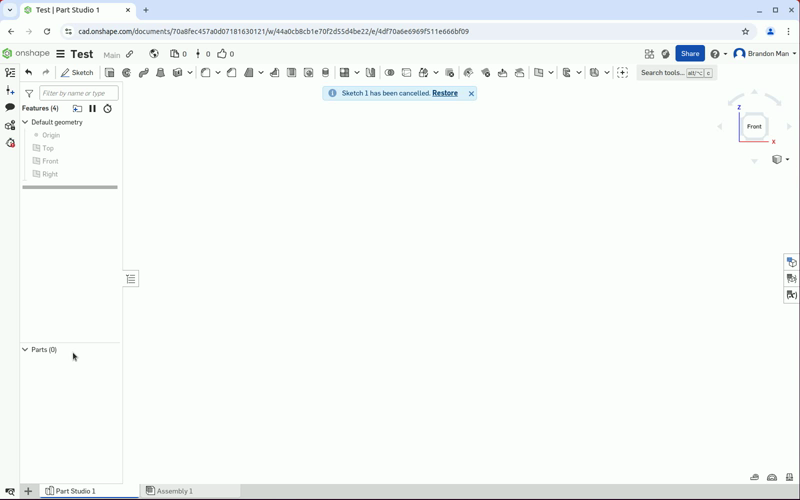
key(shift+s)
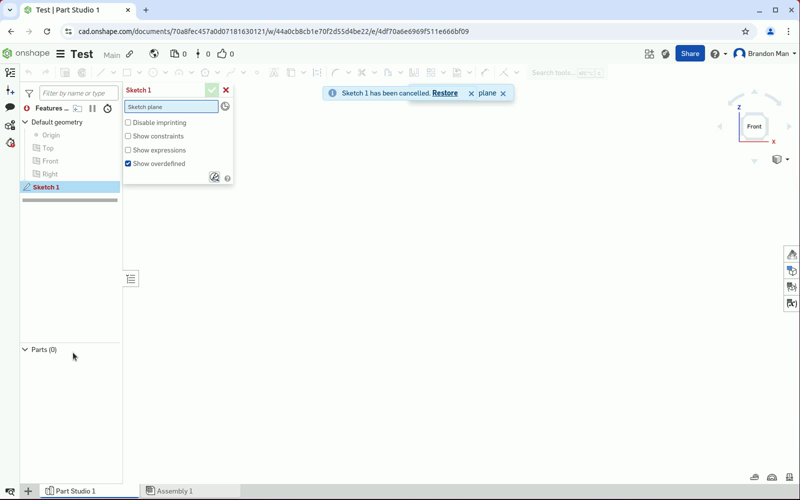
mouse_move(73, 163)
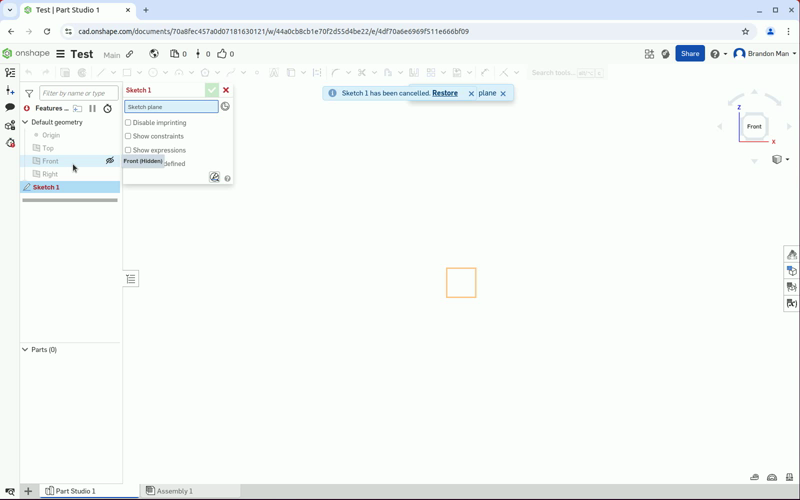
click(73, 163)
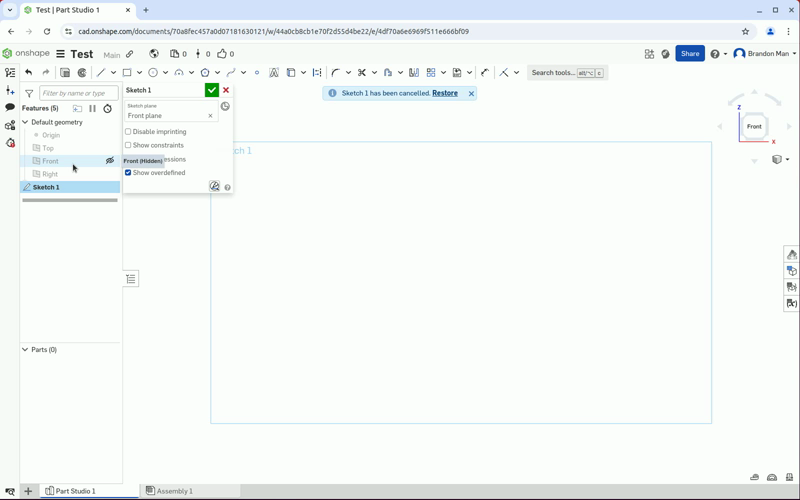
mouse_move(73, 352)
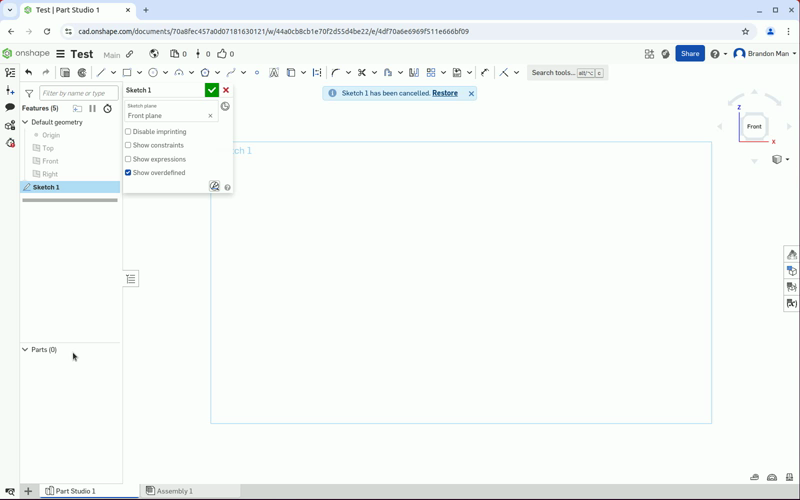
key(y)
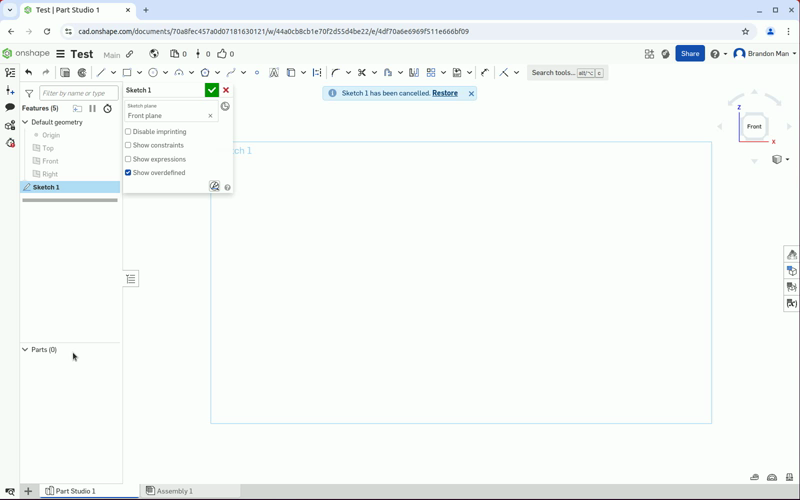
key(l)
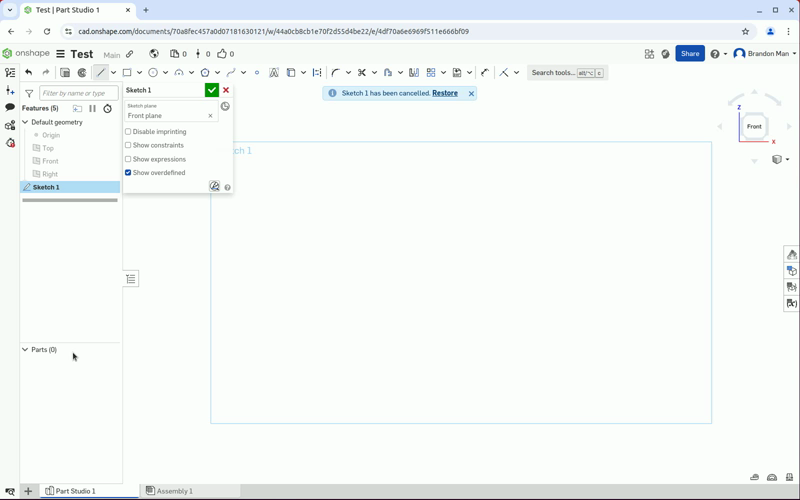
key_down(shift)
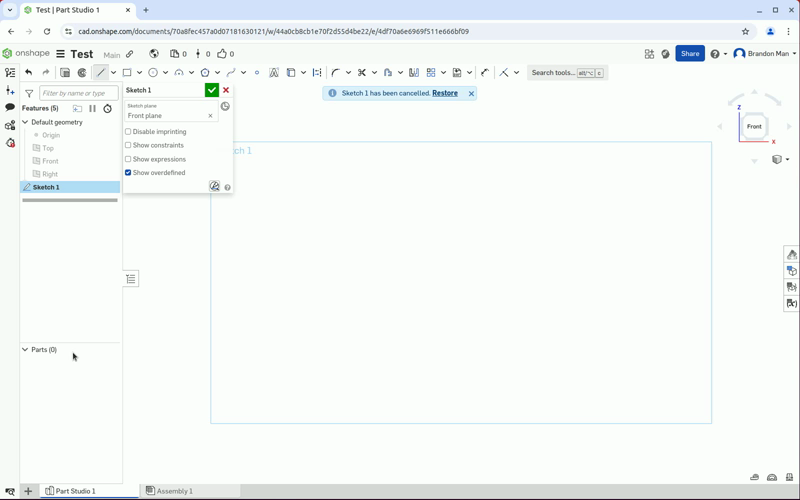
mouse_move(348, 339)
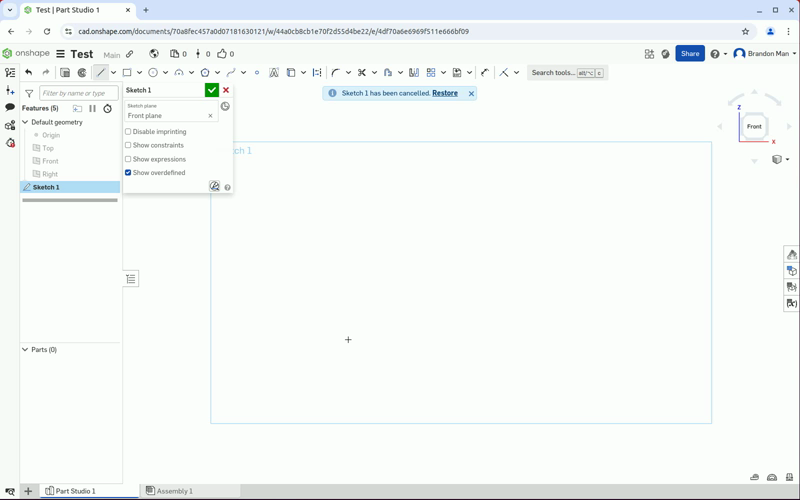
click(348, 339)
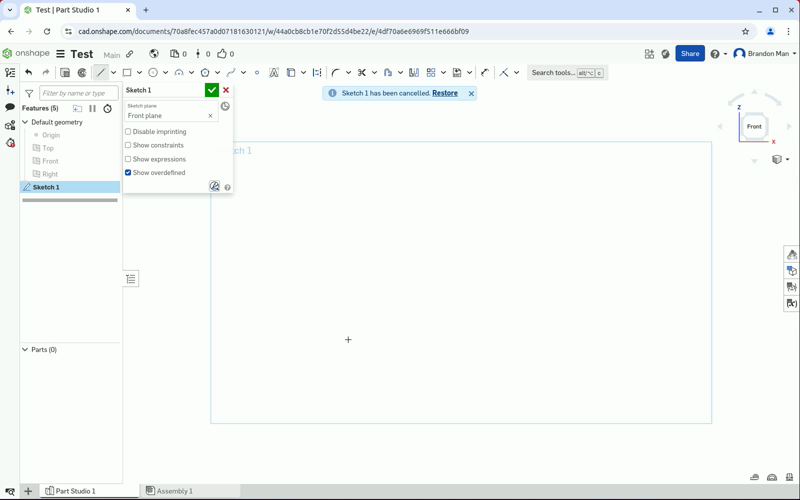
key_up(shift)
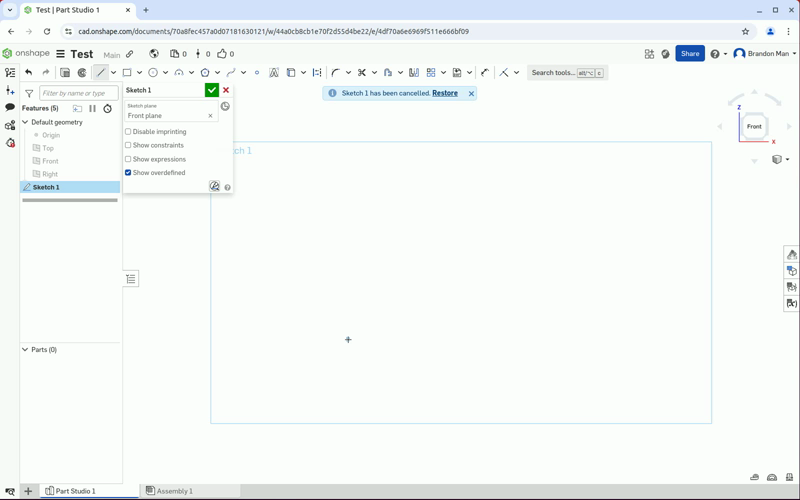
key_down(shift)
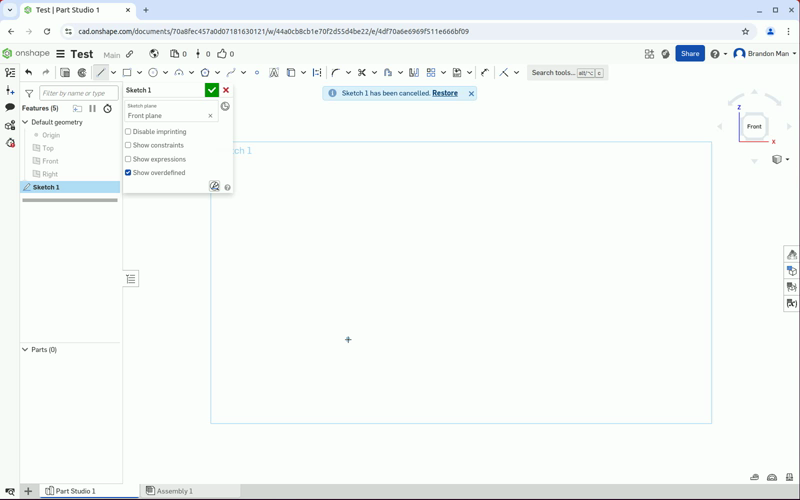
mouse_move(378, 339)
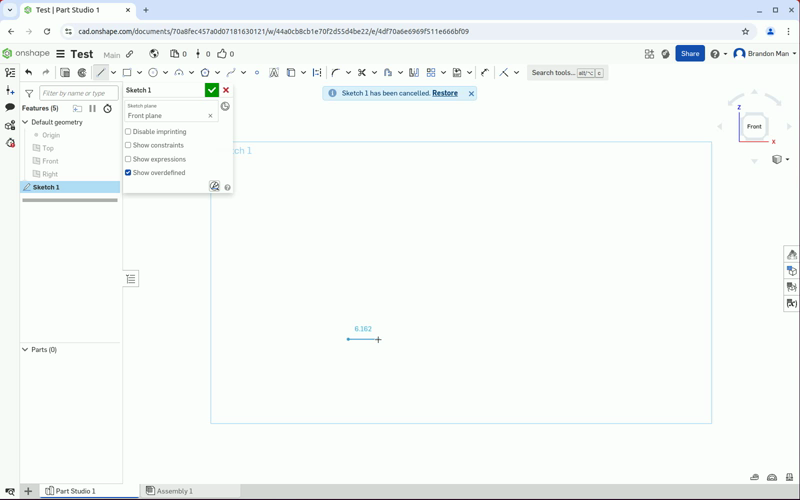
mouse_move(401, 339)
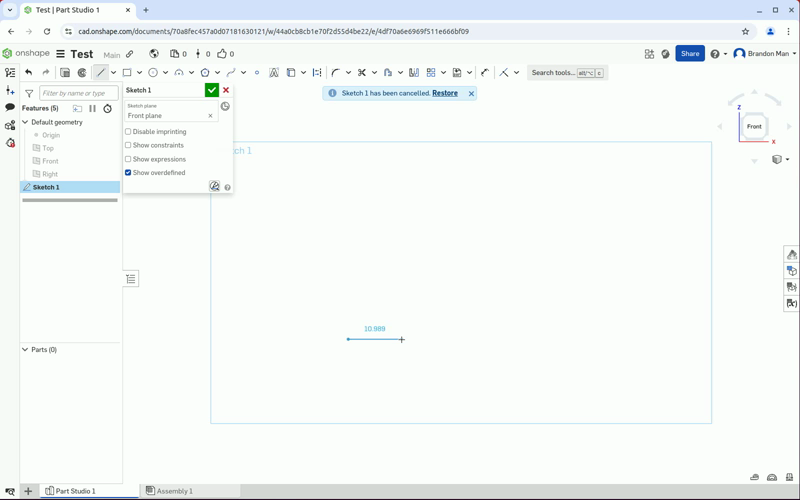
click(401, 339)
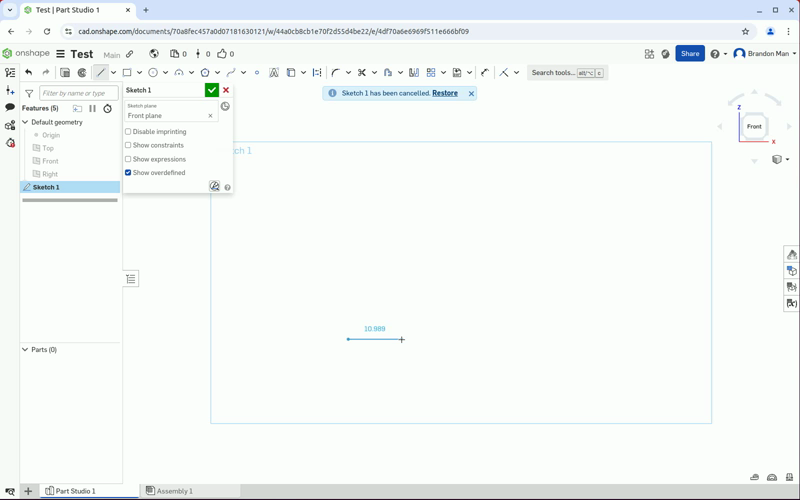
key_up(shift)
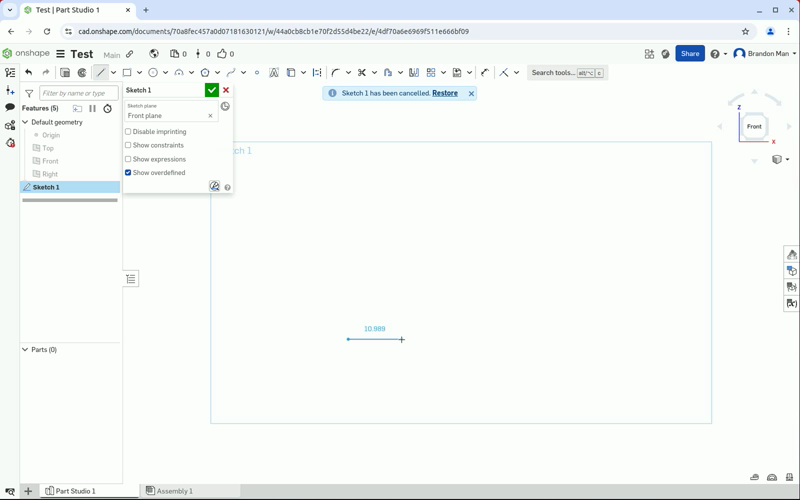
key_down(shift)
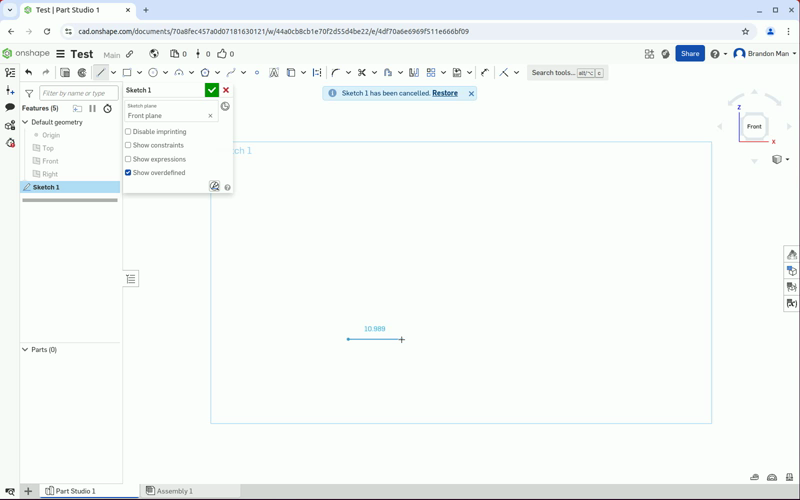
mouse_move(431, 339)
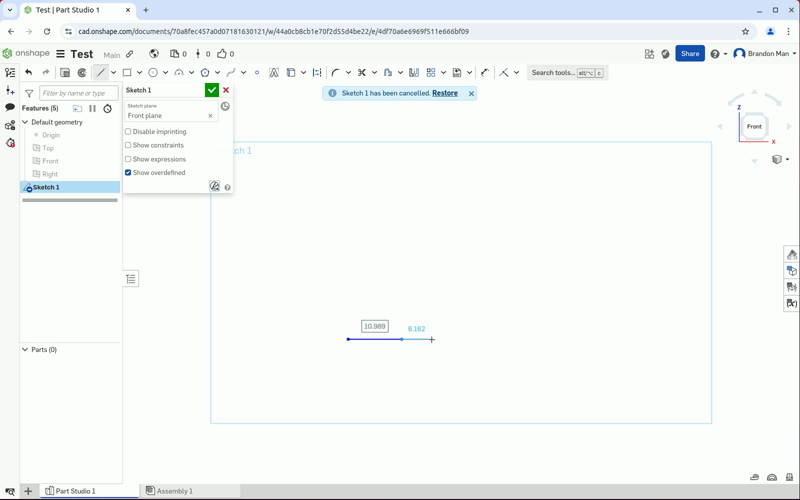
mouse_move(401, 282)
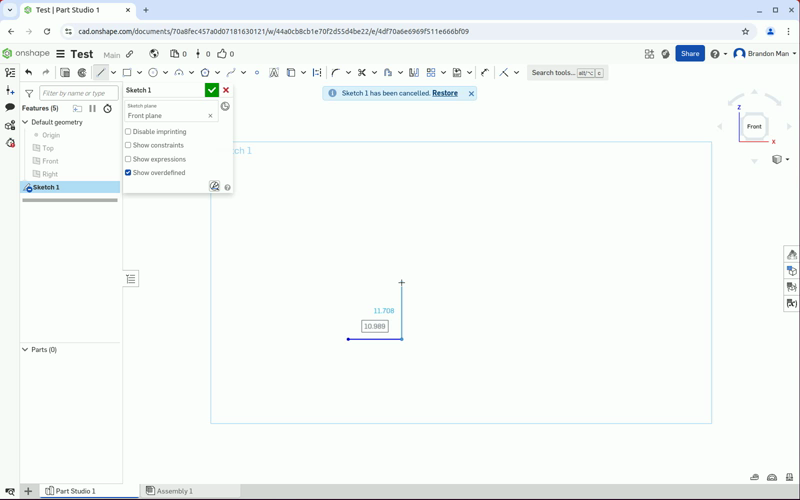
click(401, 282)
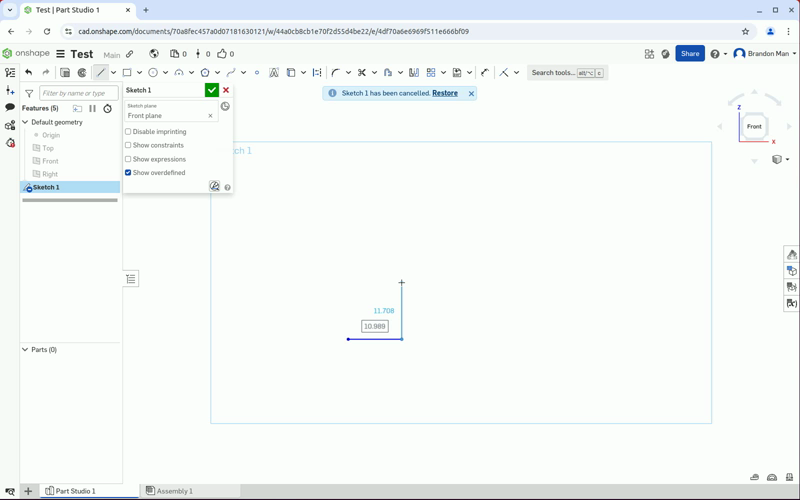
key_up(shift)
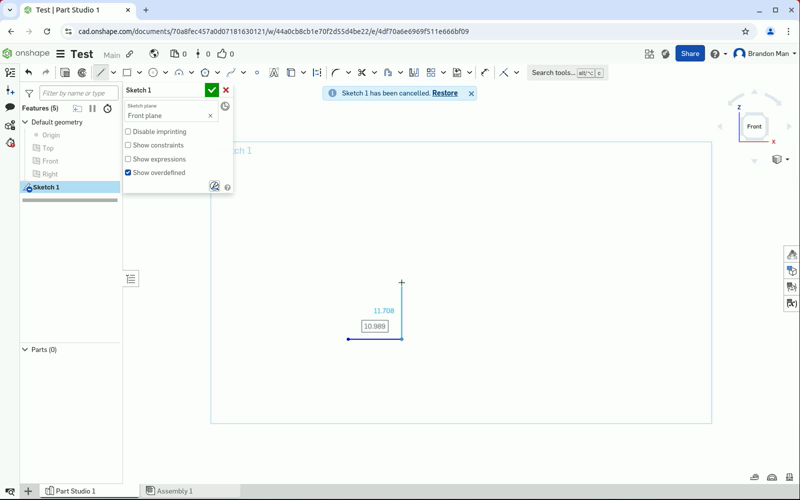
key_down(shift)
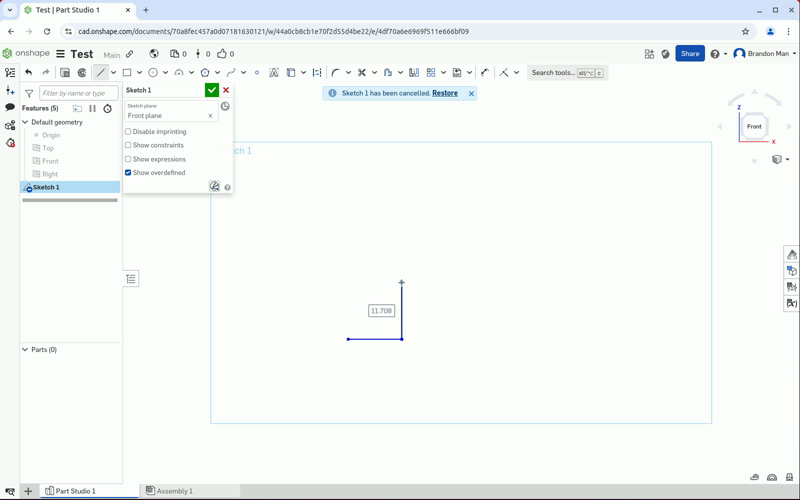
mouse_move(431, 282)
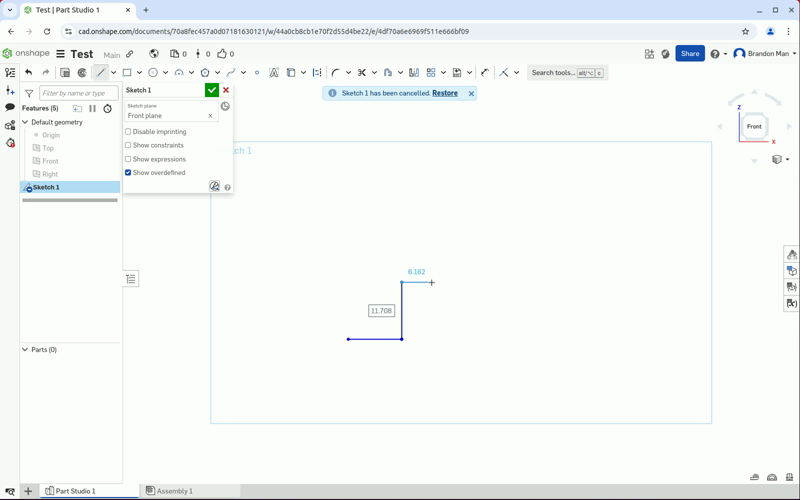
mouse_move(348, 282)
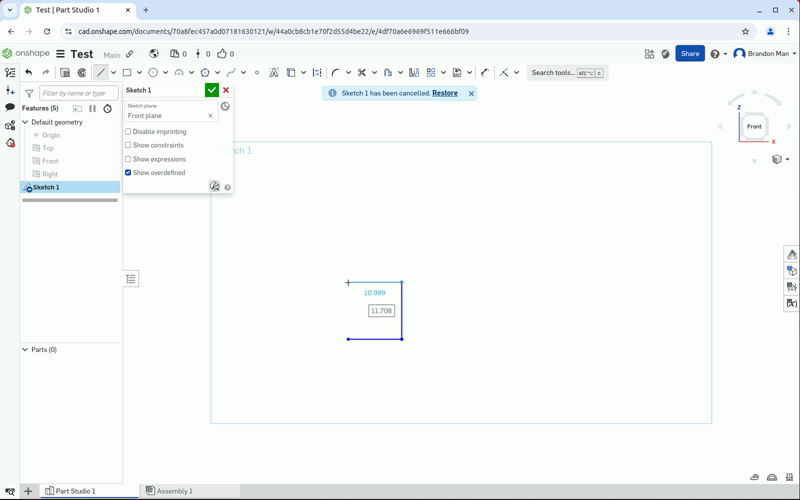
click(348, 282)
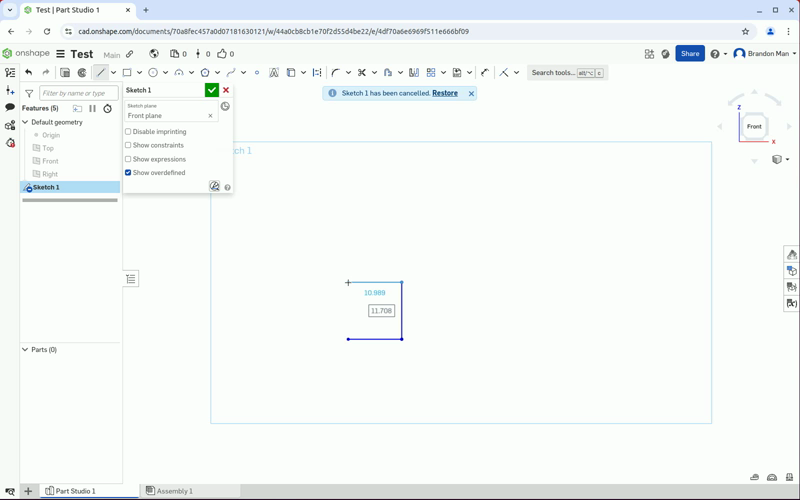
key_up(shift)
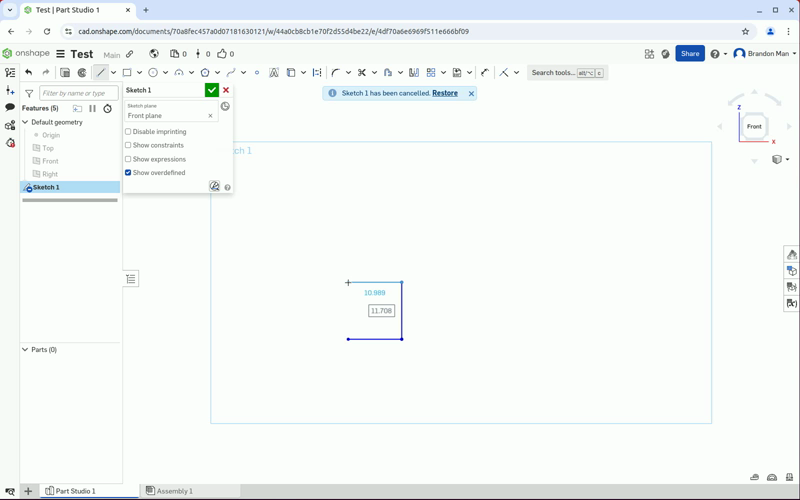
mouse_move(378, 282)
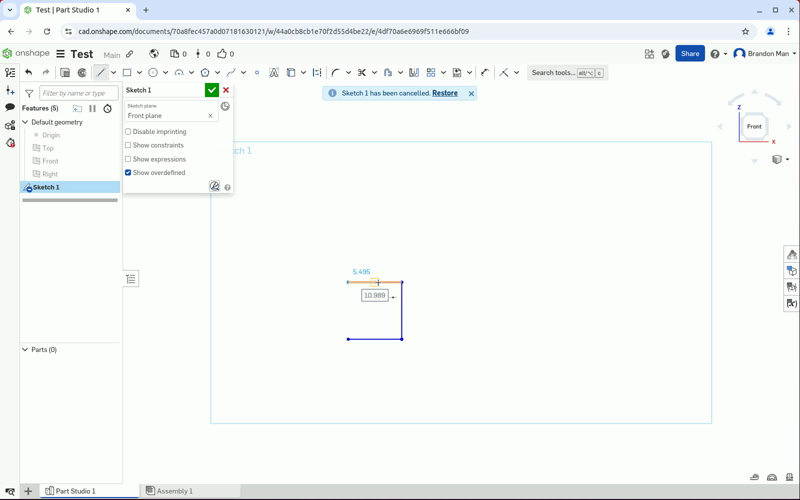
key_down(shift)
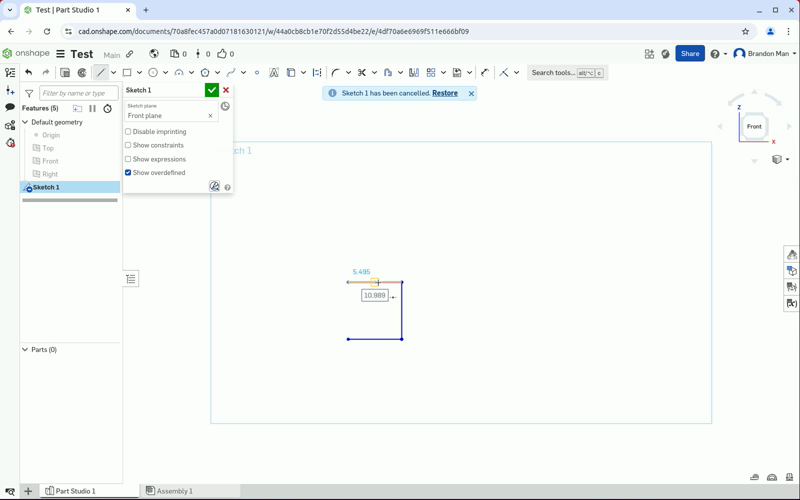
mouse_move(348, 339)
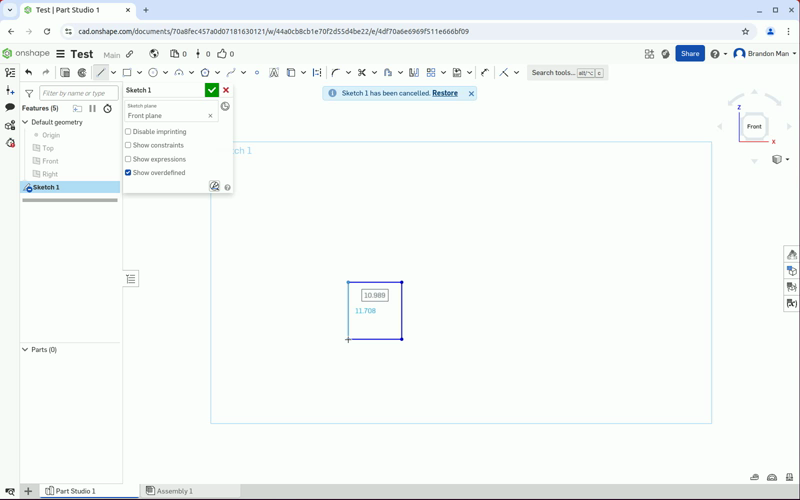
key_up(shift)
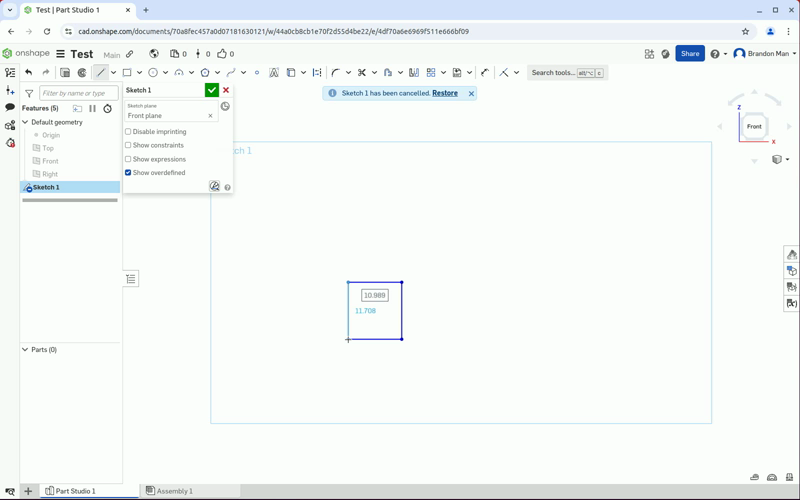
click(348, 339)
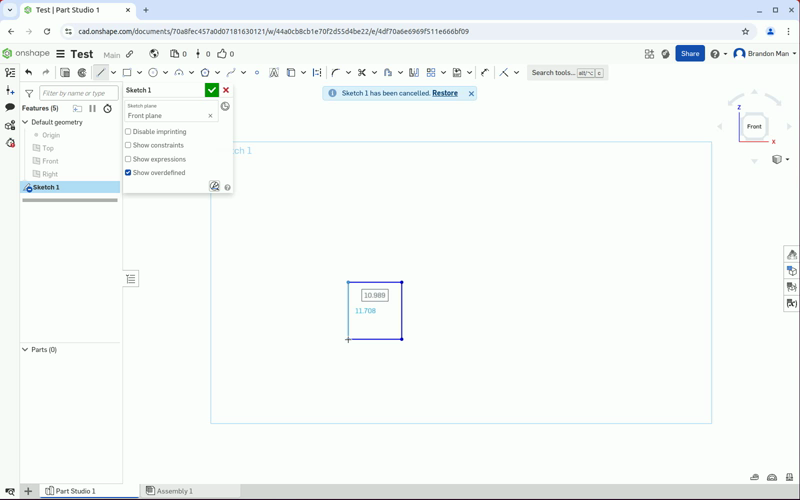
key(esc)
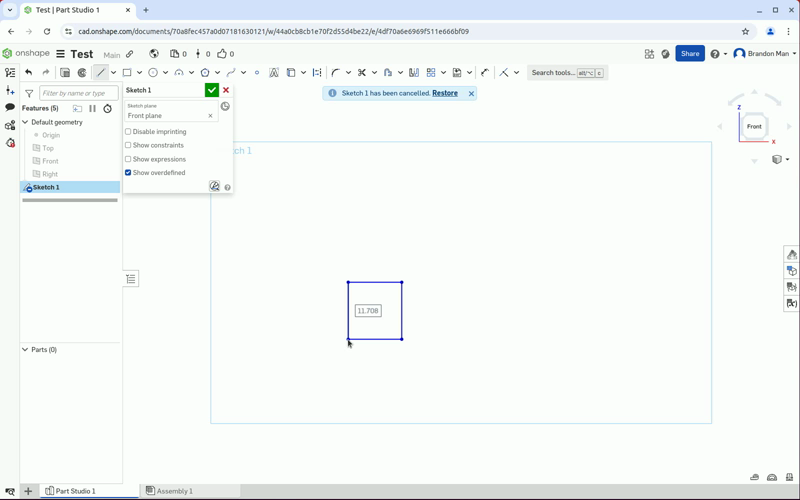
mouse_move(379, 297)
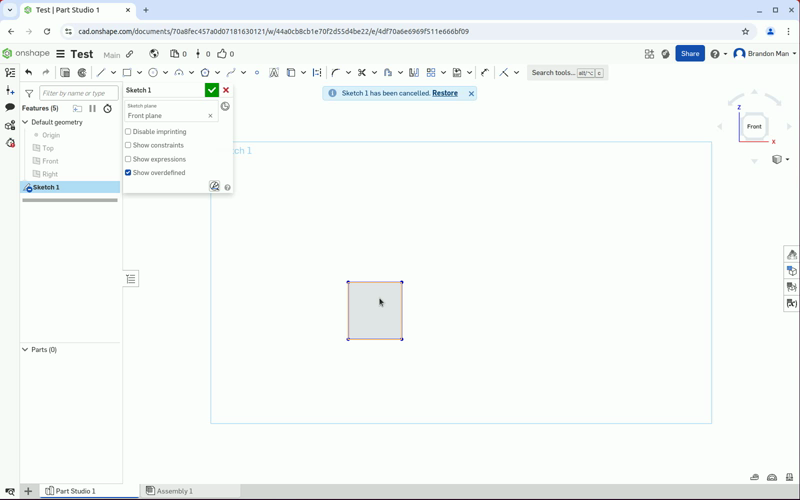
click(379, 297)
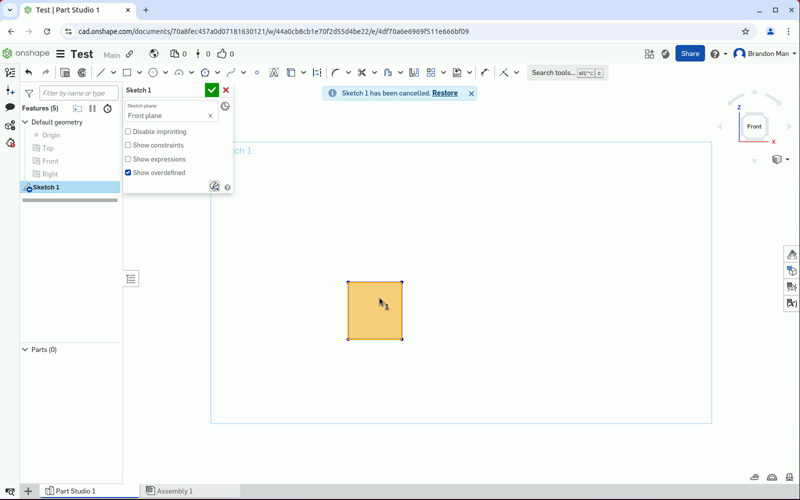
mouse_move(73, 352)
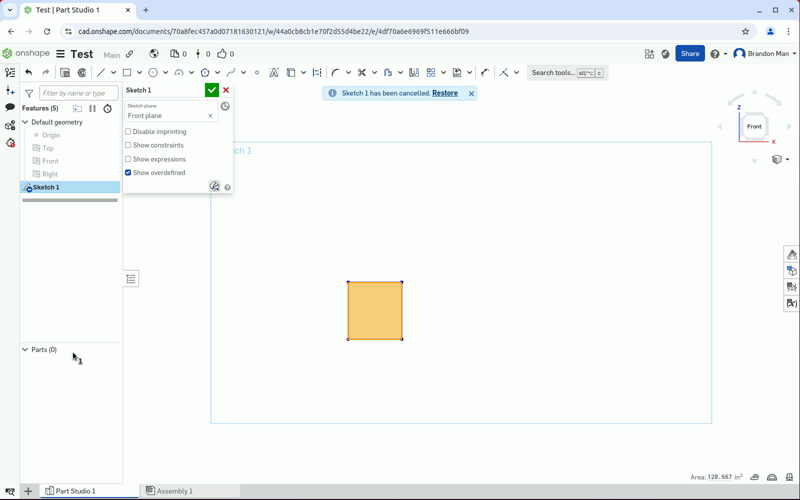
key(shift+y)
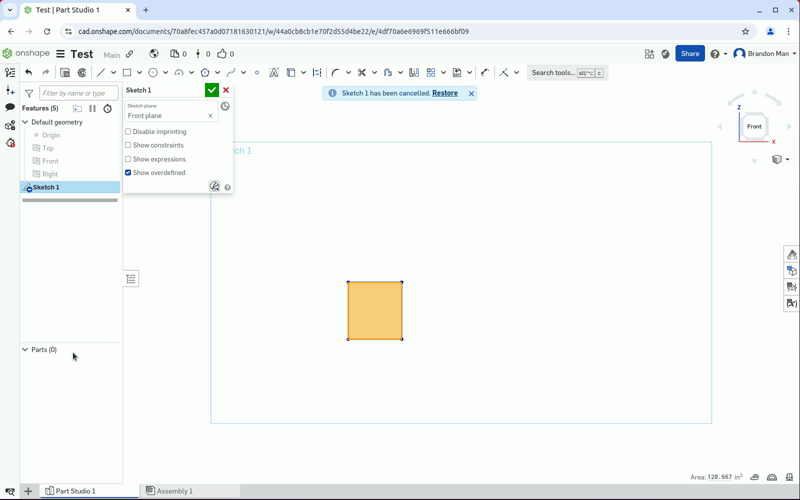
key(shift+e)
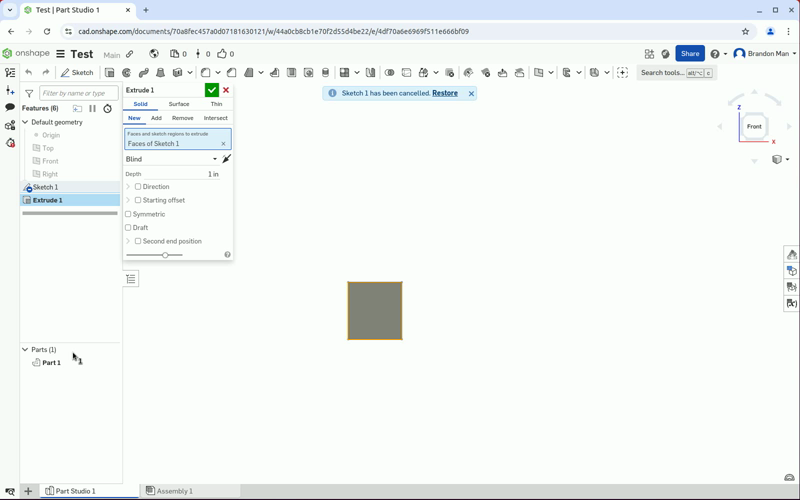
mouse_move(143, 106)
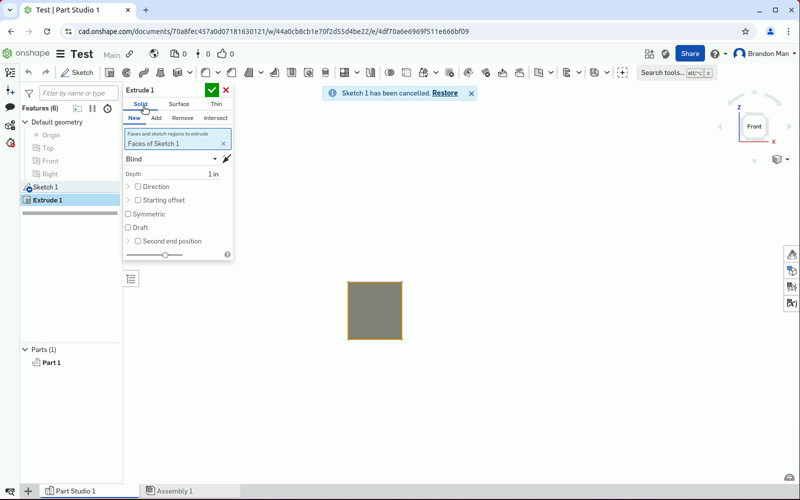
click(143, 106)
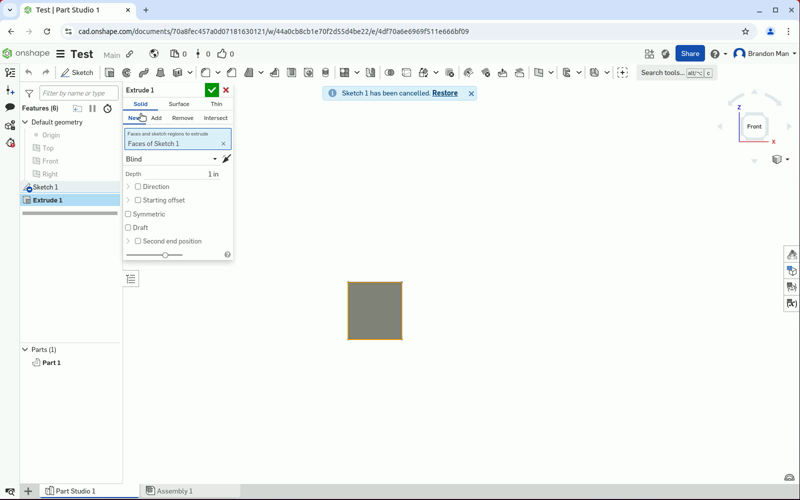
mouse_move(137, 120)
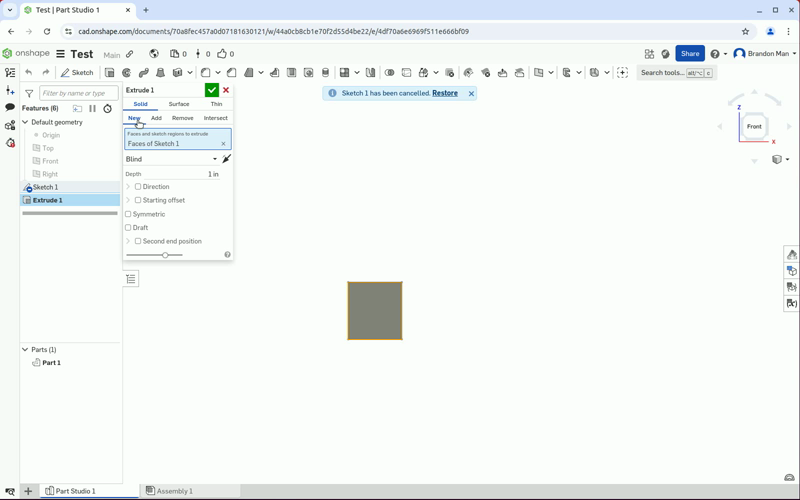
click(137, 120)
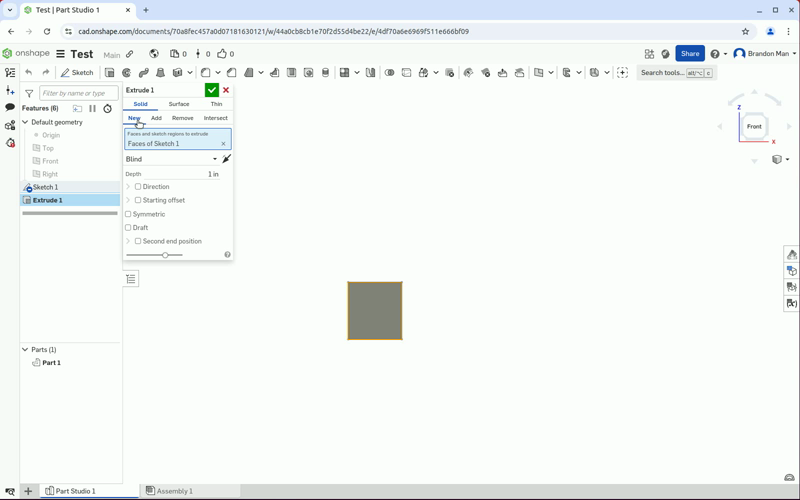
key(tab, 4)
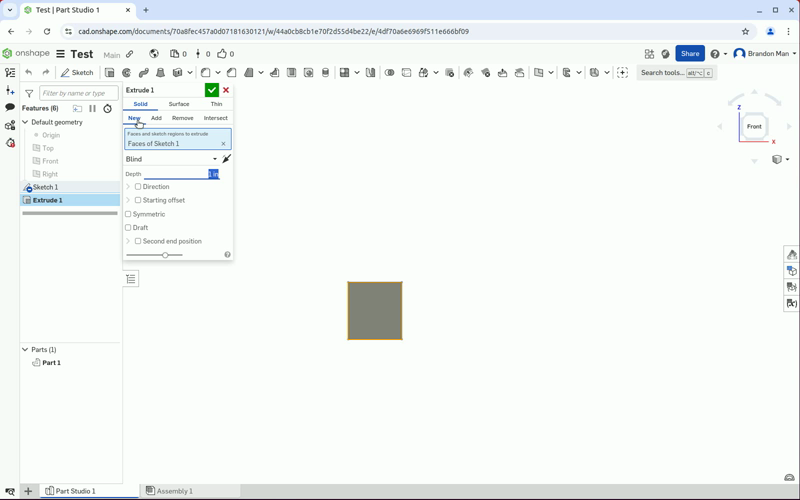
text(11.554)
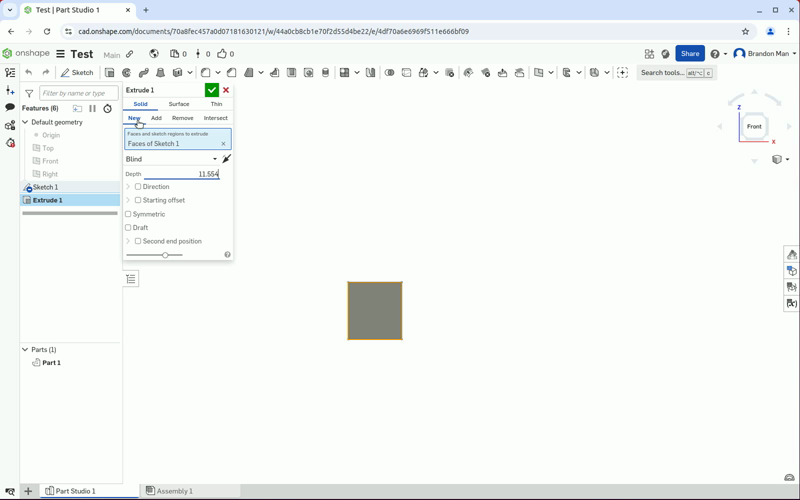
key(enter)
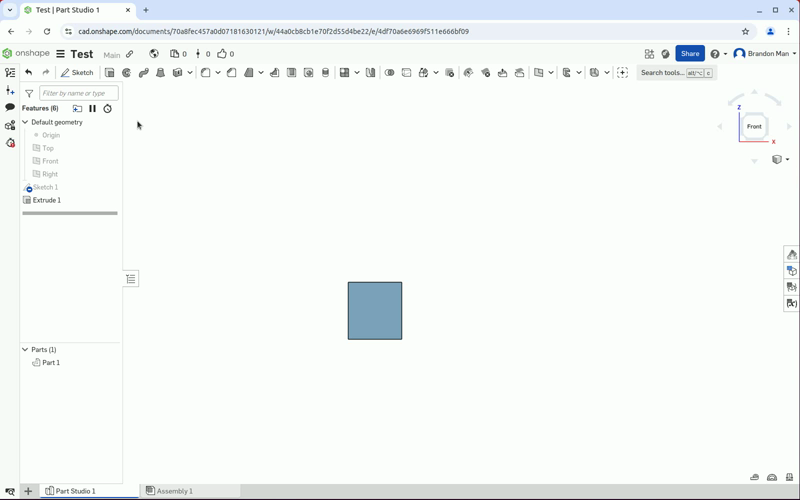
key(shift+h)
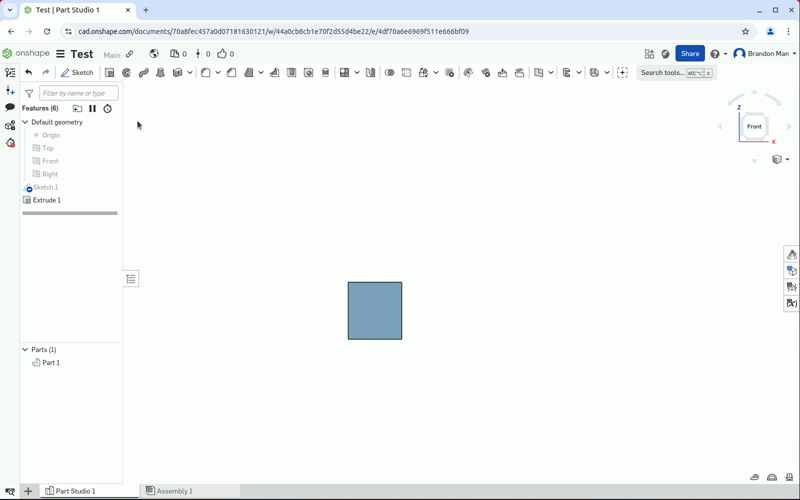
key(shift+h)
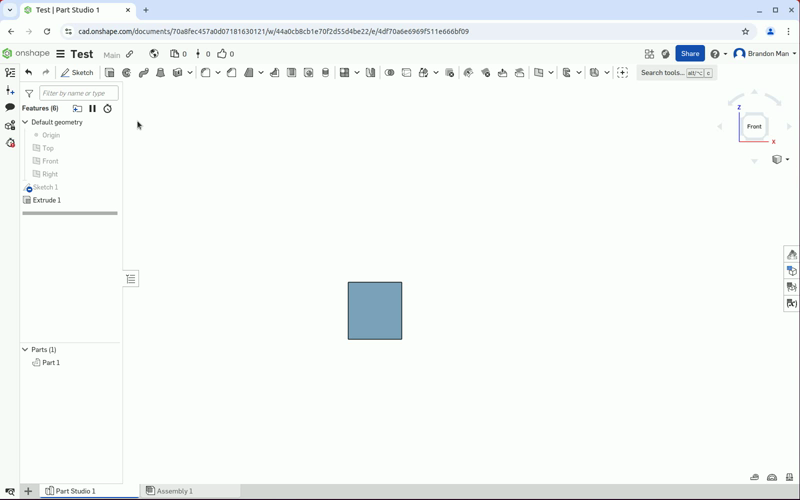
mouse_move(73, 189)
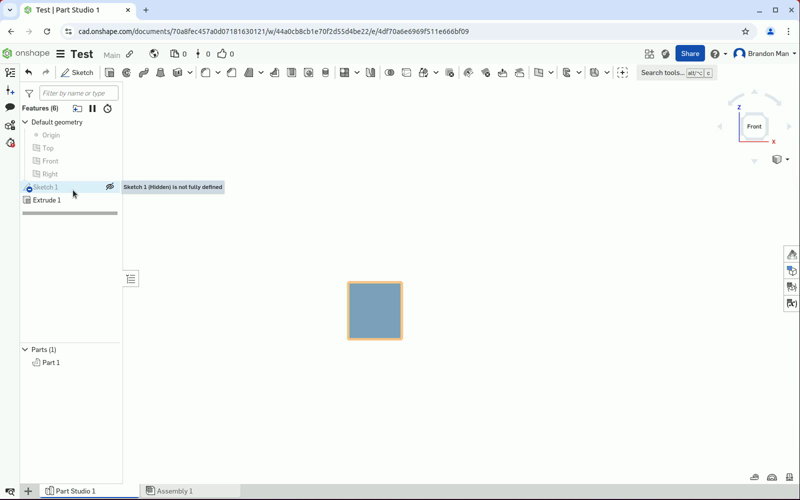
click(73, 189)
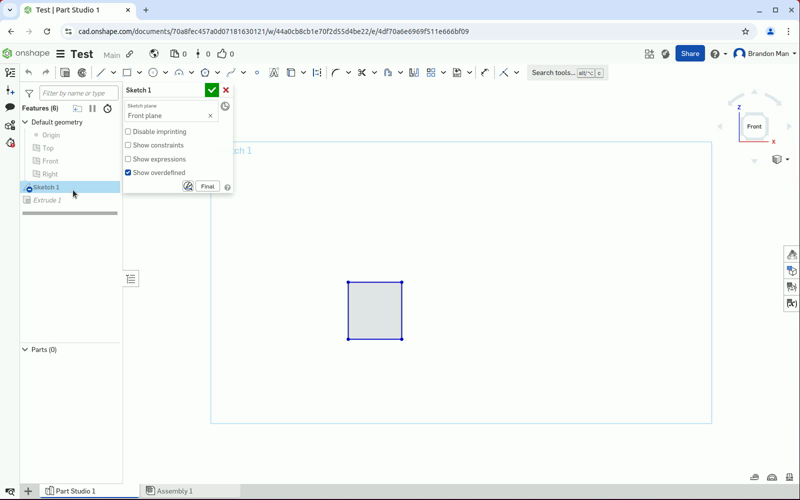
mouse_move(229, 92)
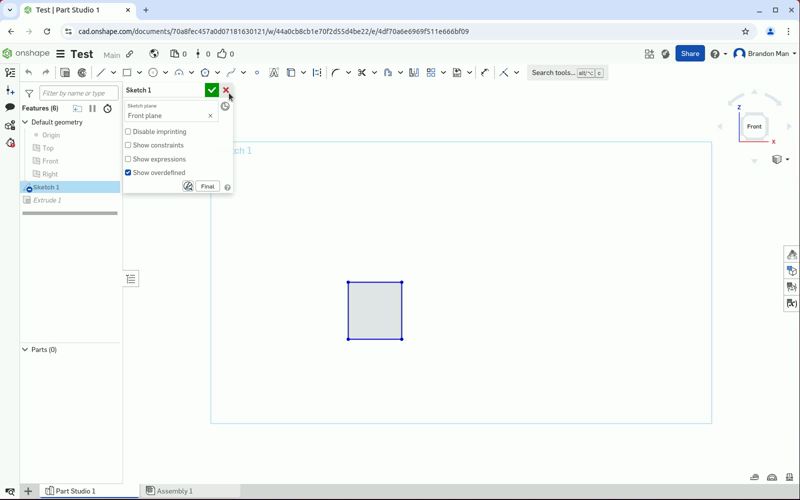
click(229, 92)
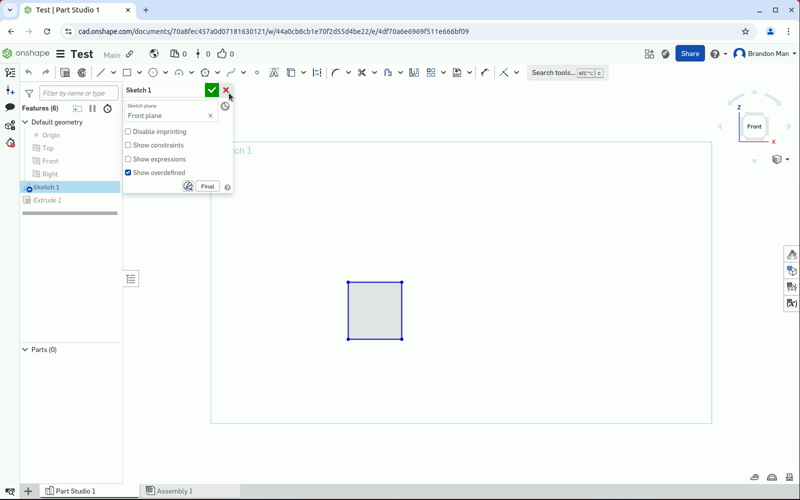
key(shift+s)
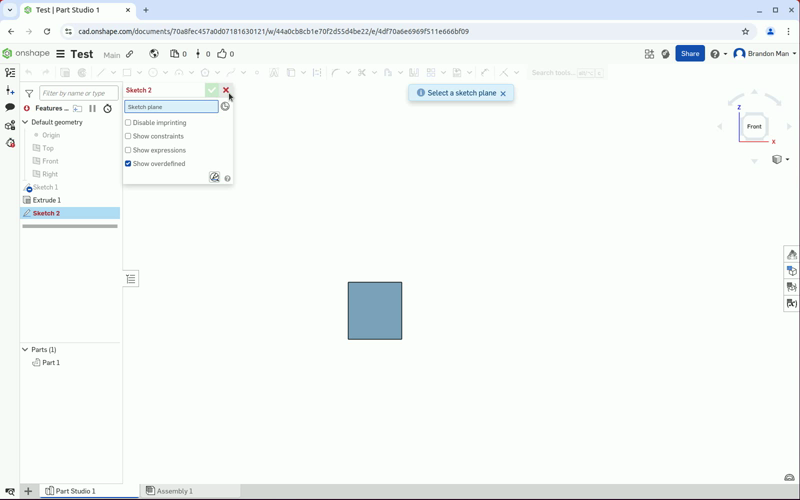
mouse_move(73, 163)
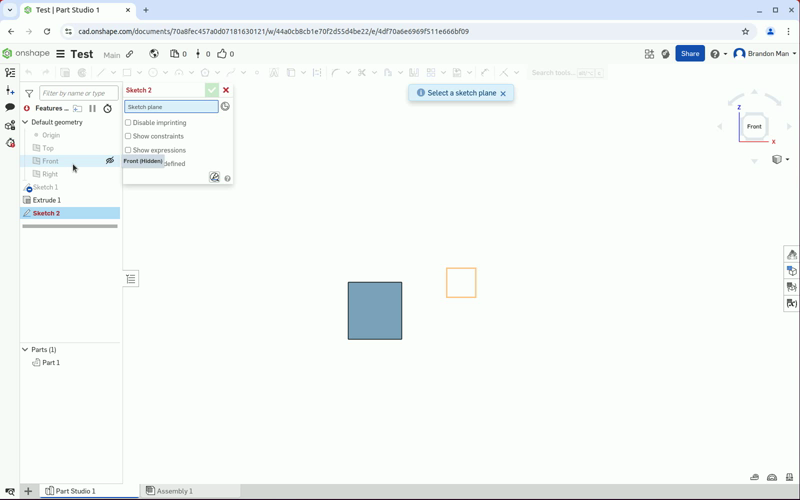
click(73, 163)
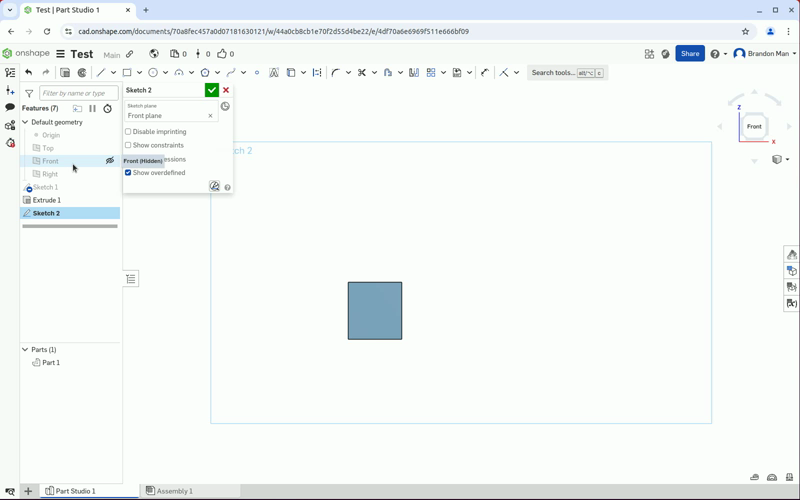
mouse_move(73, 352)
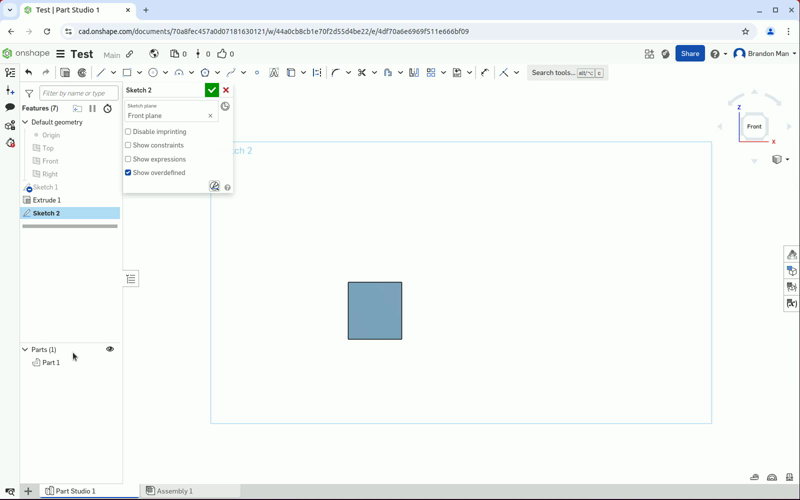
key(y)
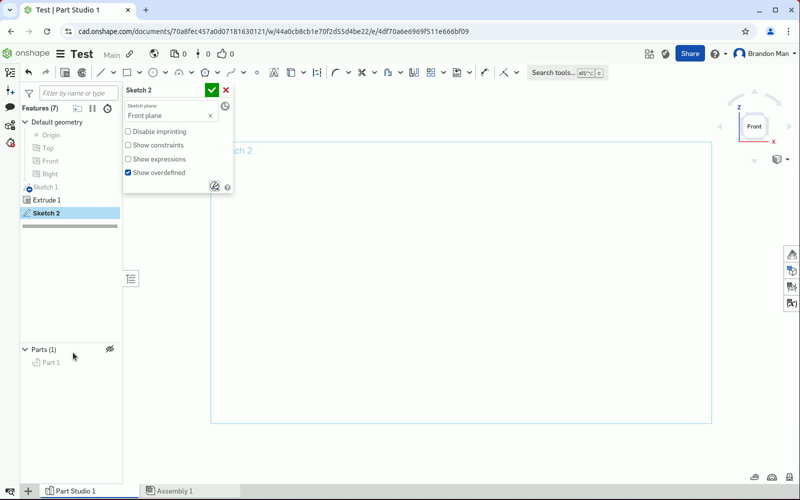
key(l)
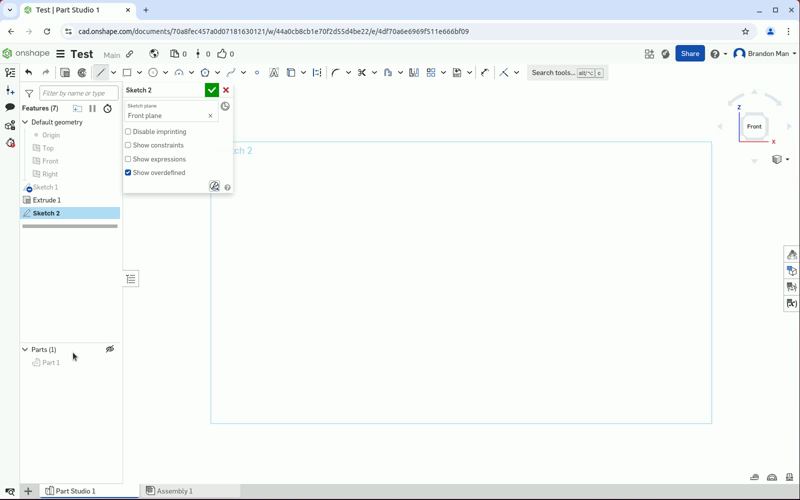
key_down(shift)
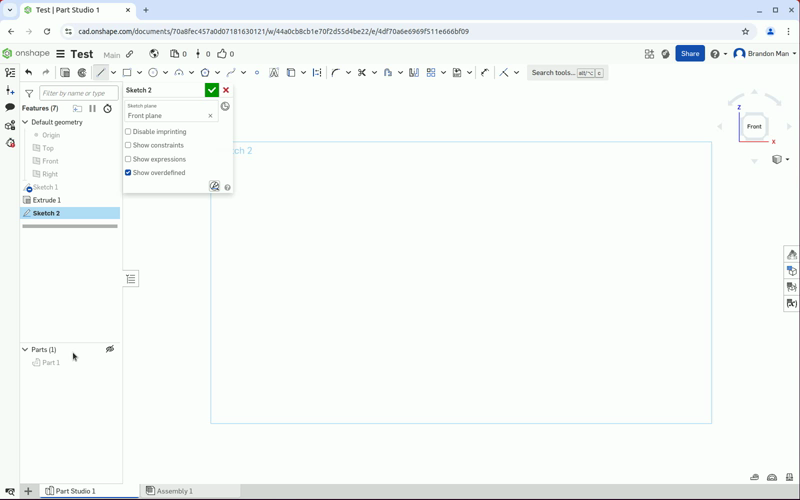
mouse_move(437, 339)
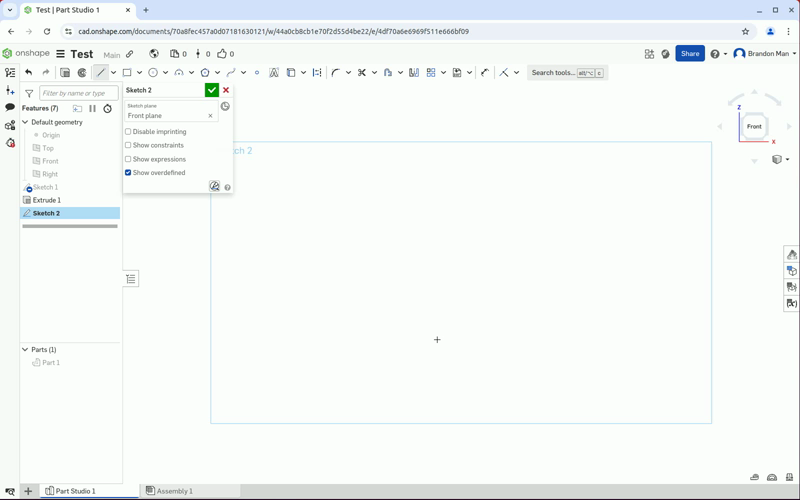
click(437, 339)
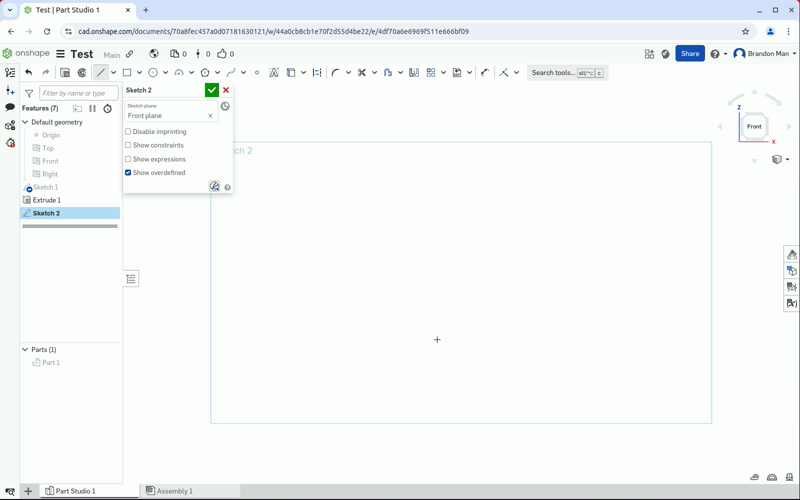
key_up(shift)
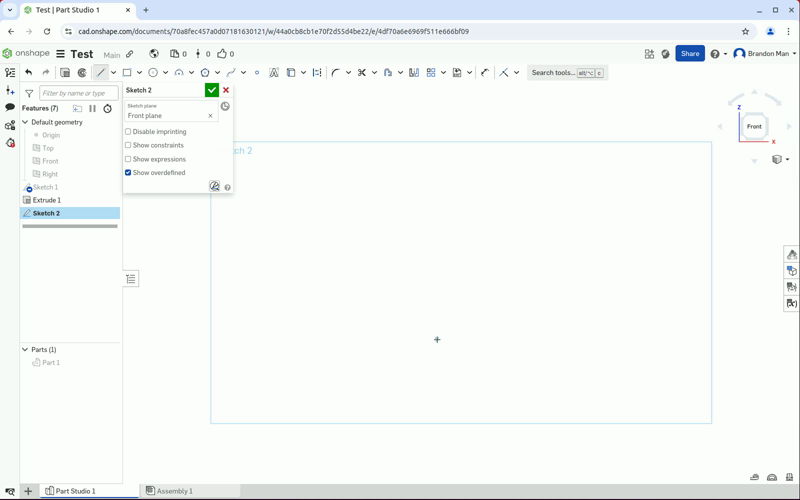
key_down(shift)
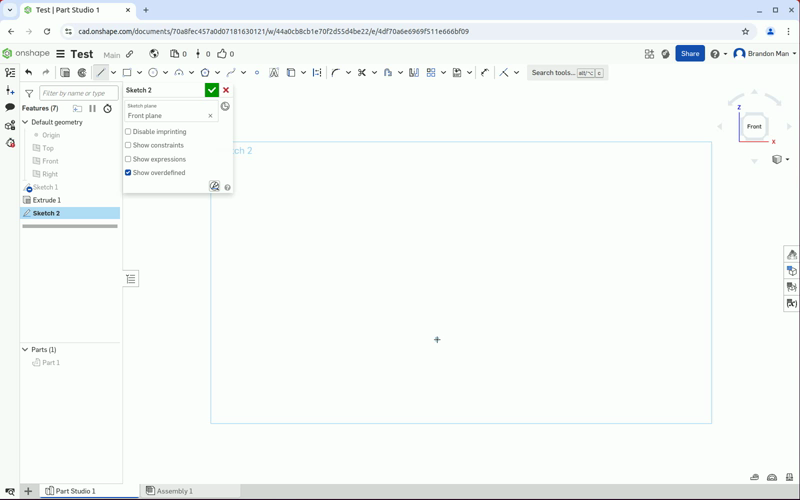
mouse_move(500, 339)
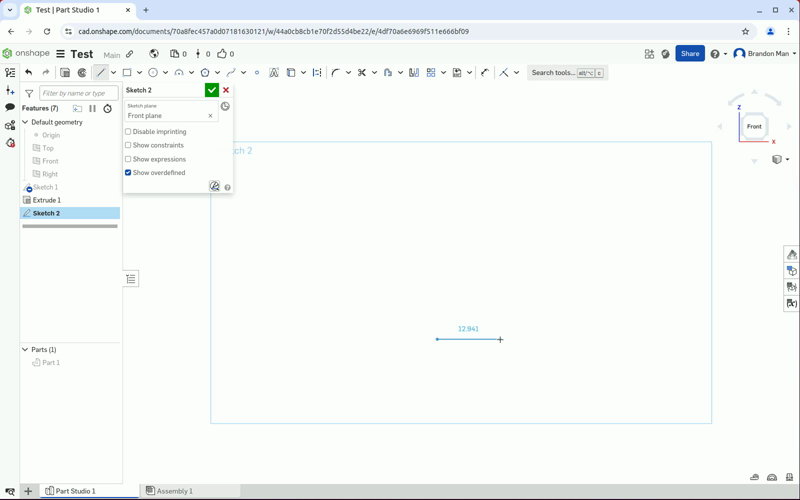
click(500, 339)
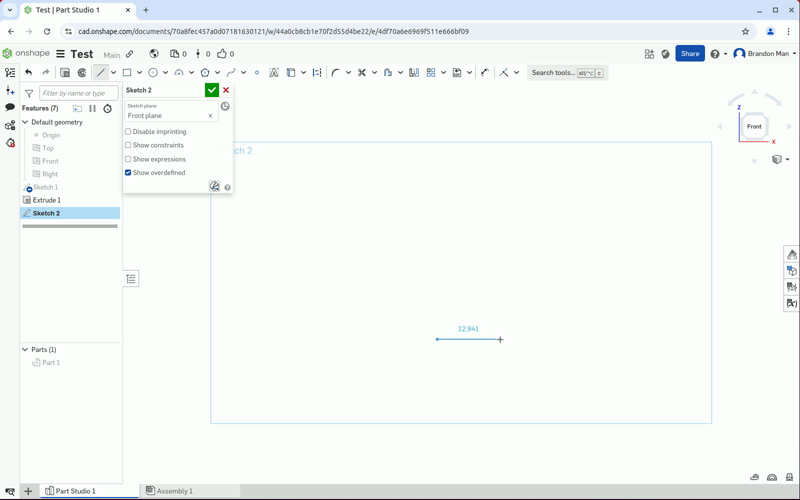
key_up(shift)
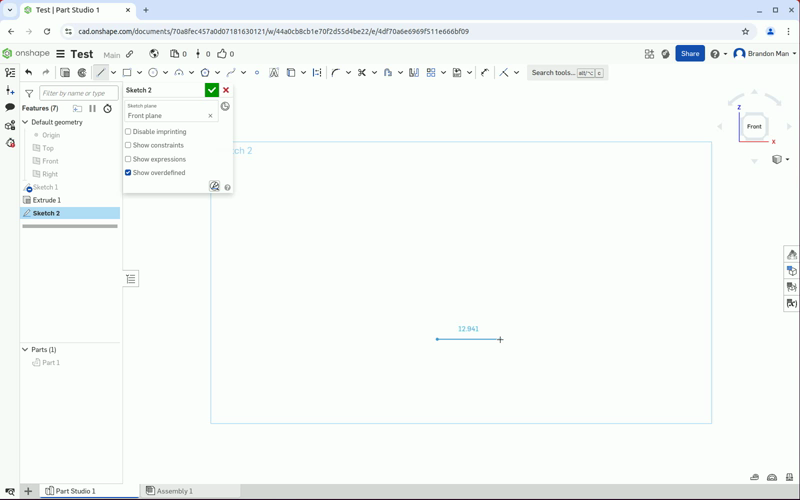
key_down(shift)
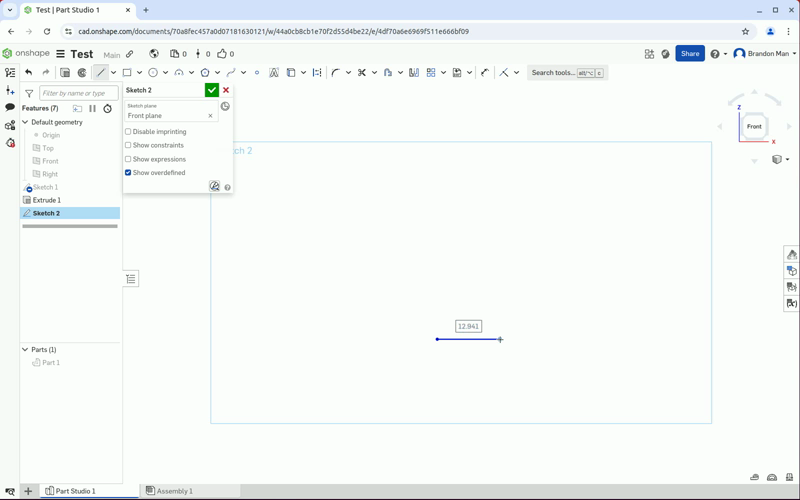
mouse_move(530, 339)
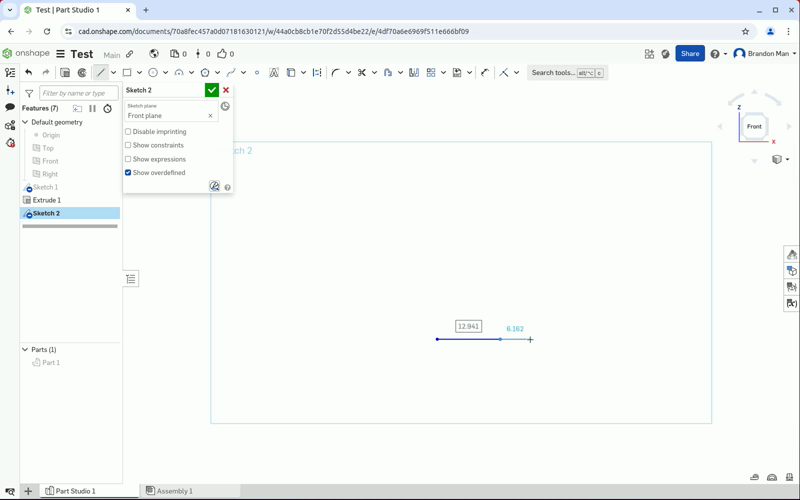
mouse_move(500, 282)
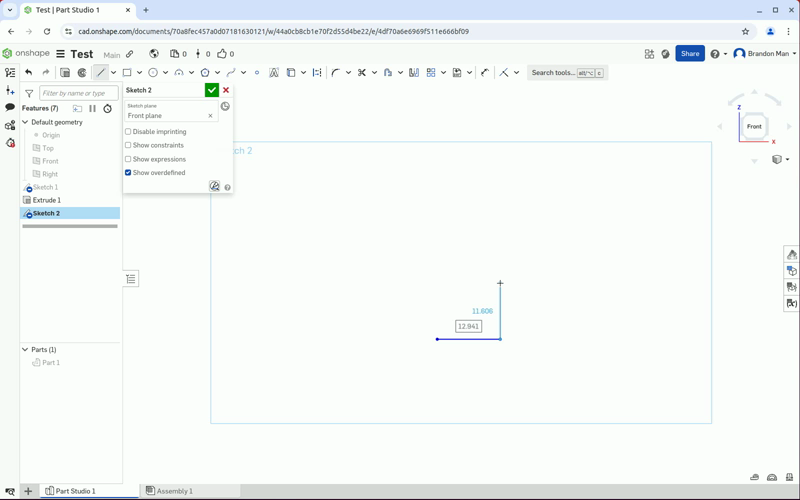
click(500, 282)
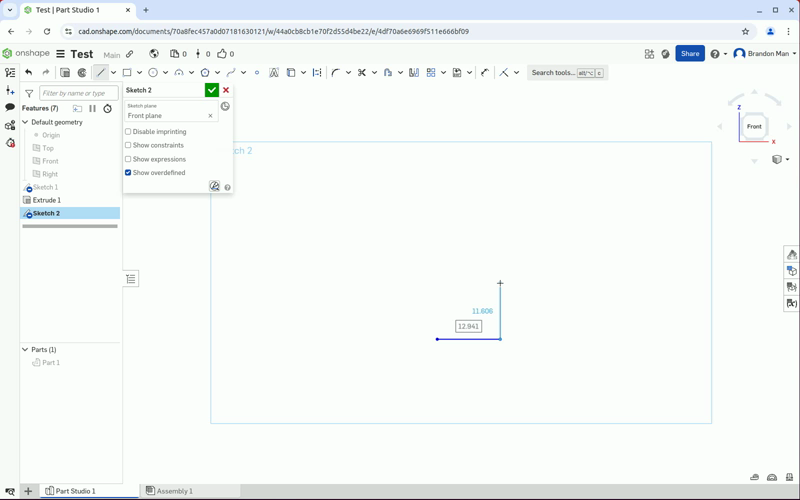
key_up(shift)
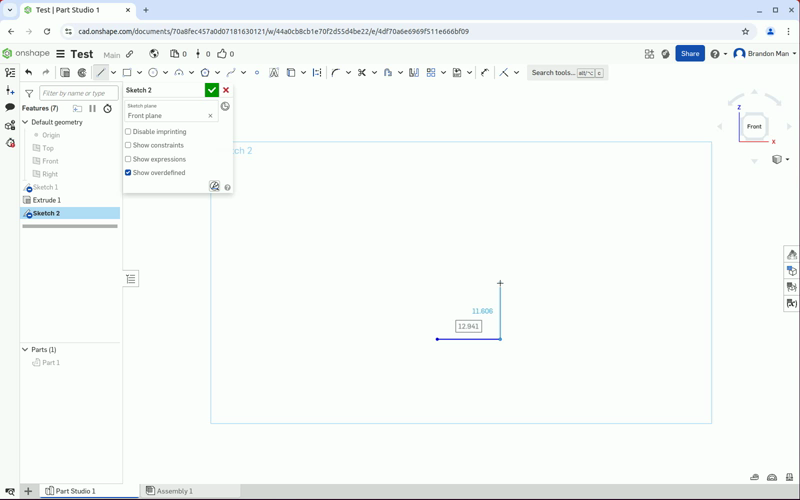
key_down(shift)
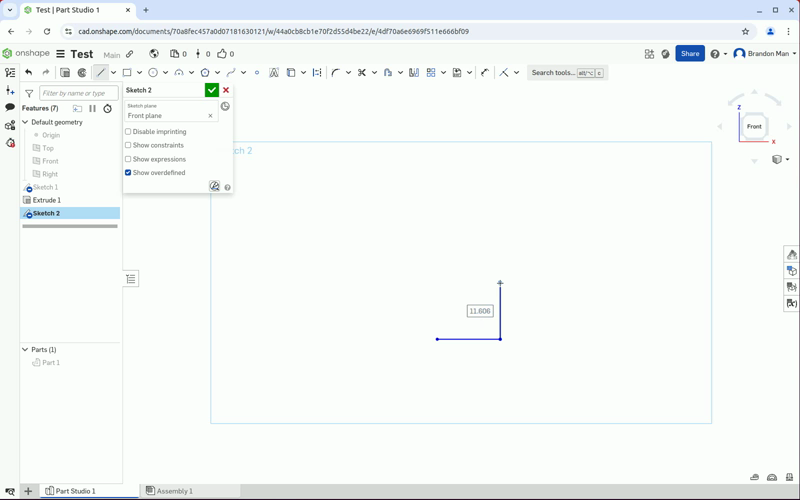
mouse_move(437, 282)
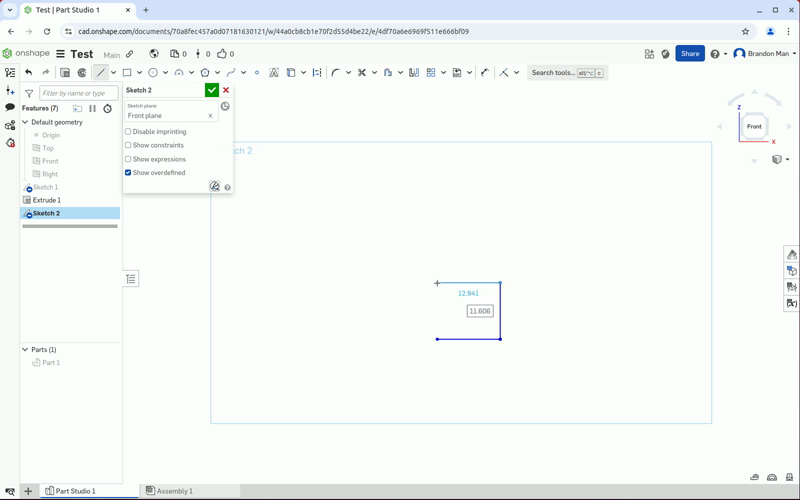
click(437, 282)
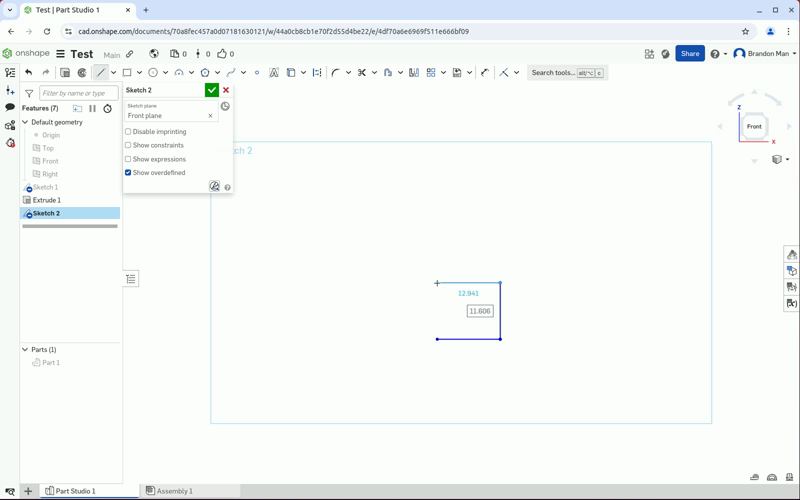
key_up(shift)
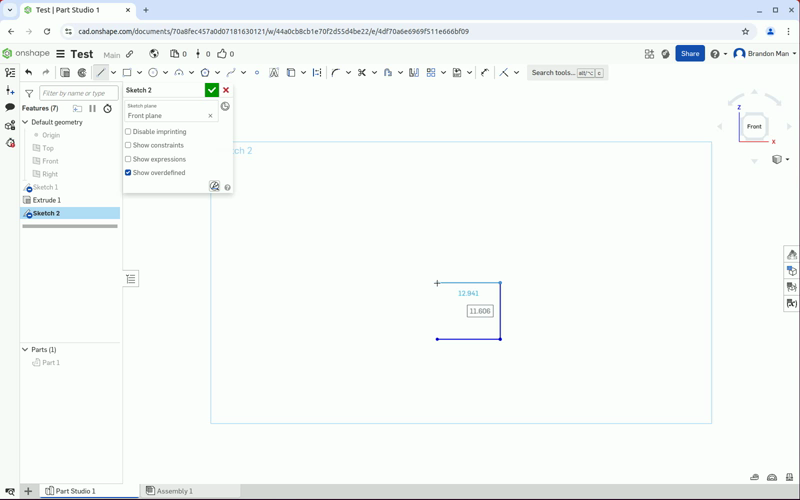
mouse_move(467, 282)
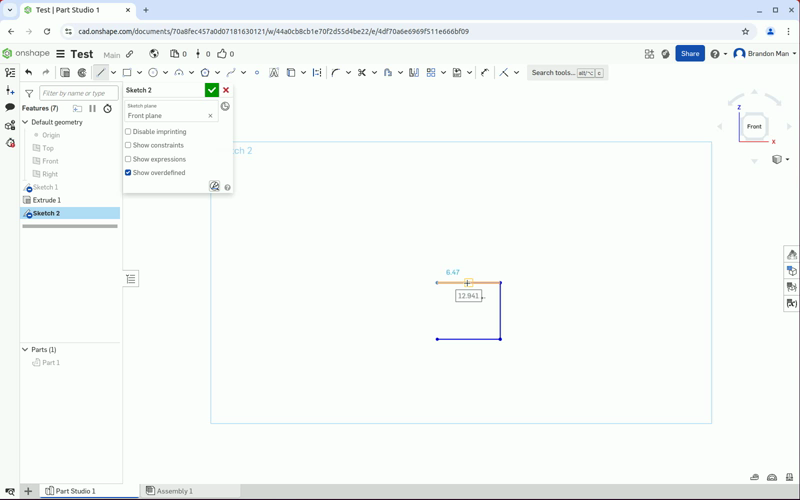
key_down(shift)
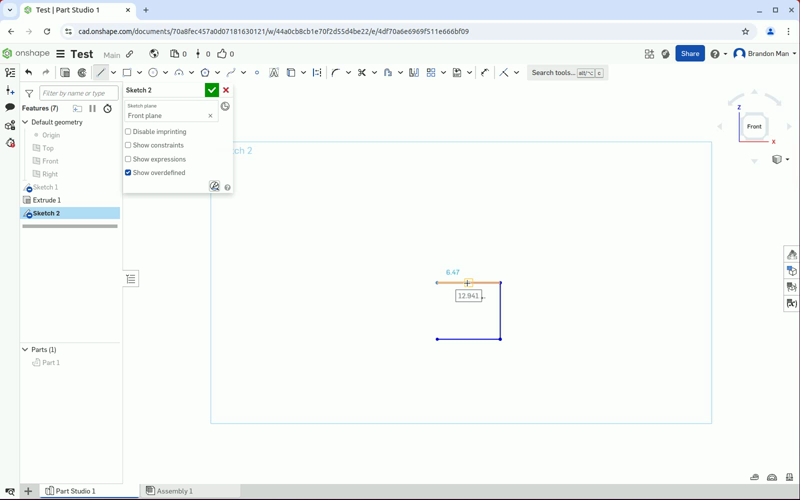
mouse_move(437, 339)
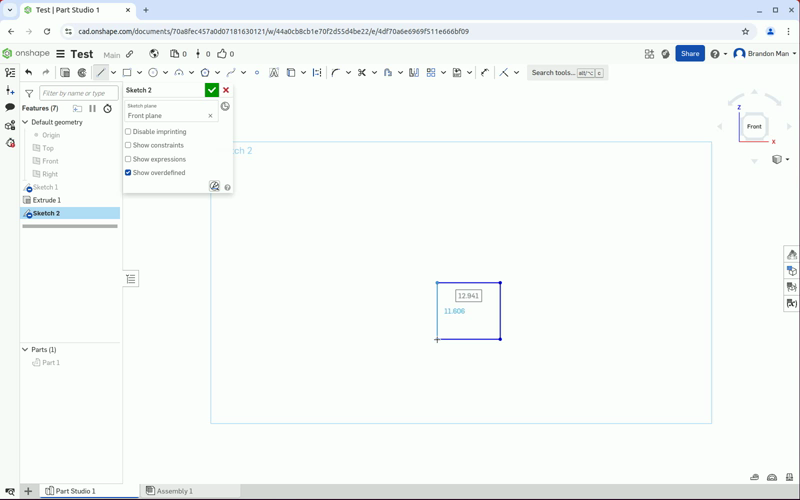
key_up(shift)
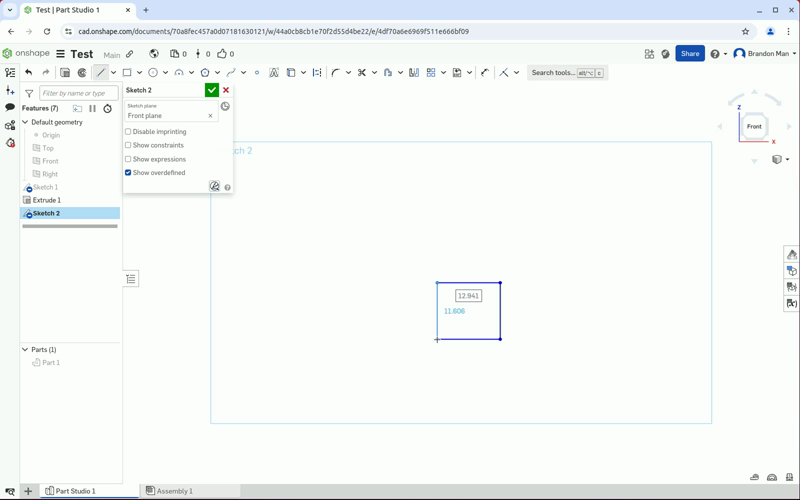
click(437, 339)
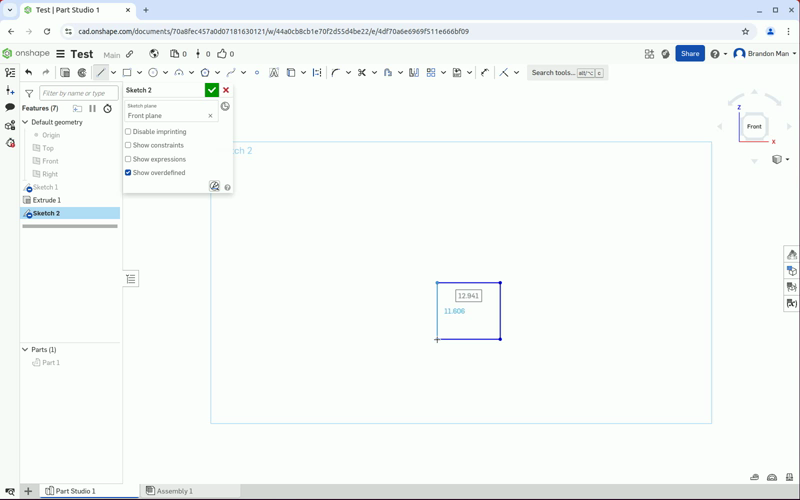
key(esc)
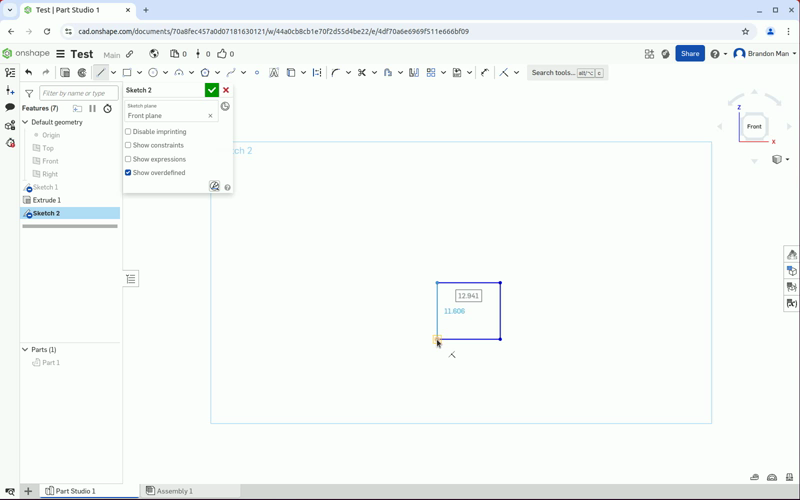
mouse_move(496, 298)
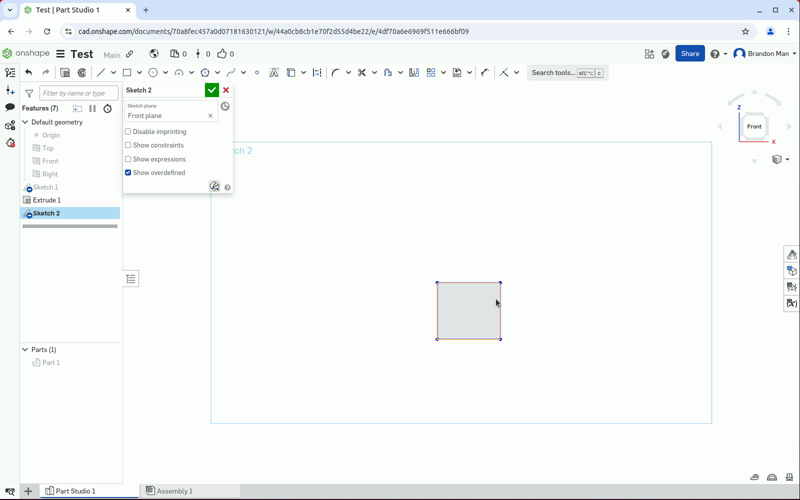
click(496, 298)
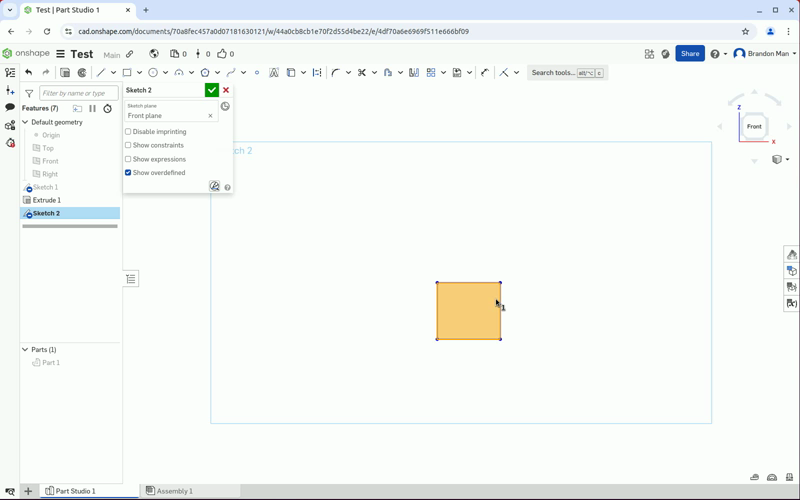
mouse_move(73, 352)
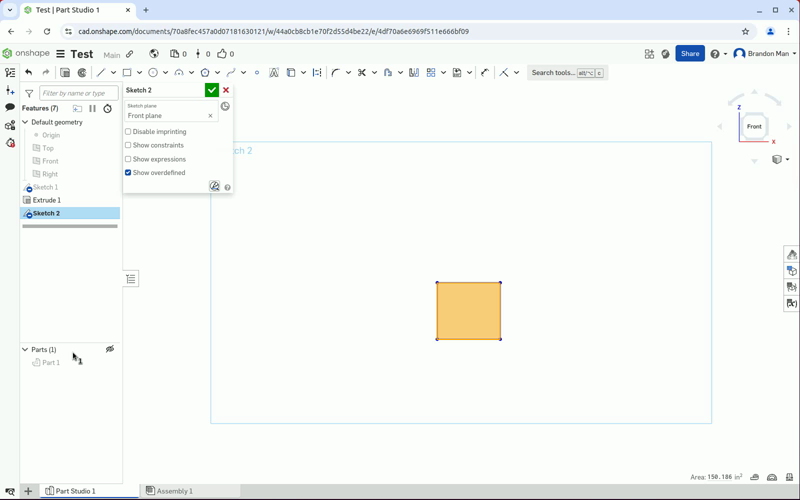
key(shift+y)
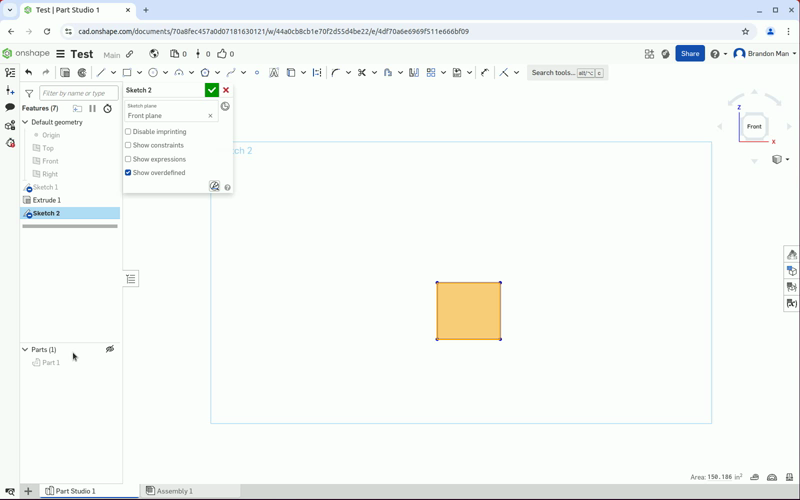
key(shift+e)
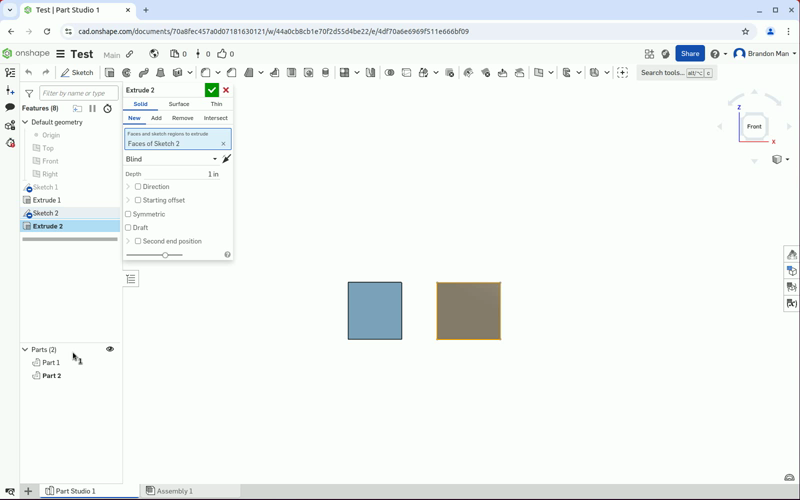
mouse_move(143, 106)
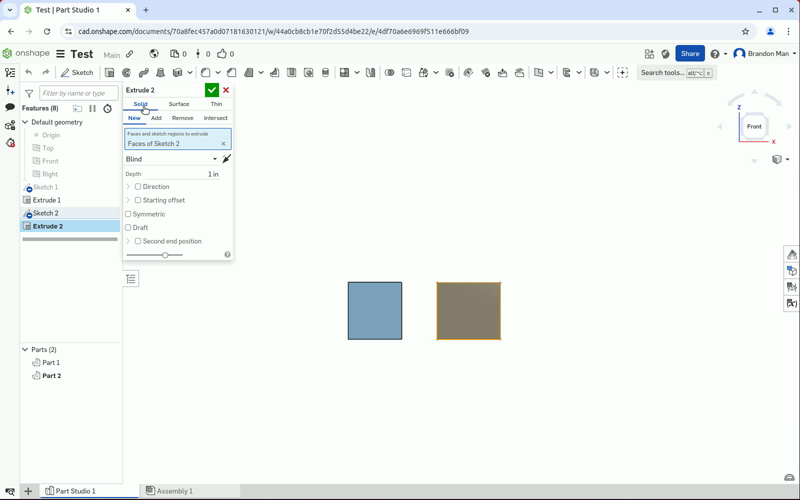
click(143, 106)
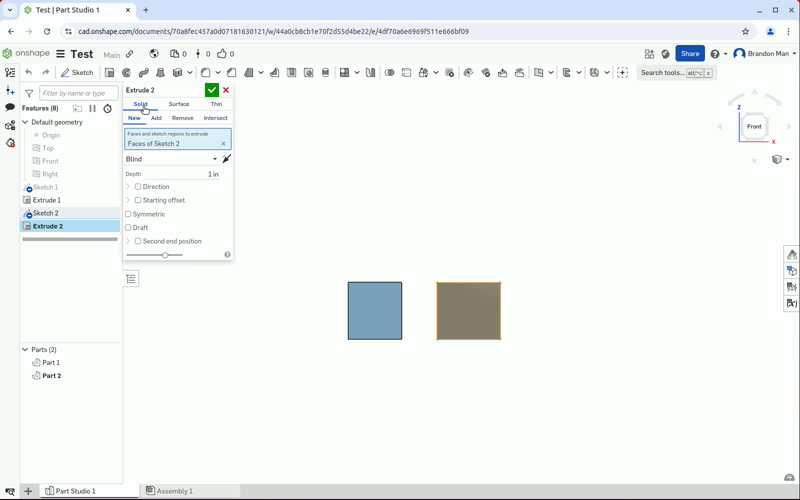
mouse_move(137, 120)
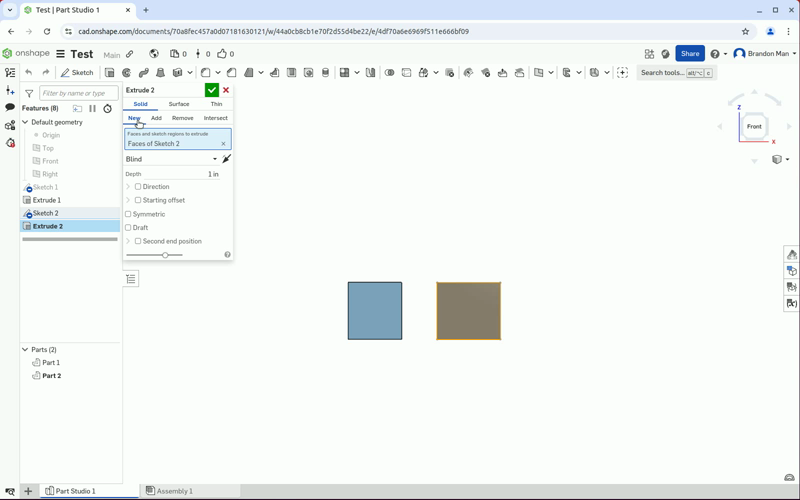
click(137, 120)
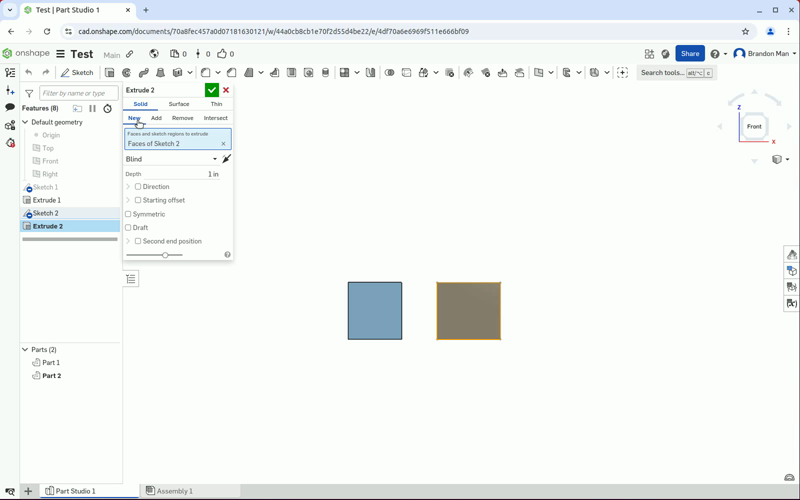
key(tab, 4)
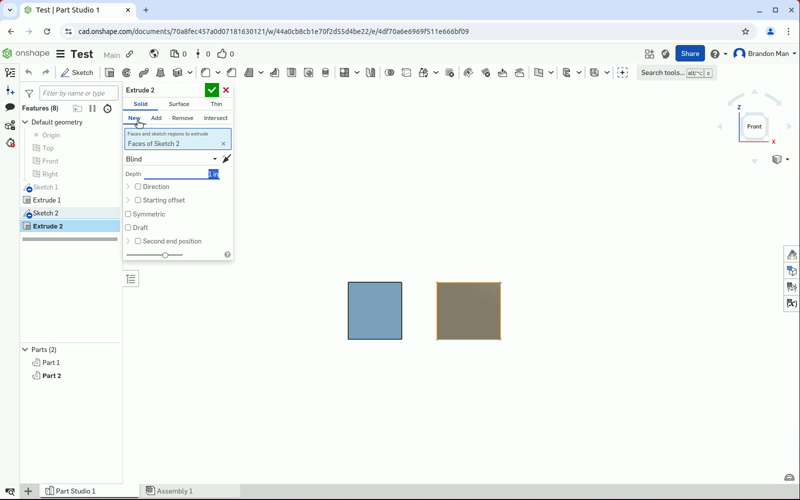
text(11.554)
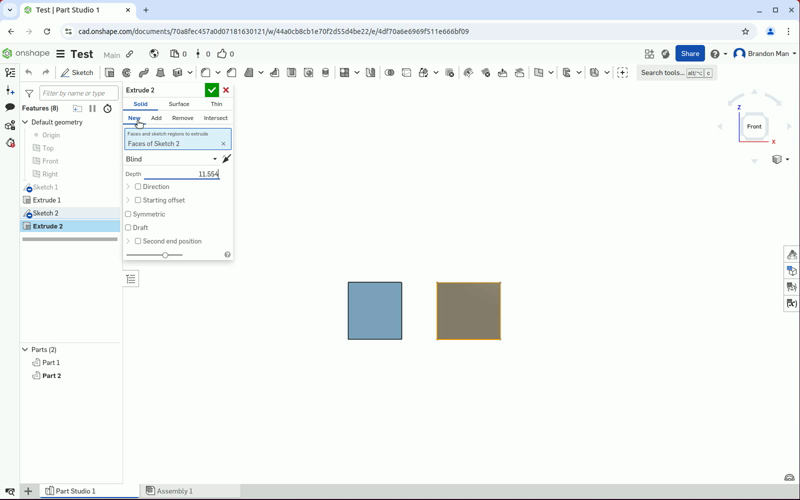
key(enter)
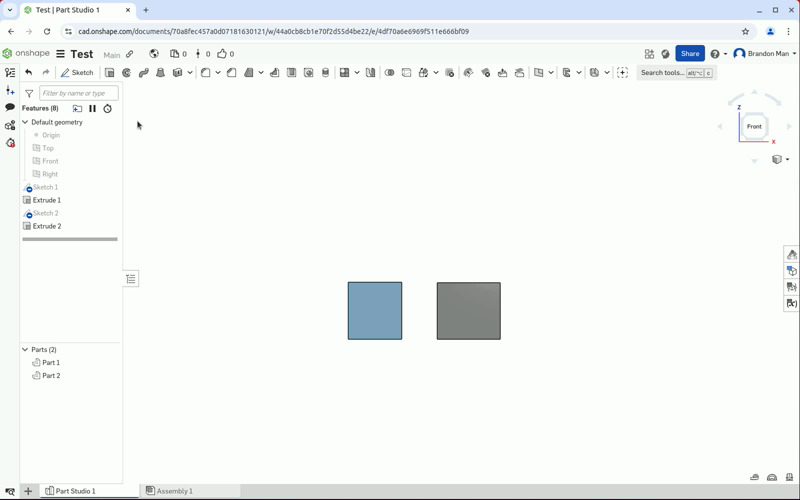
key(shift+h)
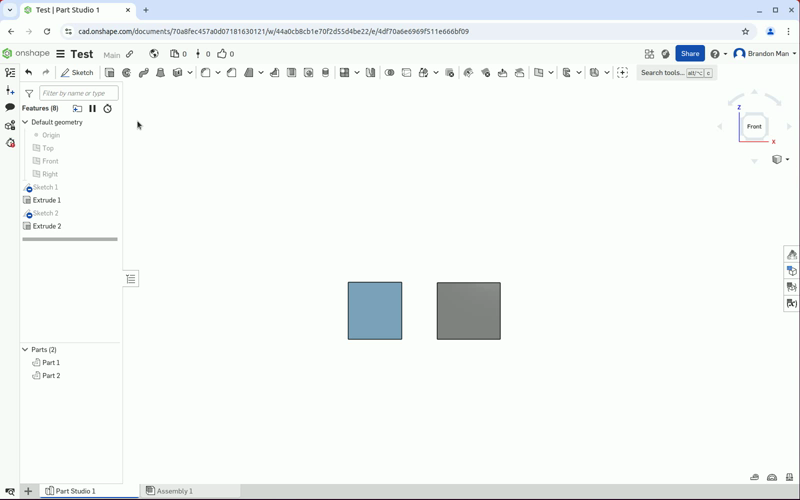
key(shift+h)
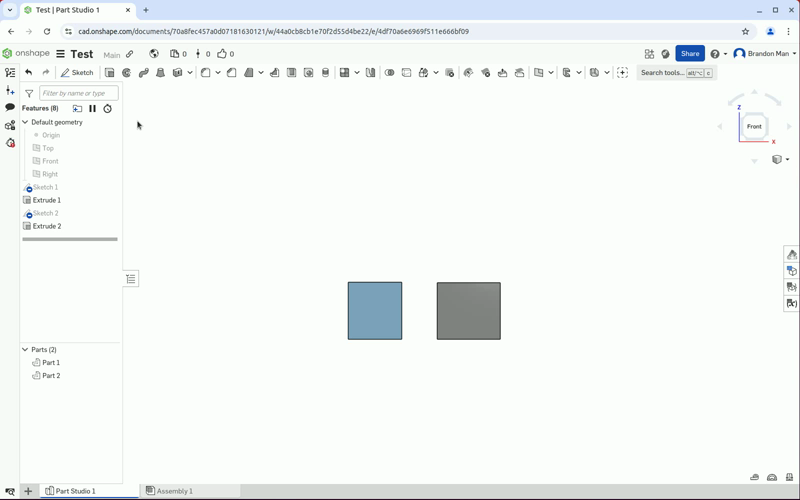
mouse_move(73, 189)
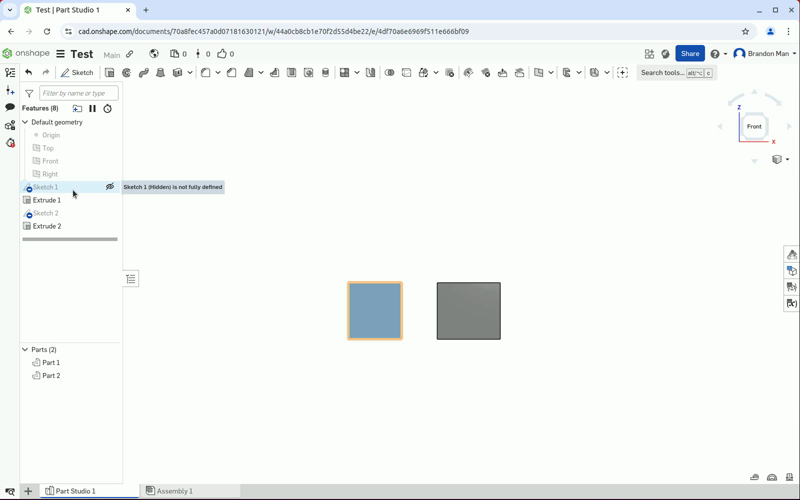
click(73, 189)
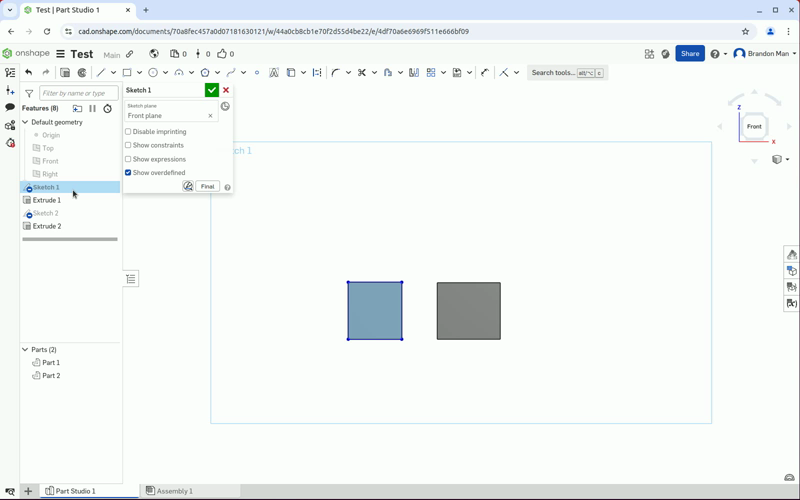
mouse_move(229, 92)
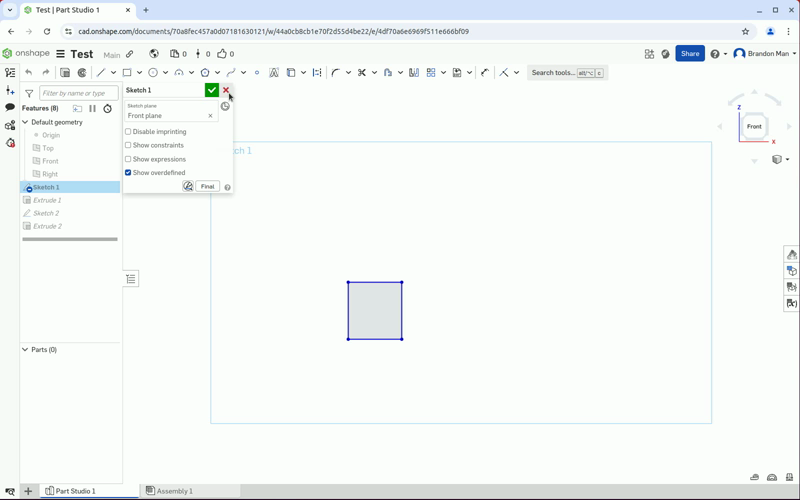
click(229, 92)
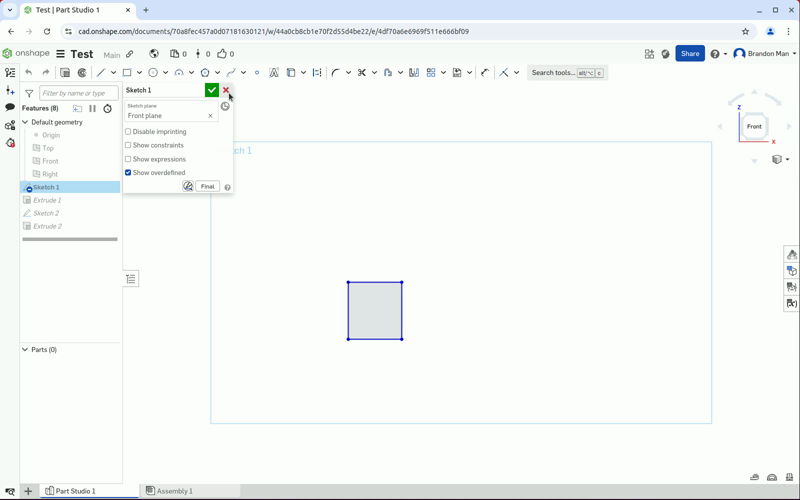
key(shift+s)
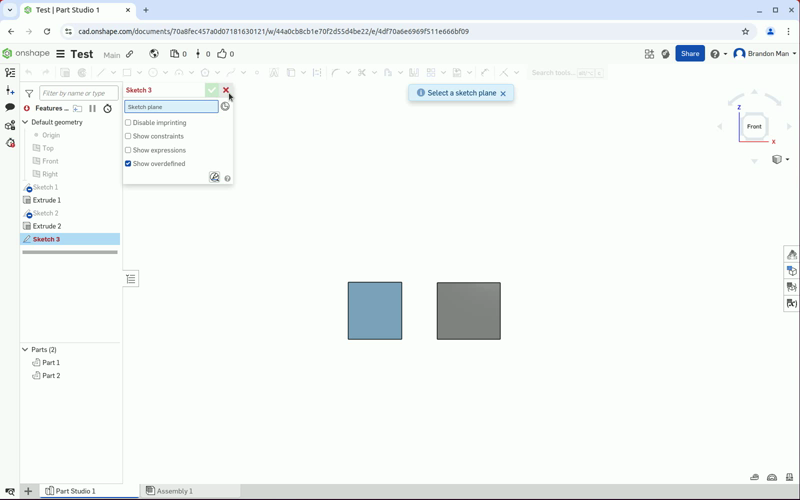
mouse_move(73, 163)
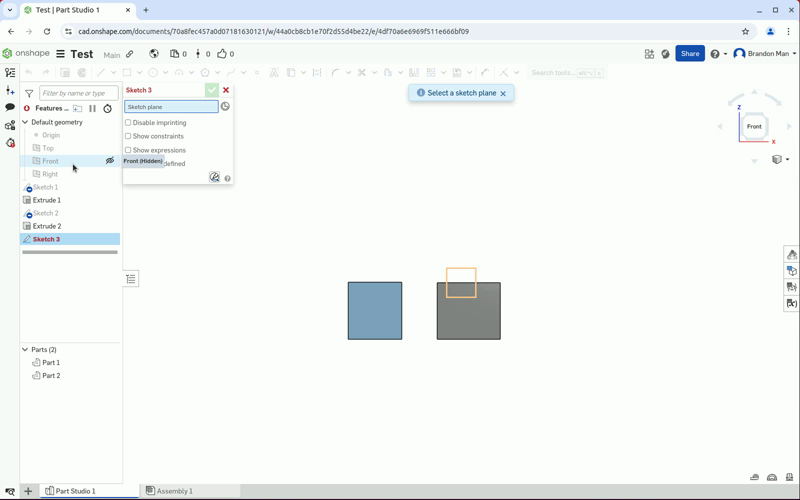
click(73, 163)
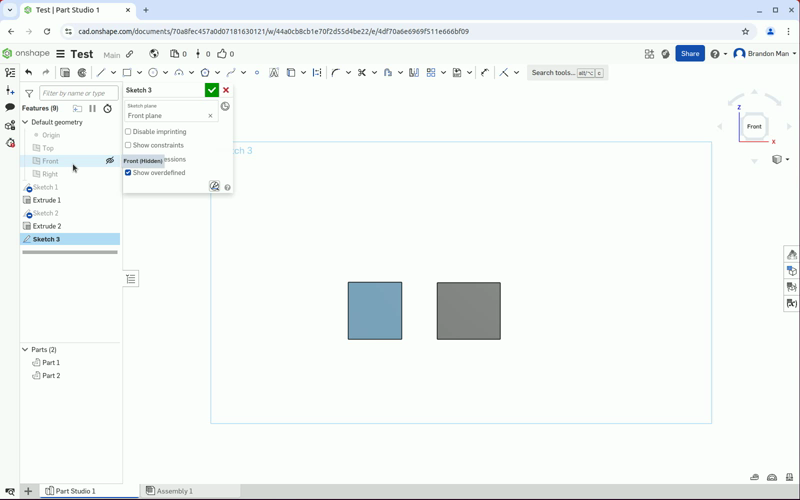
mouse_move(73, 352)
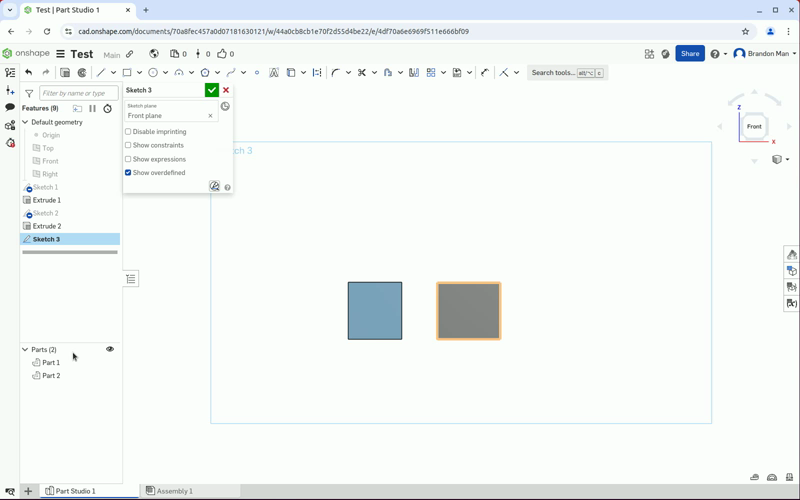
key(y)
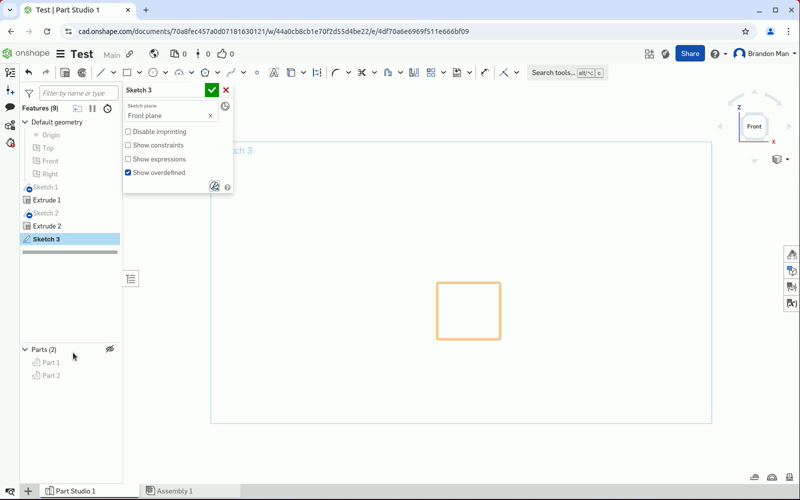
key(l)
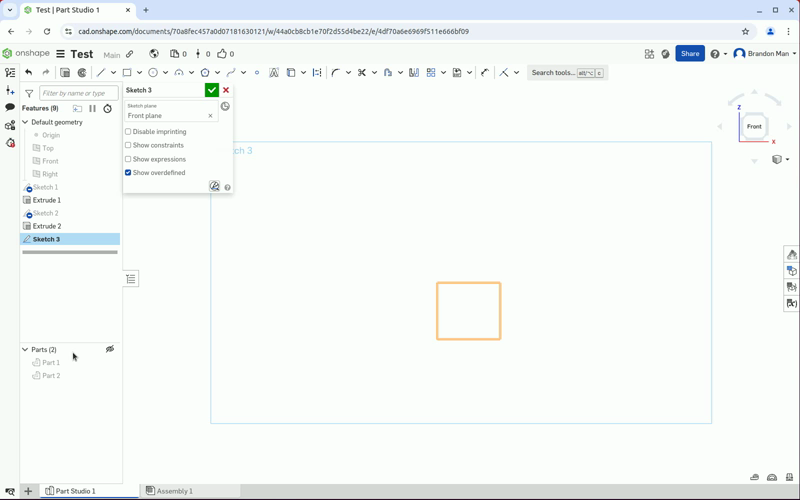
key_down(shift)
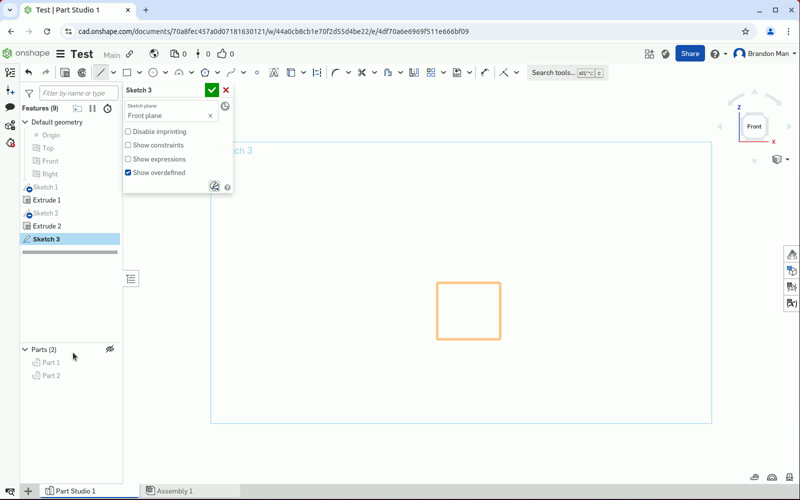
mouse_move(526, 339)
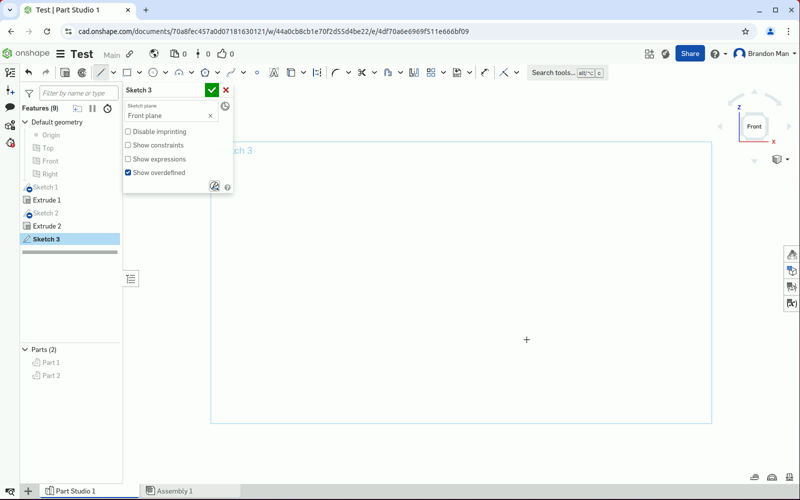
click(526, 339)
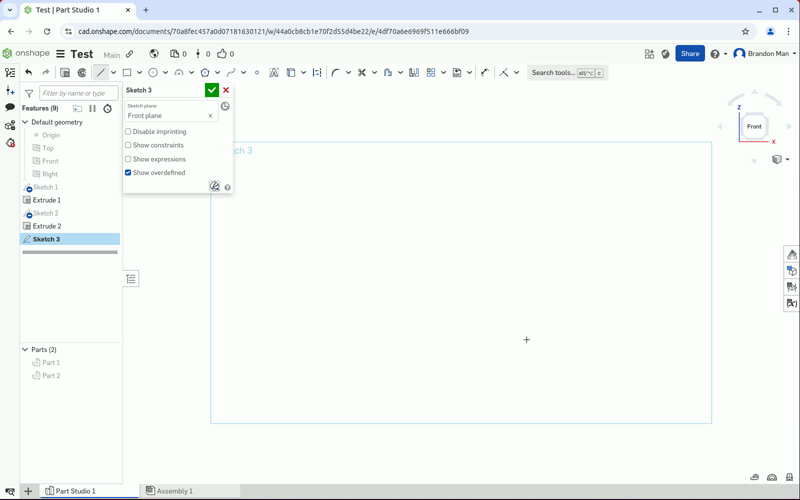
key_up(shift)
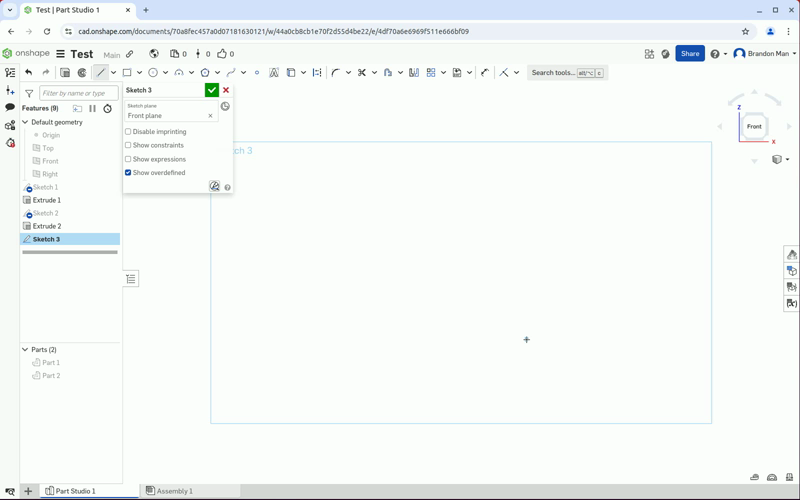
key_down(shift)
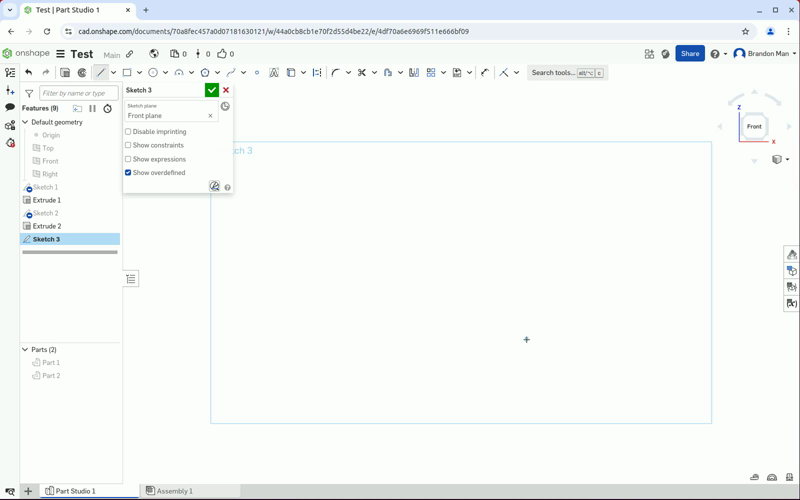
mouse_move(556, 339)
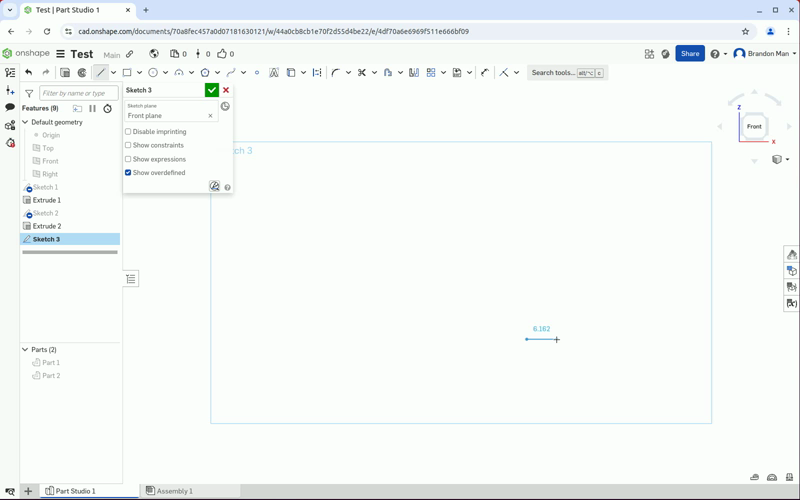
mouse_move(571, 339)
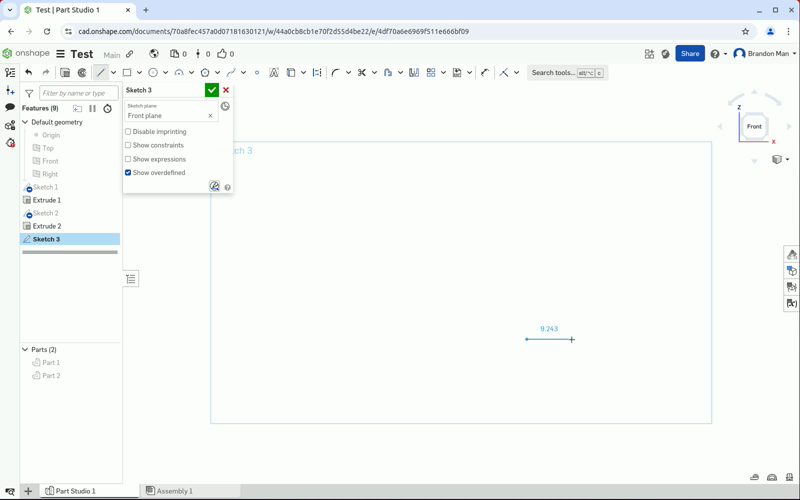
click(571, 339)
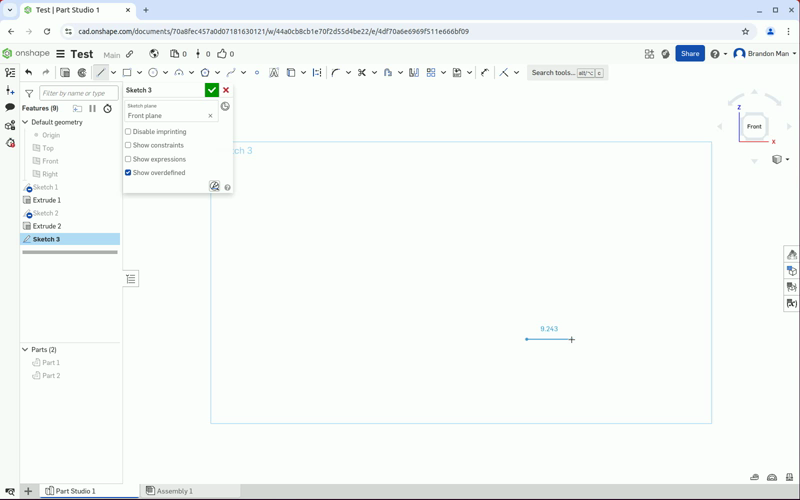
key_up(shift)
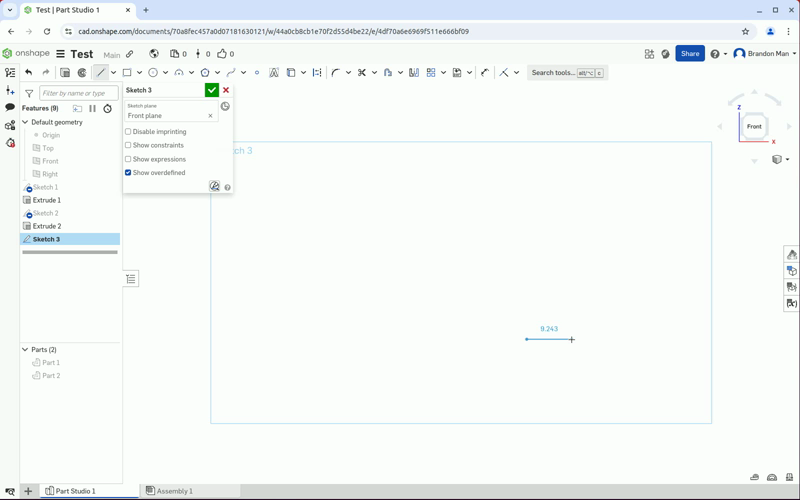
key_down(shift)
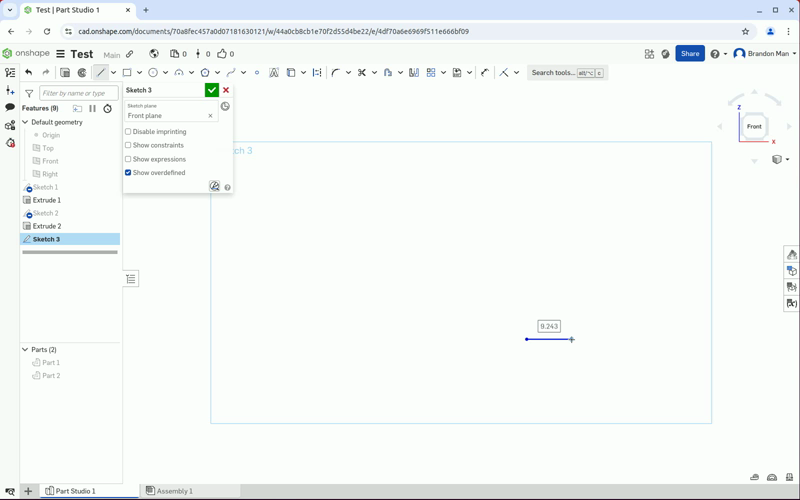
mouse_move(589, 339)
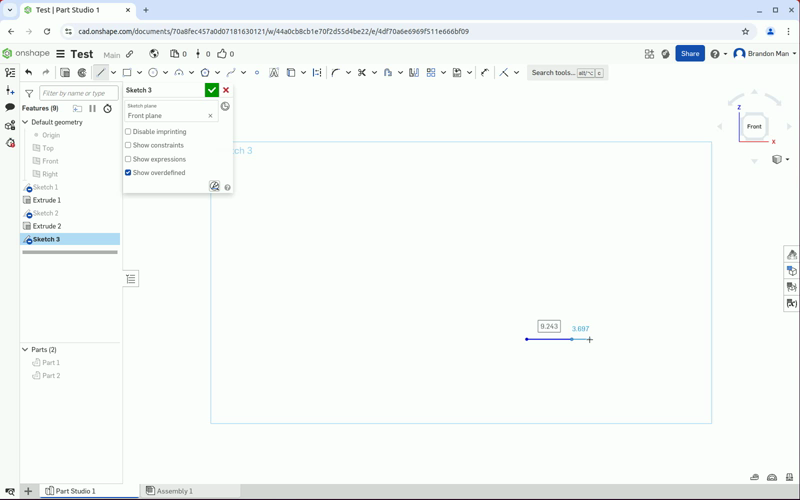
mouse_move(571, 282)
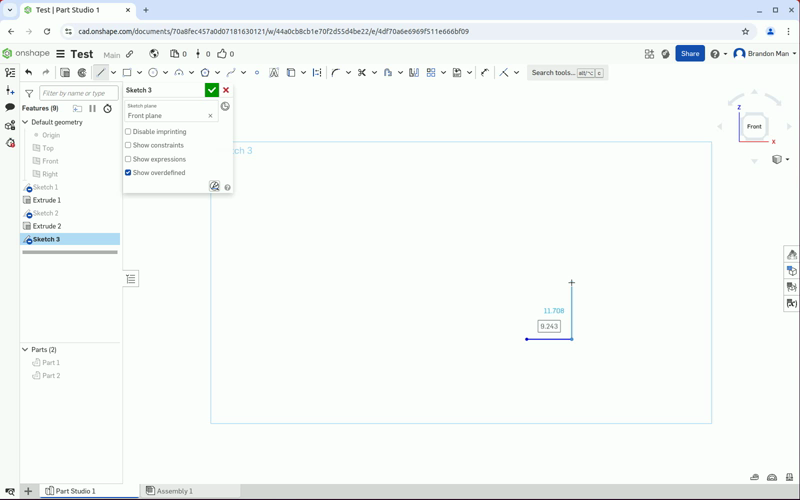
click(571, 282)
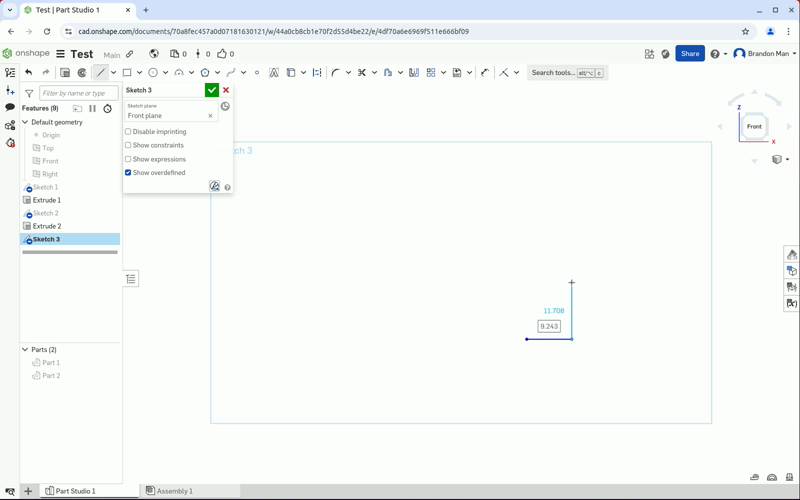
key_up(shift)
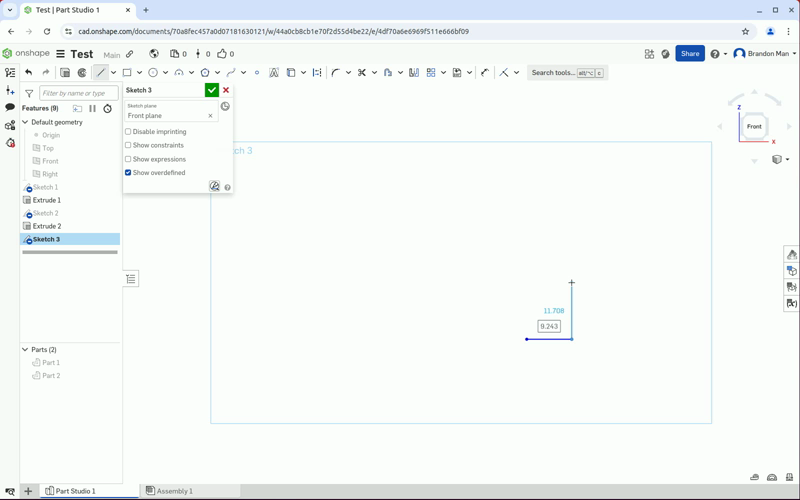
key_down(shift)
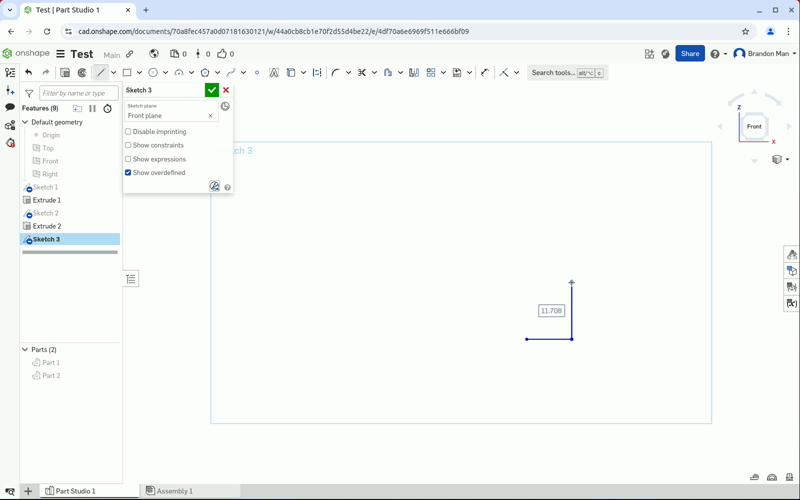
mouse_move(589, 282)
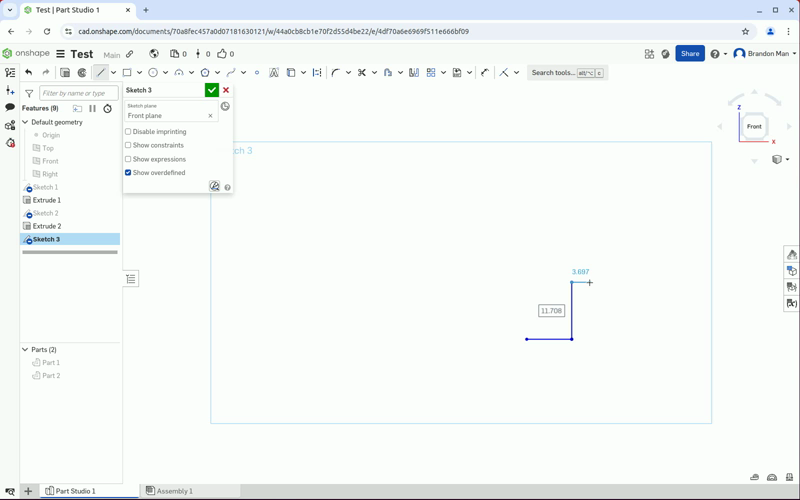
mouse_move(526, 282)
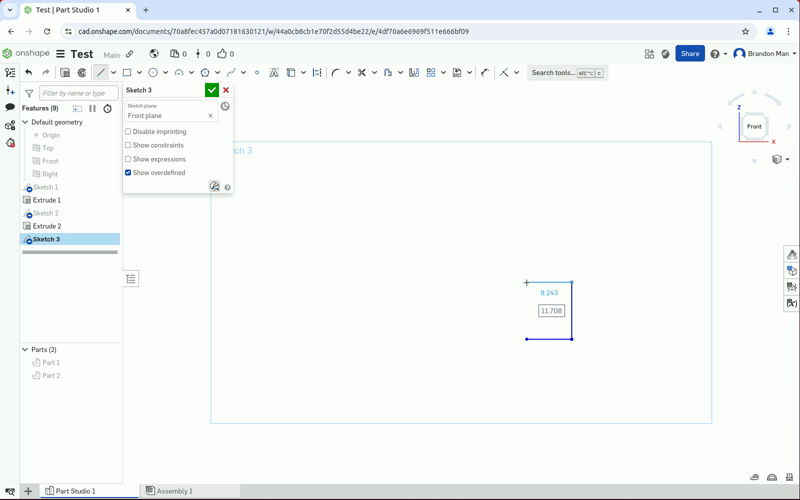
click(526, 282)
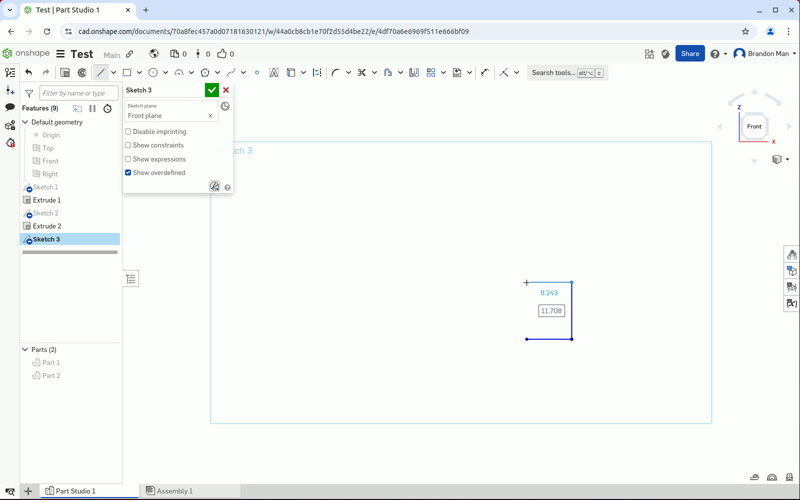
key_up(shift)
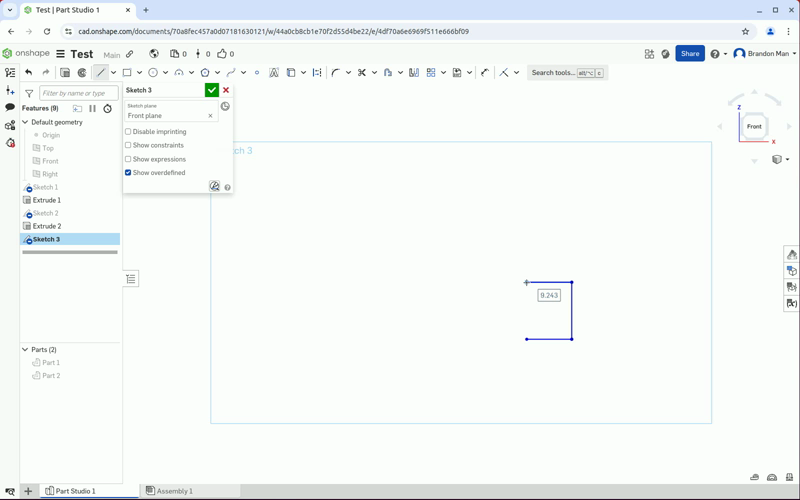
mouse_move(556, 282)
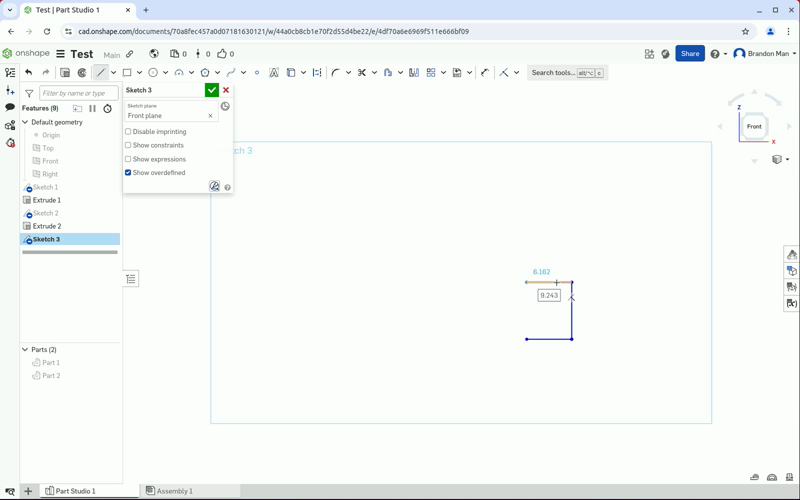
key_down(shift)
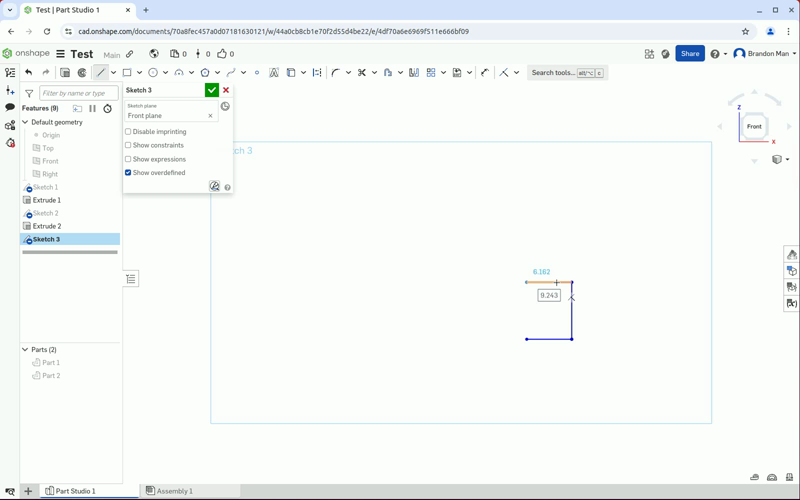
mouse_move(526, 339)
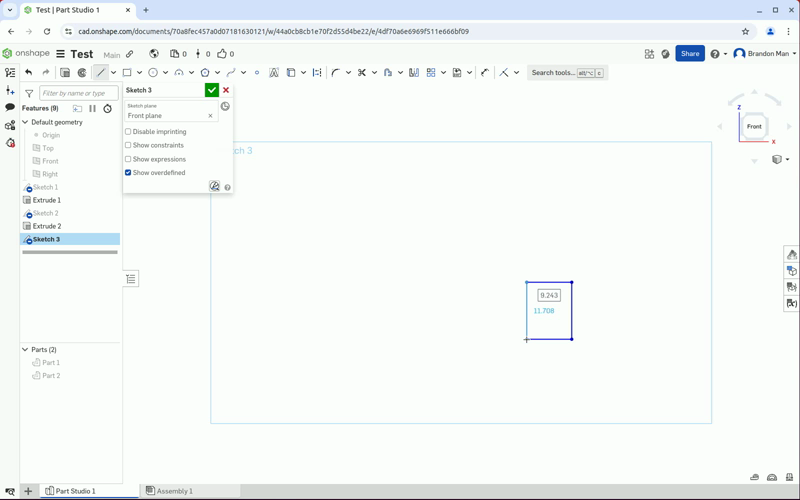
key_up(shift)
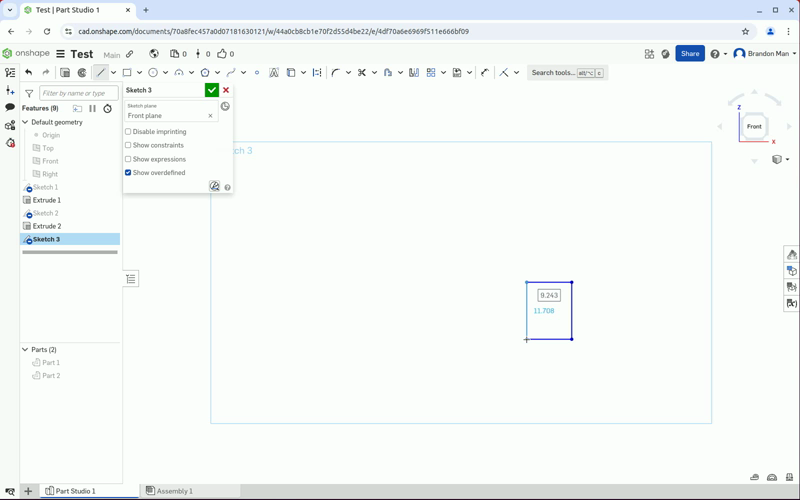
click(526, 339)
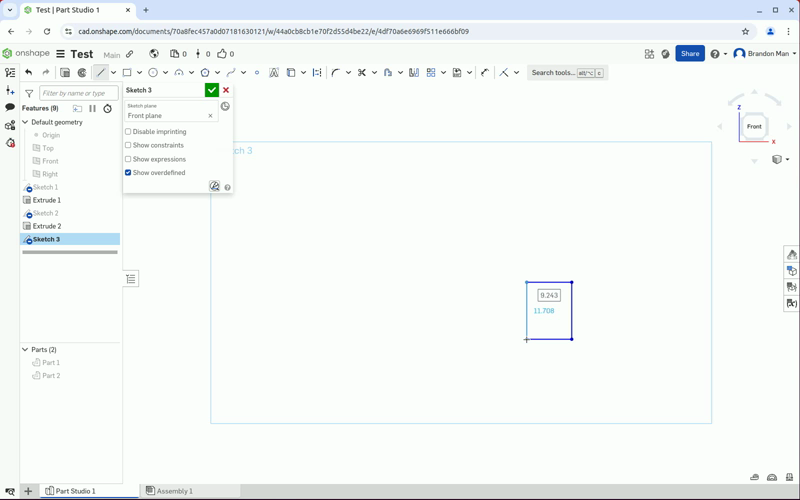
key(esc)
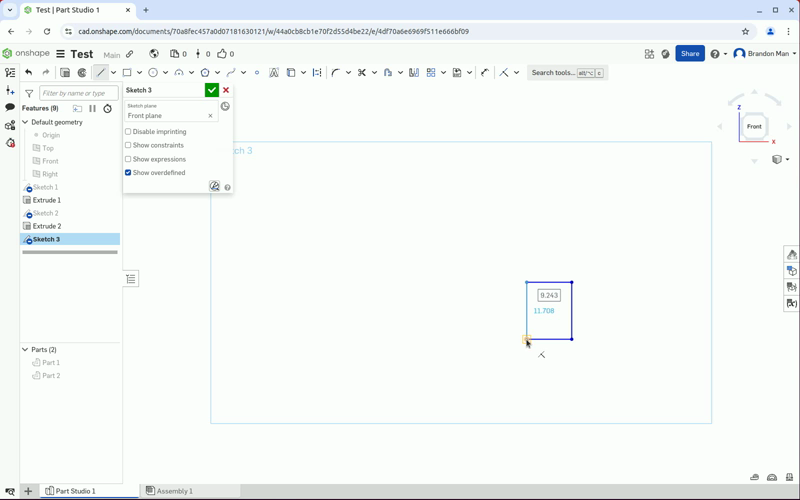
mouse_move(529, 286)
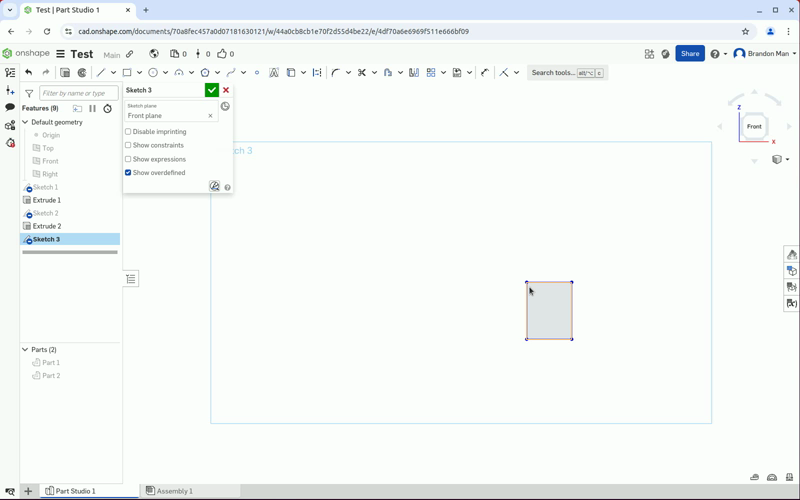
click(529, 286)
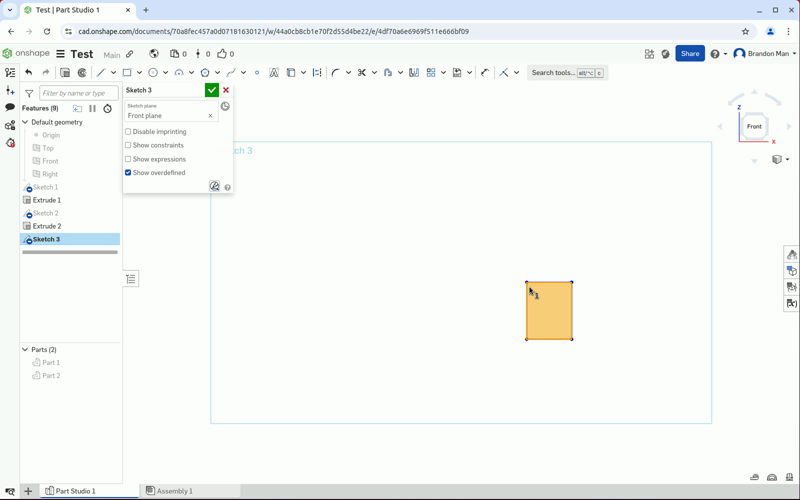
mouse_move(73, 352)
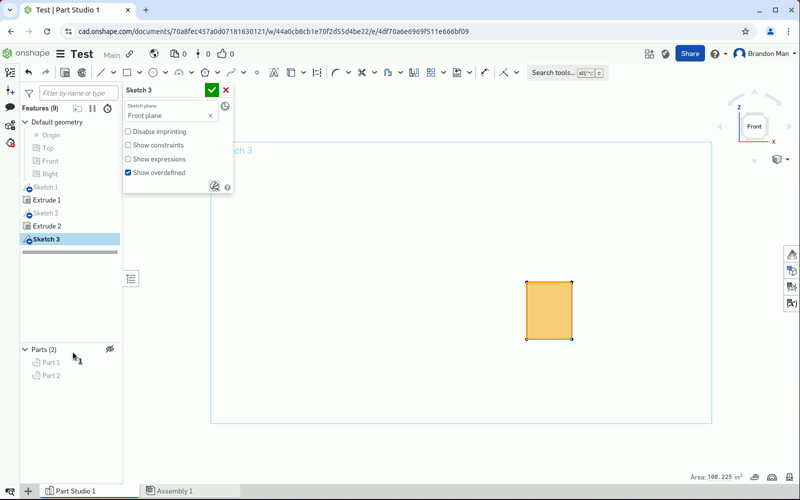
key(shift+y)
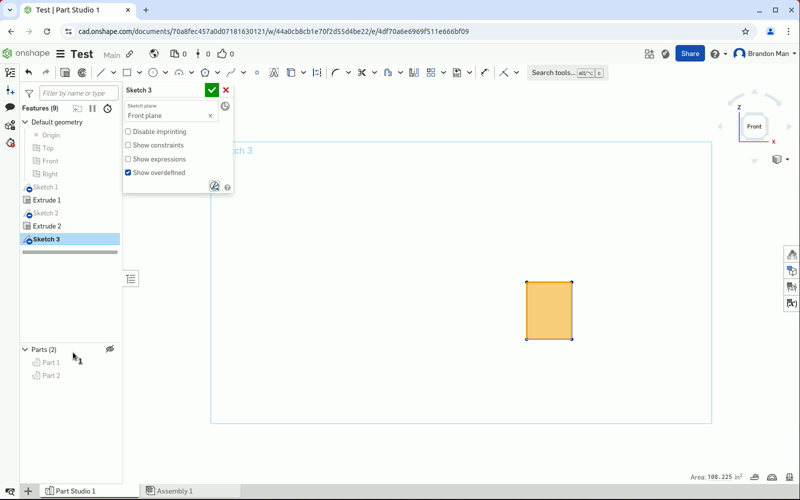
key(shift+e)
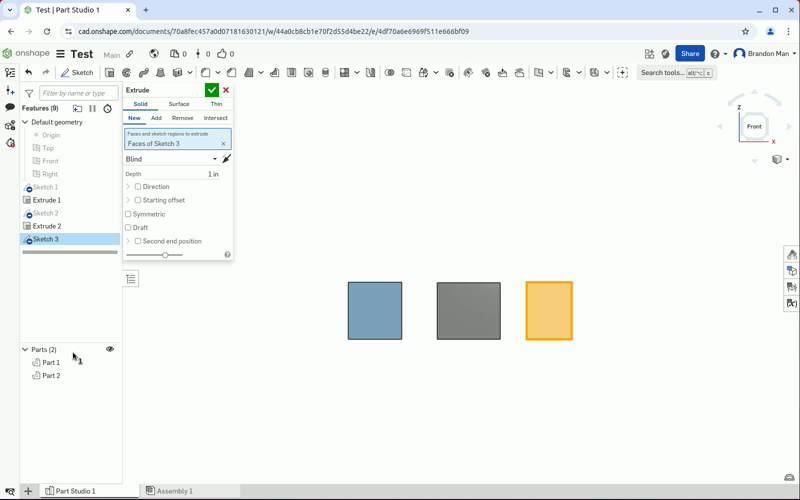
mouse_move(143, 106)
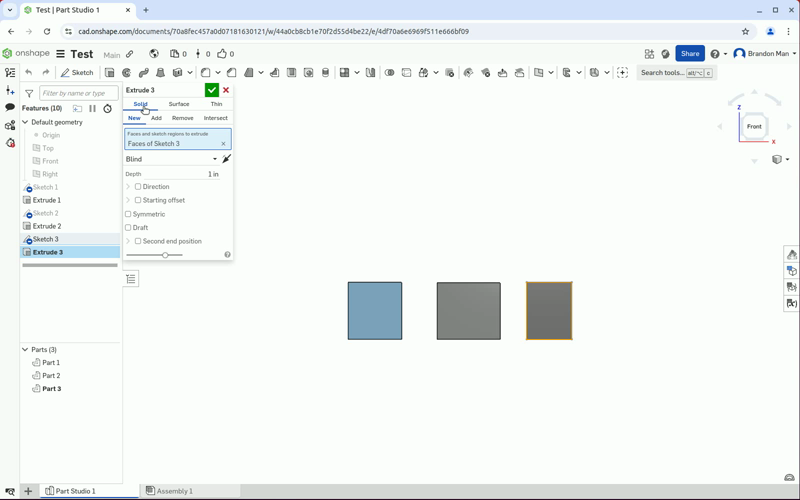
click(143, 106)
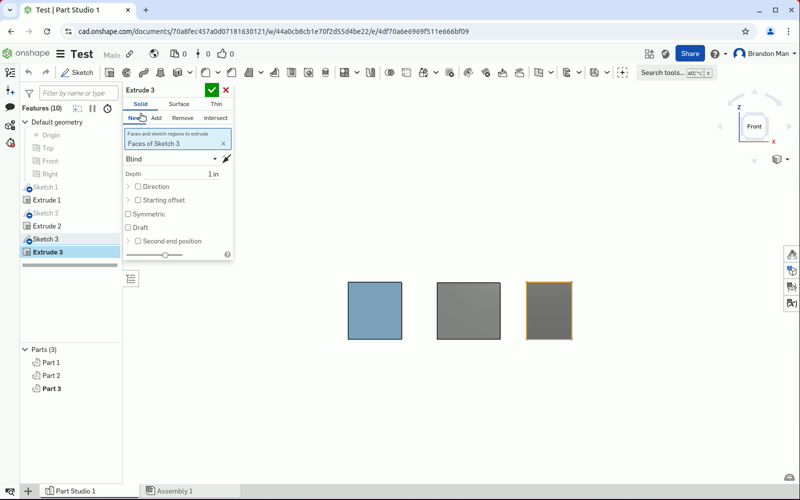
mouse_move(137, 120)
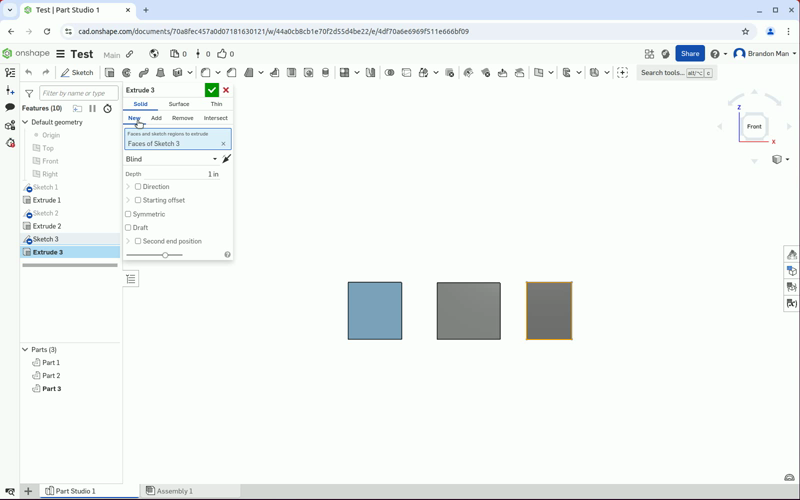
click(137, 120)
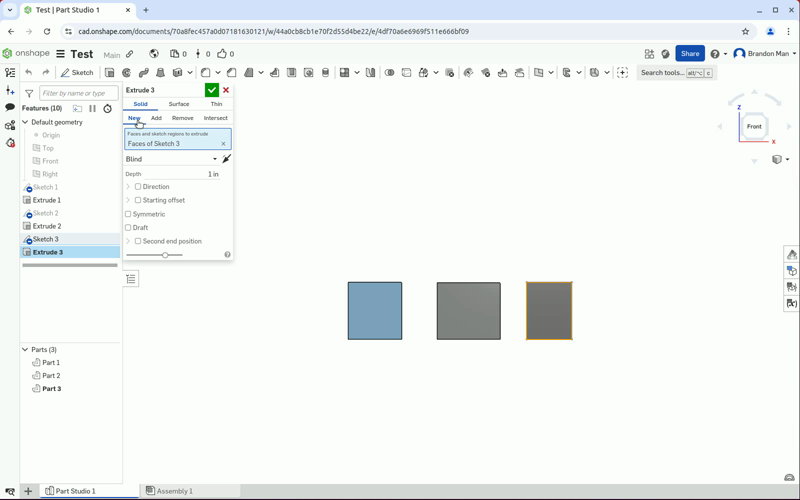
key(tab, 4)
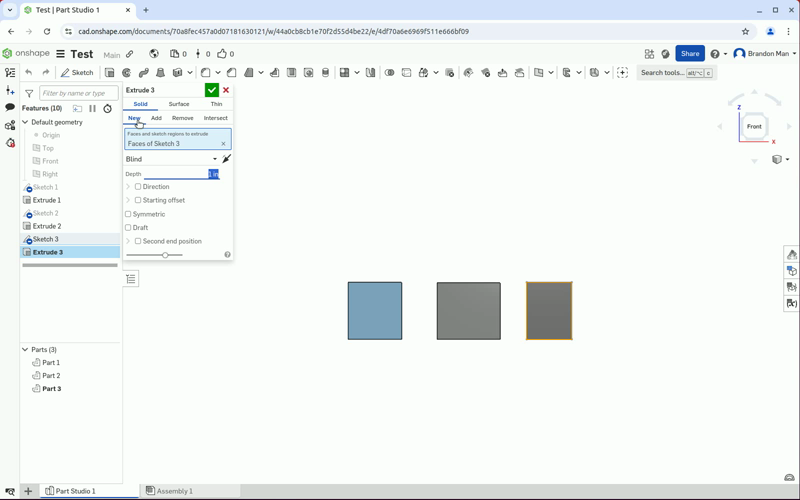
text(11.554)
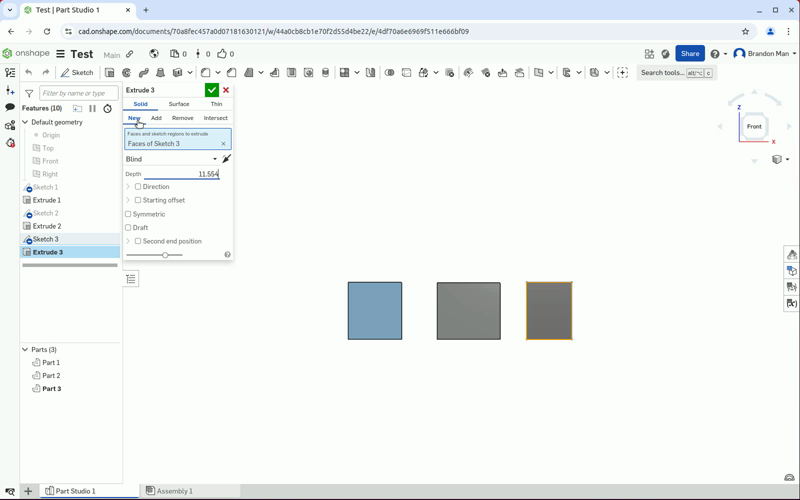
key(enter)
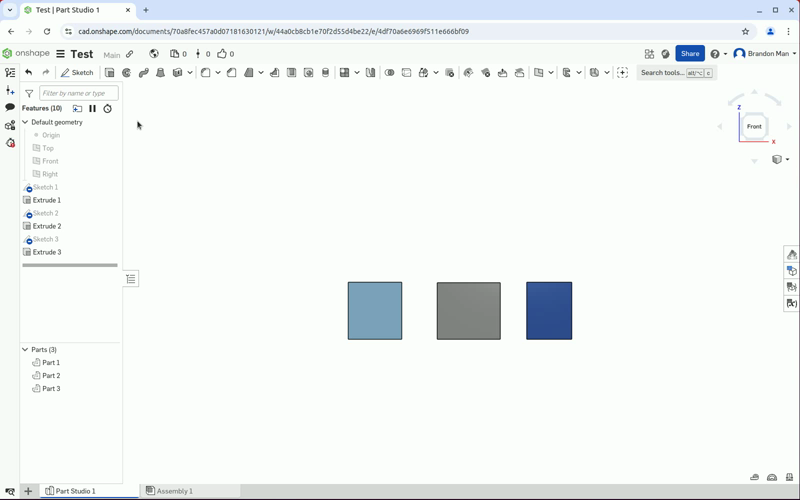
key(shift+h)
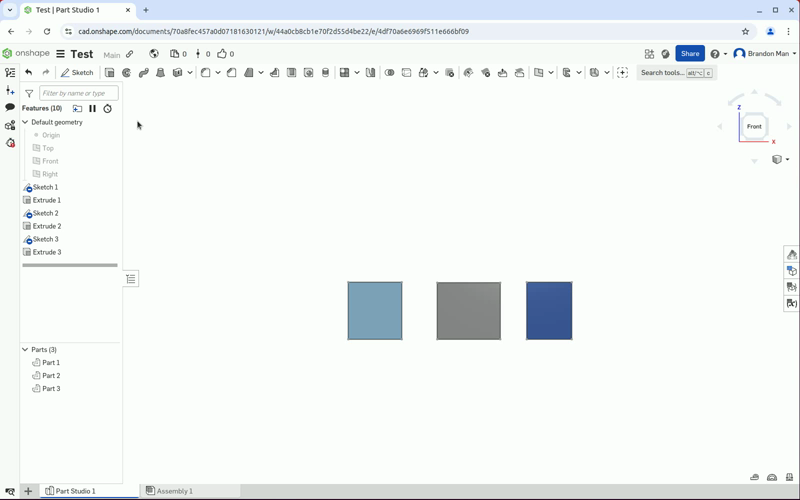
key(shift+h)
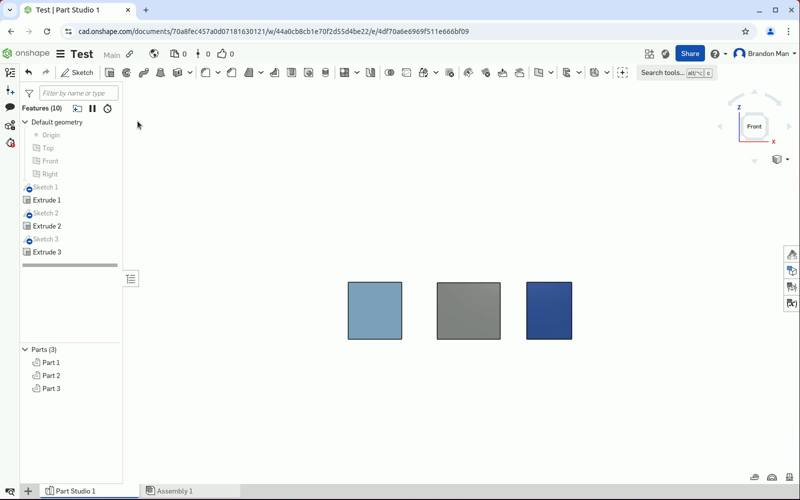
mouse_move(73, 189)
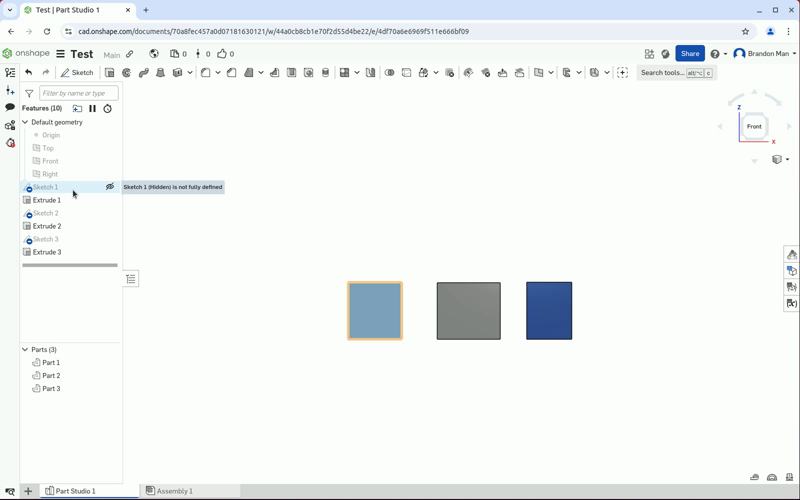
click(73, 189)
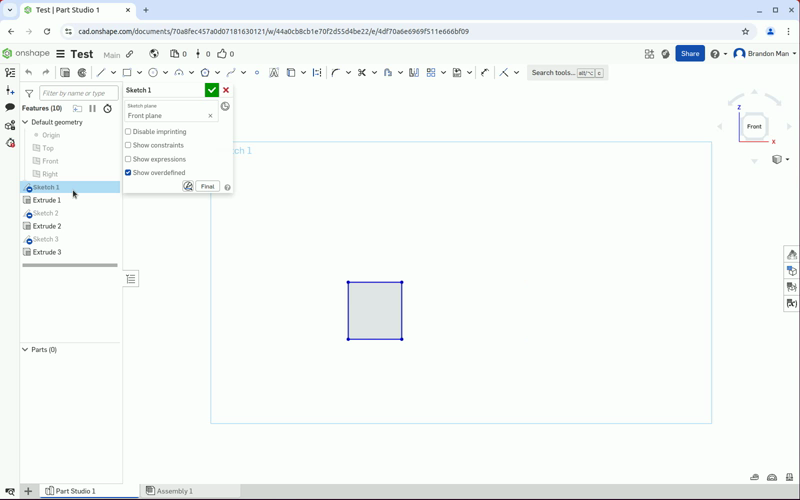
mouse_move(229, 92)
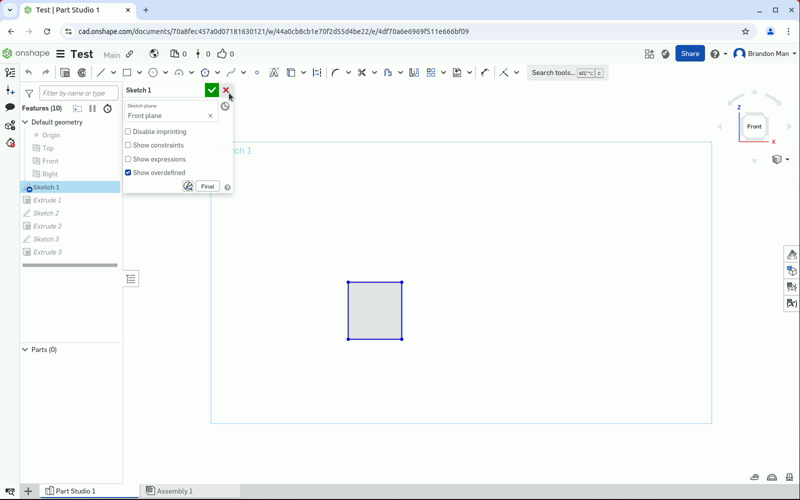
click(229, 92)
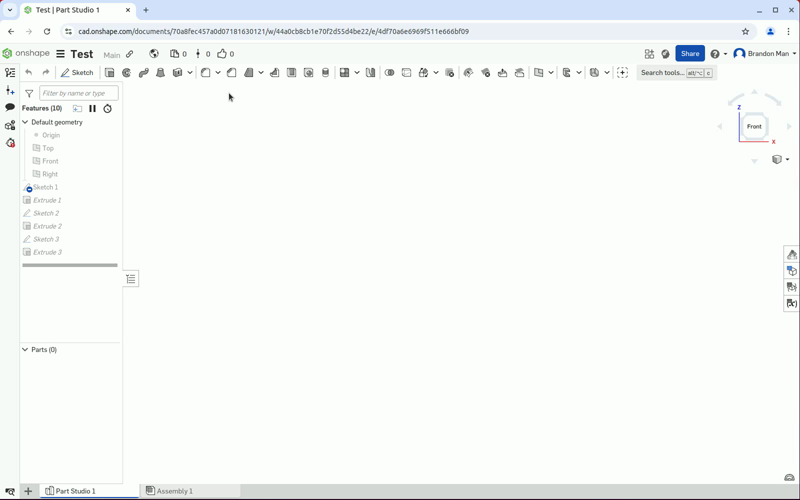
mouse_move(541, 75)
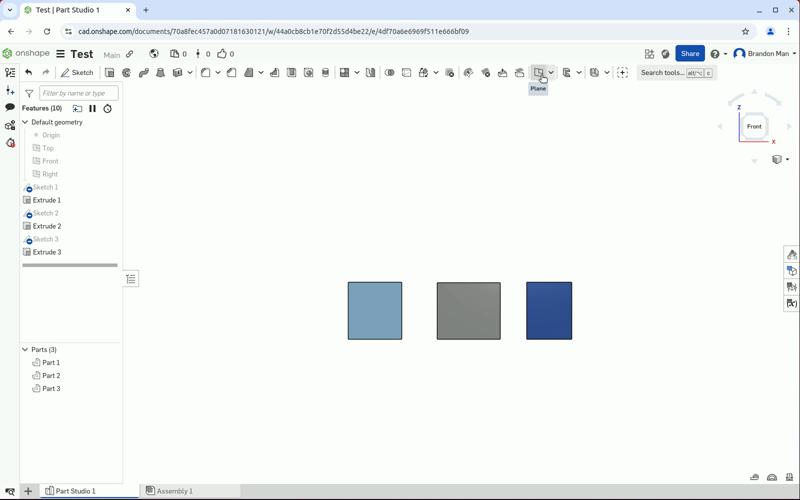
click(541, 75)
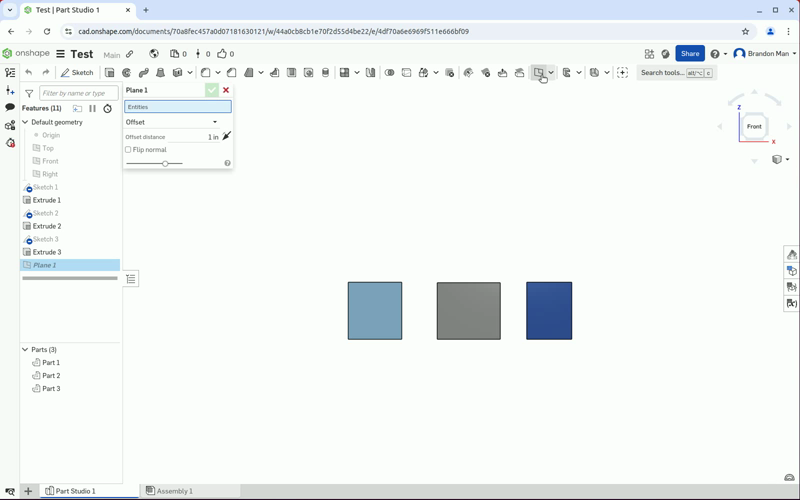
mouse_move(73, 163)
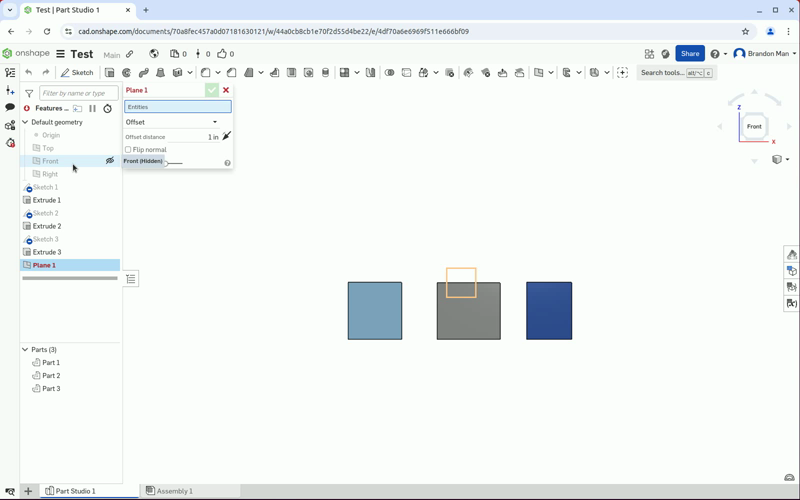
click(73, 163)
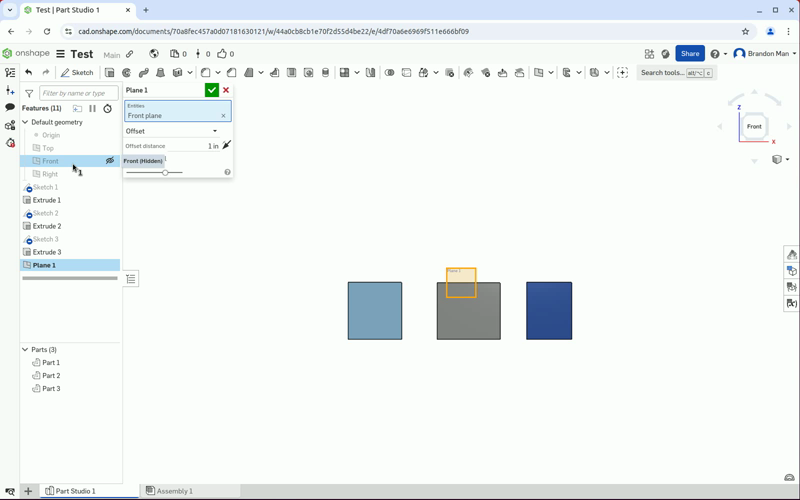
key(tab, 2)
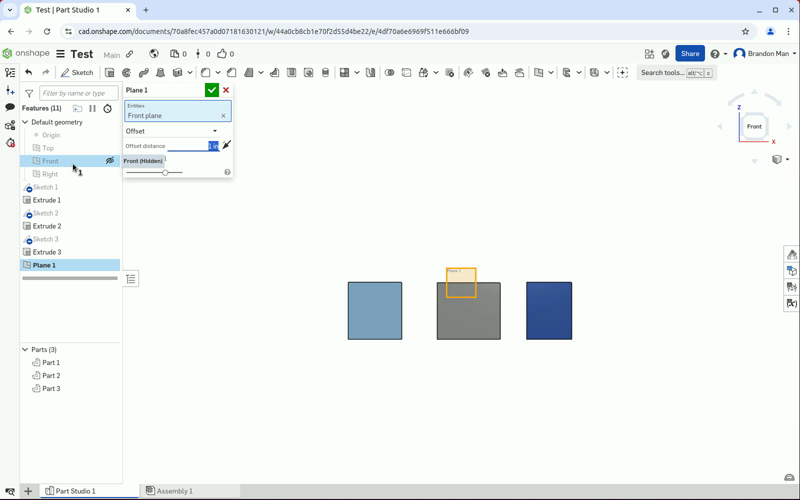
text(11.554)
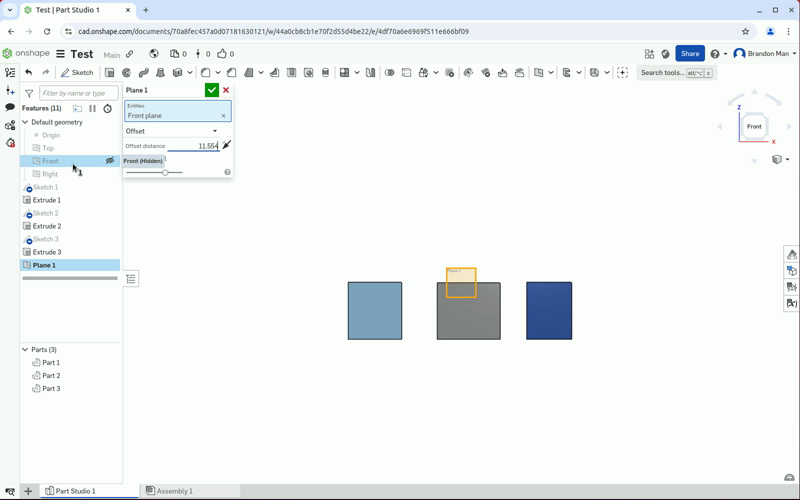
key(enter, 2)
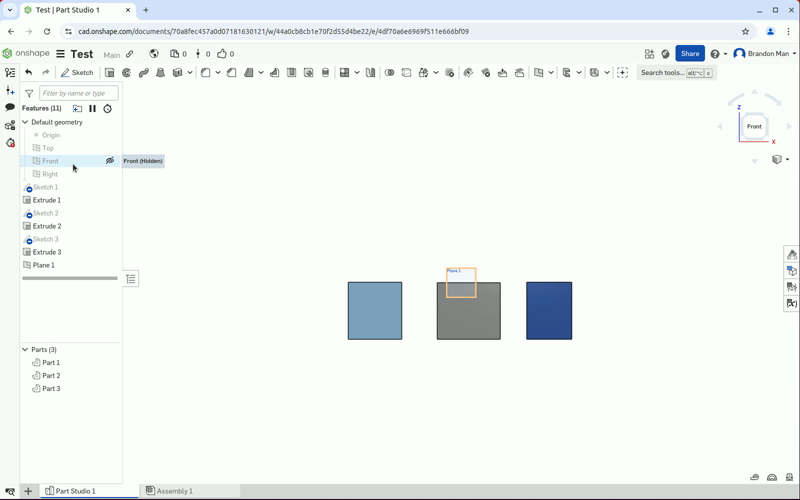
key(shift+s)
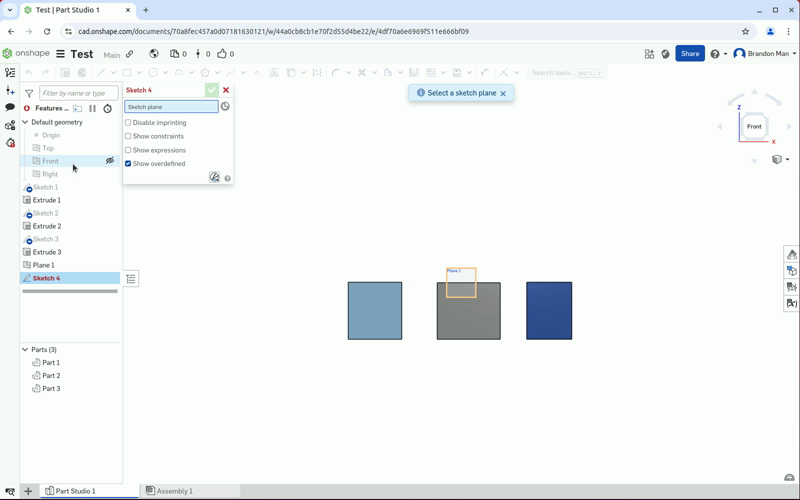
mouse_move(73, 267)
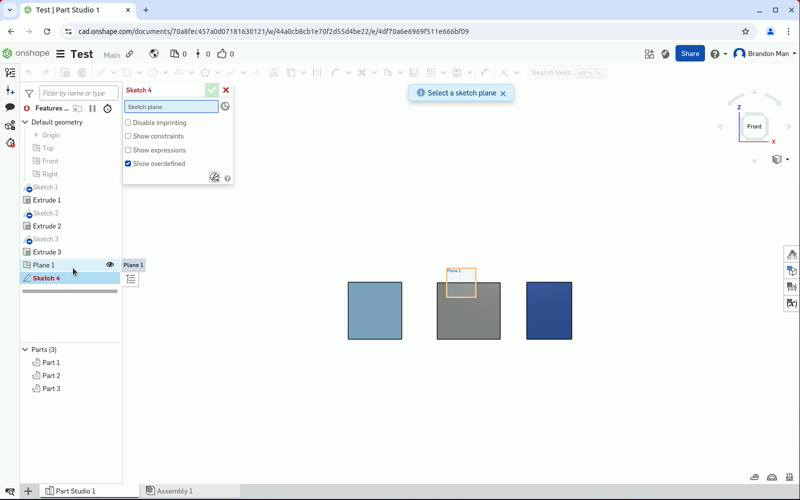
click(73, 267)
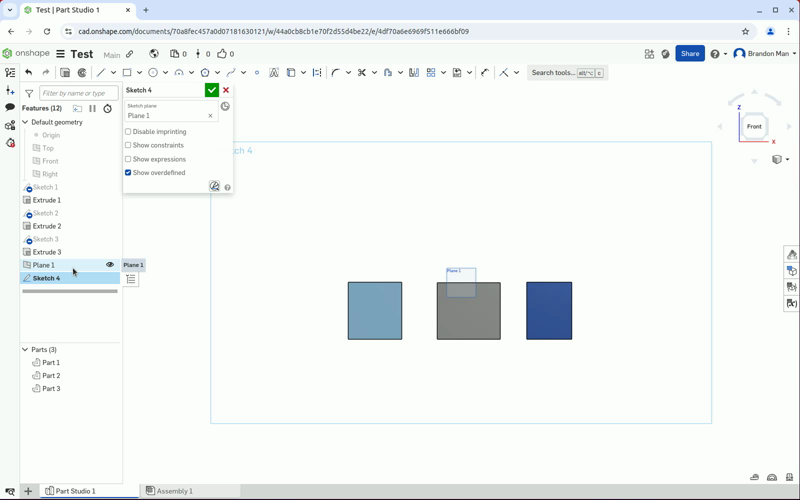
mouse_move(73, 352)
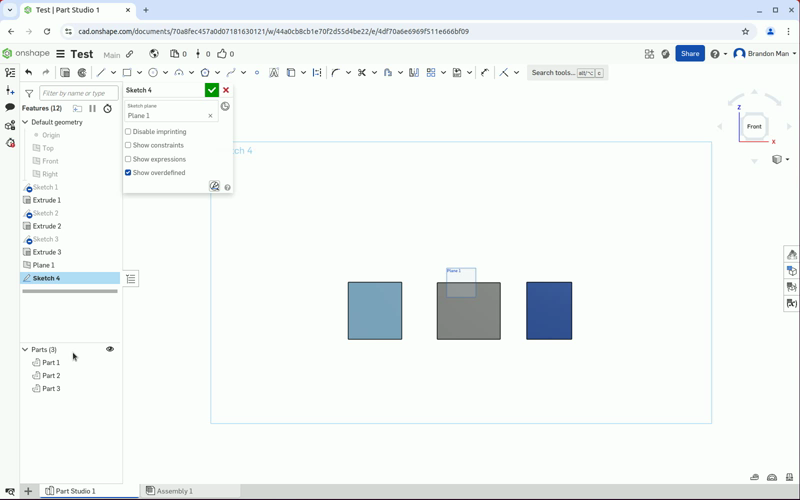
key(y)
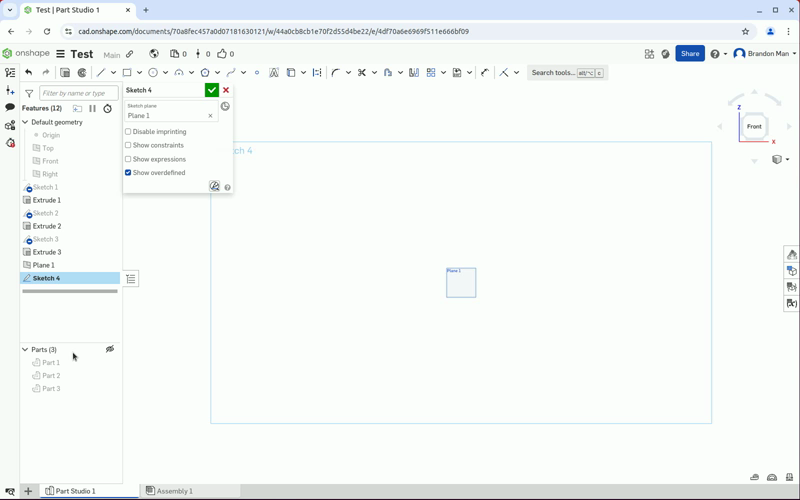
key(l)
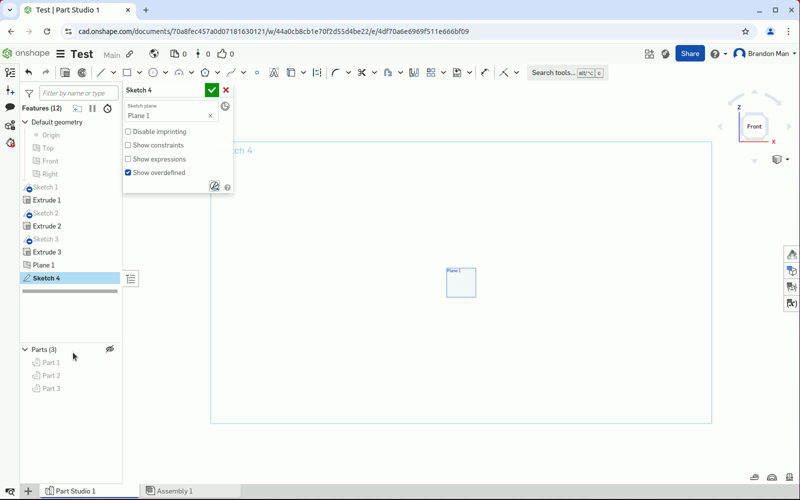
key_down(shift)
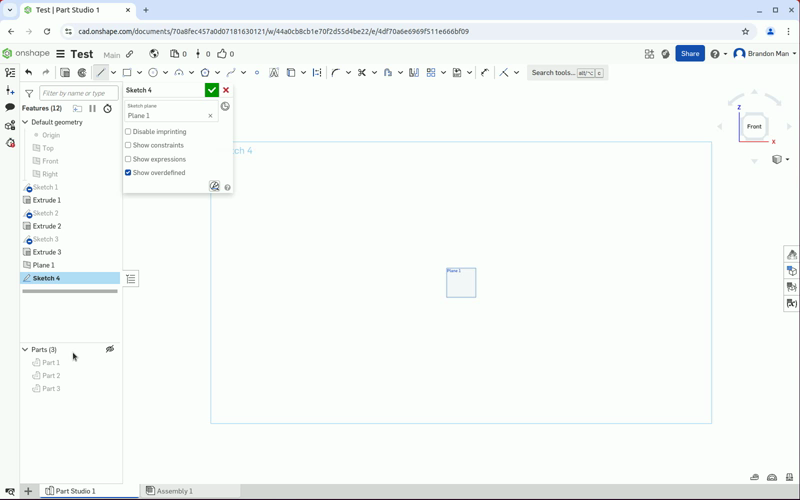
mouse_move(540, 319)
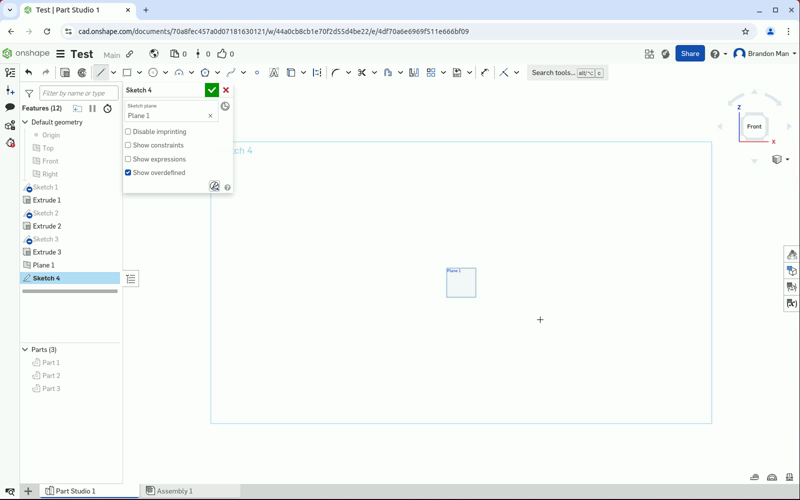
click(540, 319)
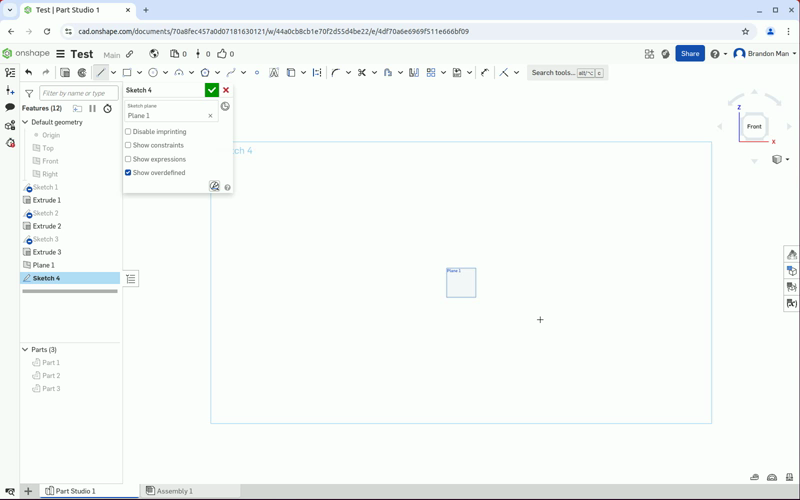
key_up(shift)
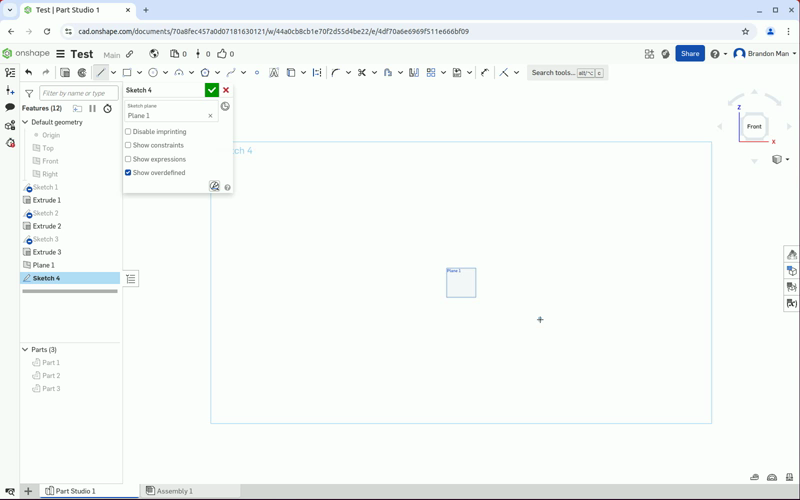
key_down(shift)
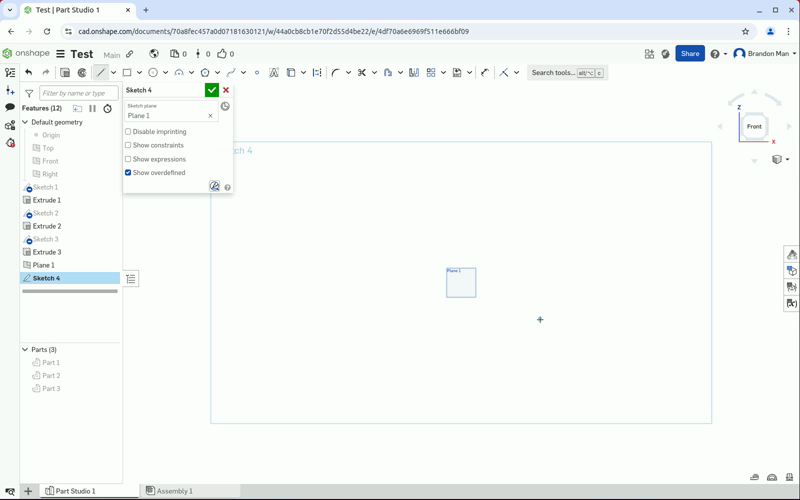
mouse_move(570, 319)
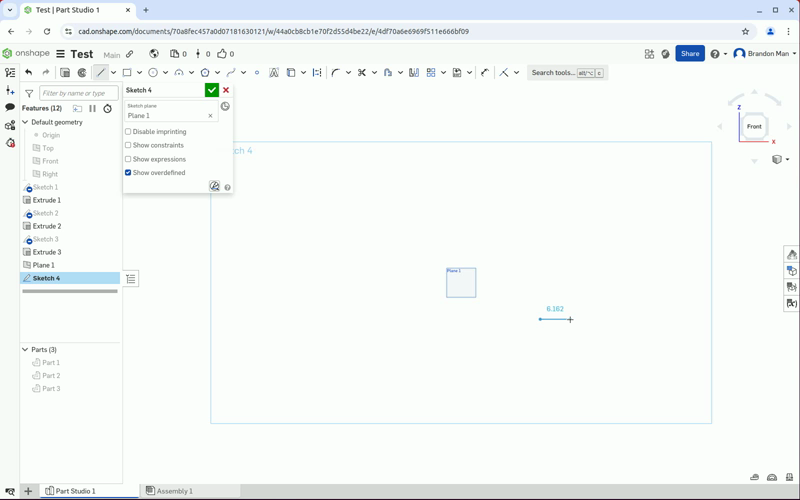
mouse_move(556, 319)
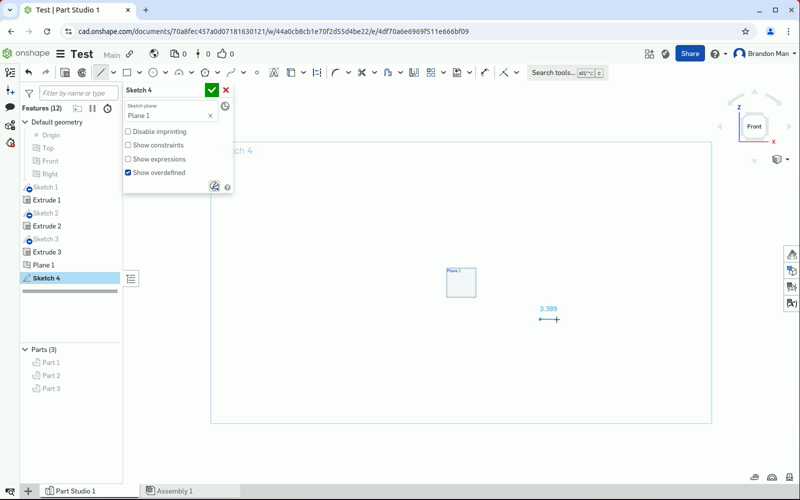
click(556, 319)
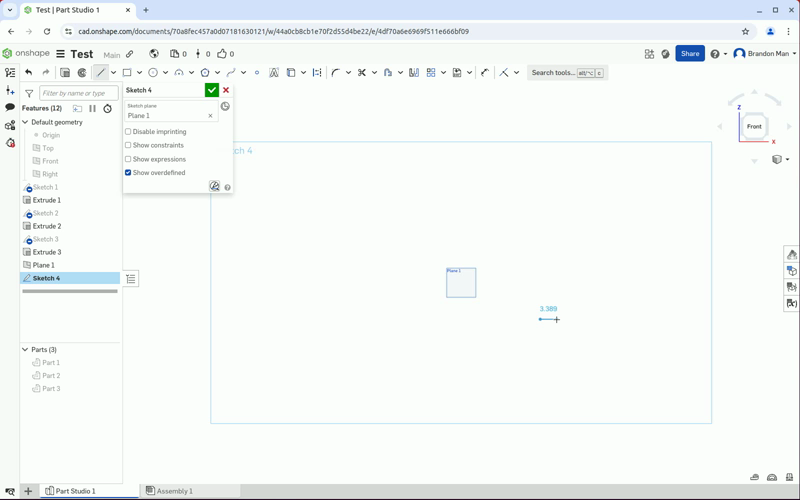
key_up(shift)
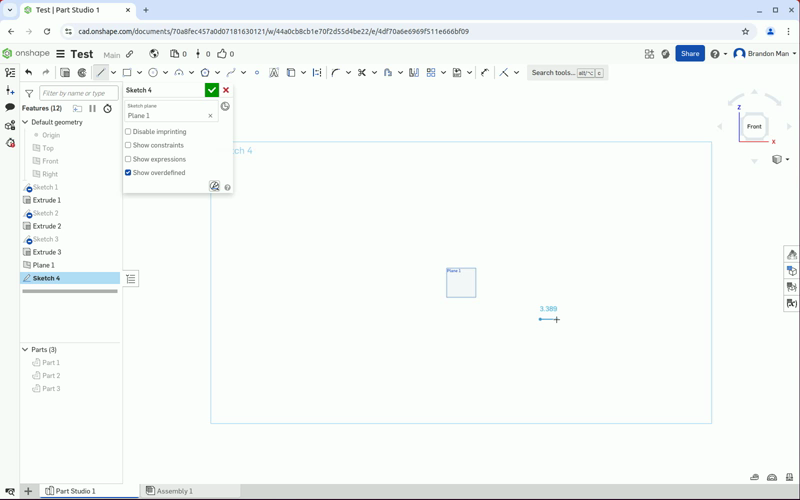
key_down(shift)
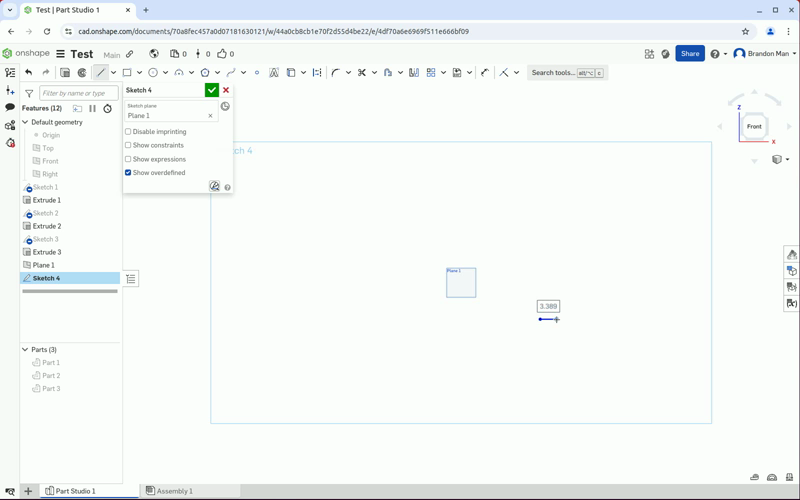
mouse_move(586, 319)
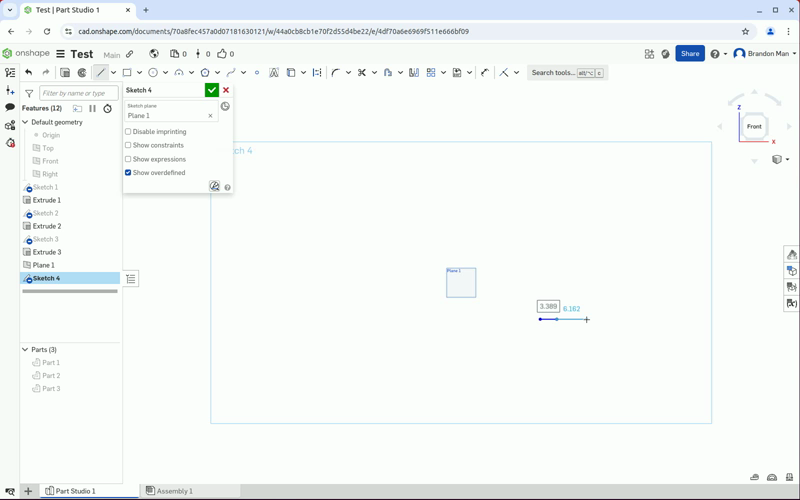
mouse_move(547, 296)
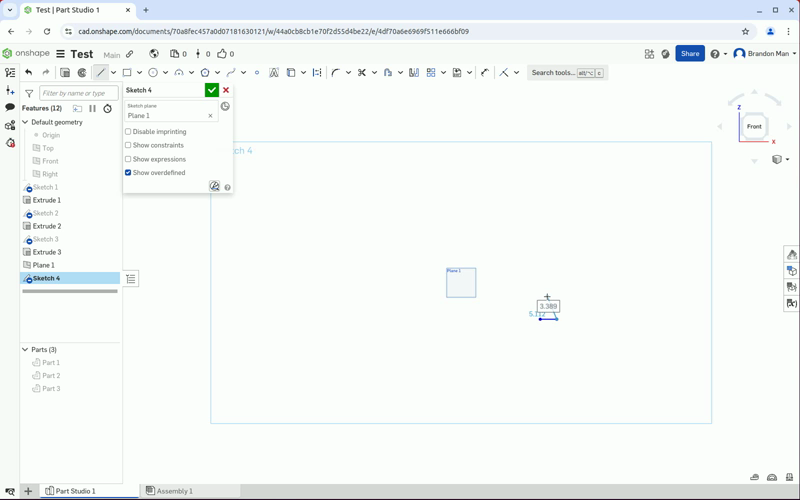
click(547, 296)
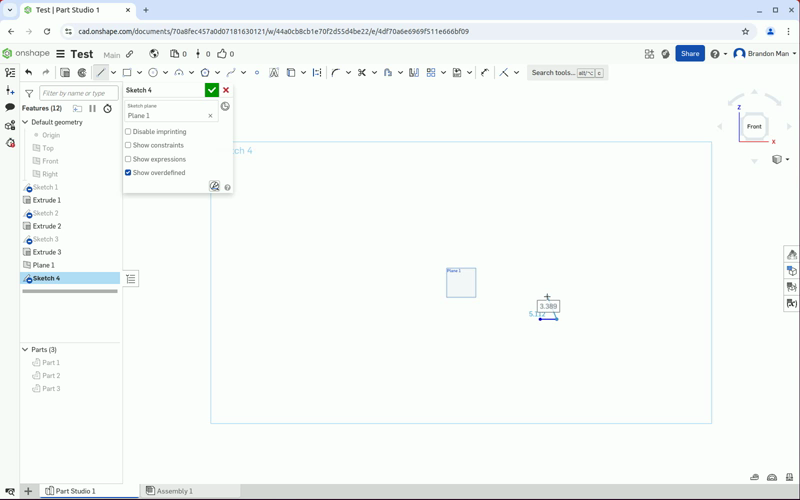
key_up(shift)
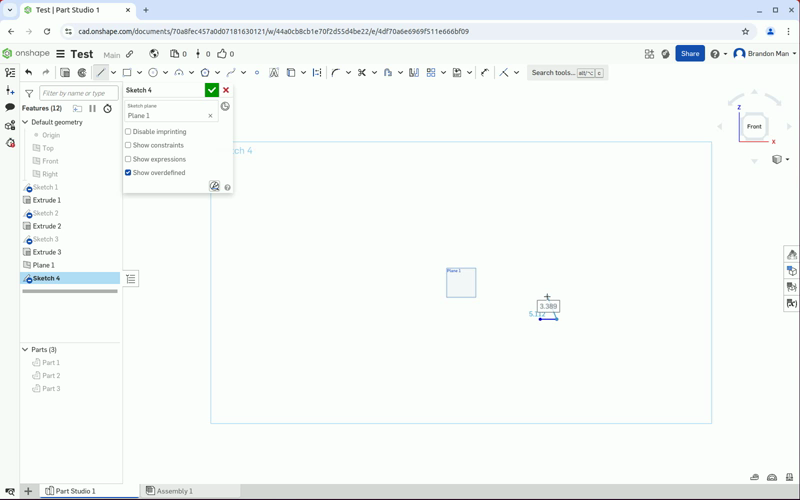
mouse_move(577, 296)
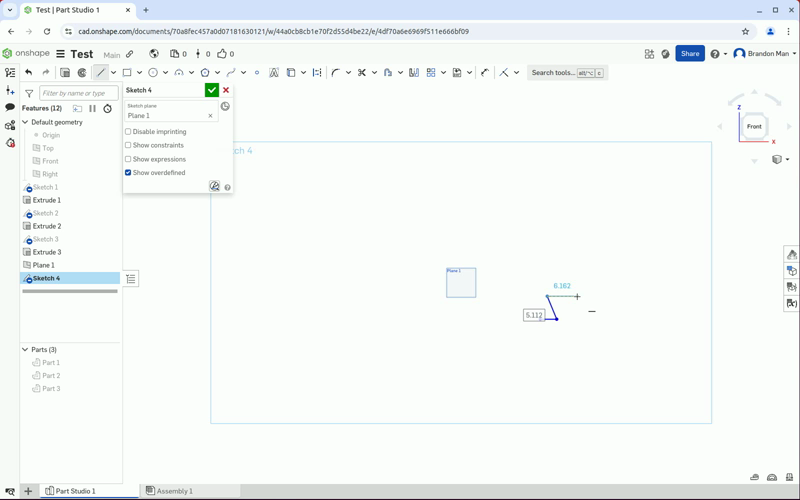
key_down(shift)
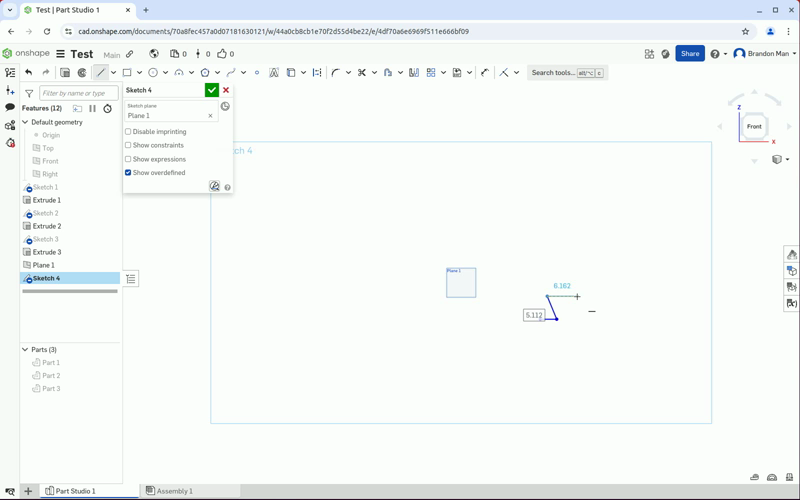
mouse_move(540, 319)
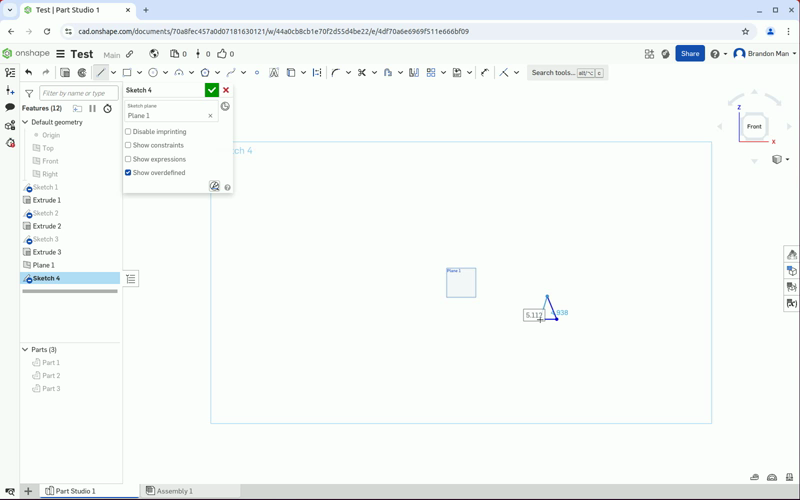
key_up(shift)
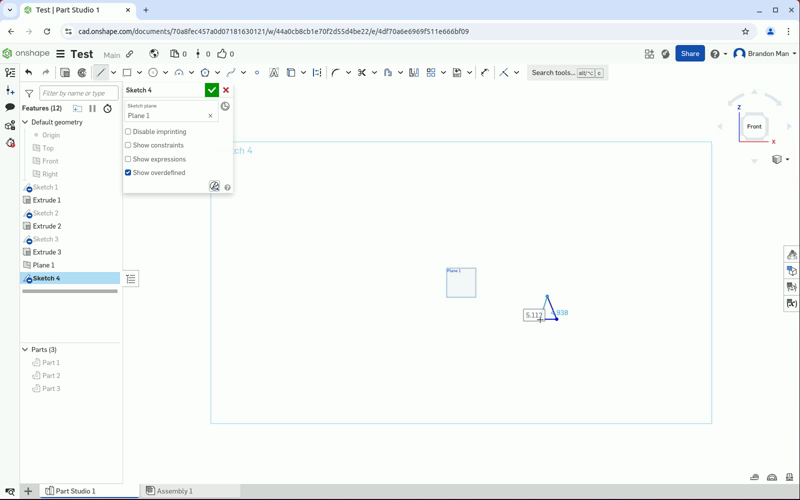
click(540, 319)
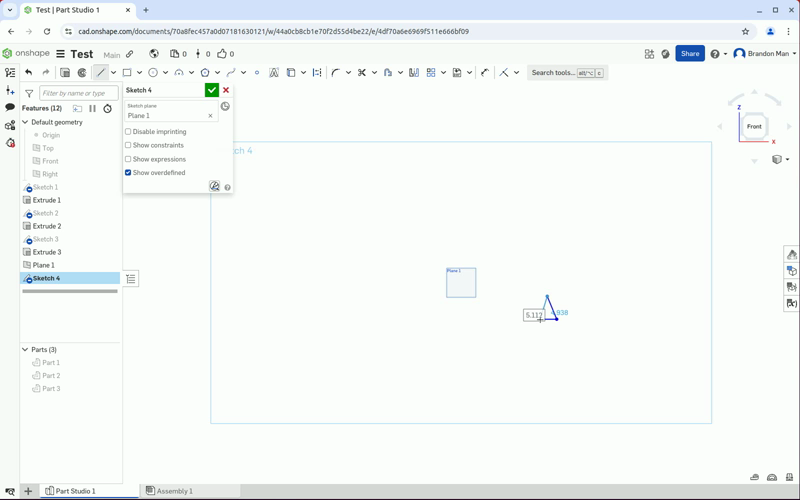
key(esc)
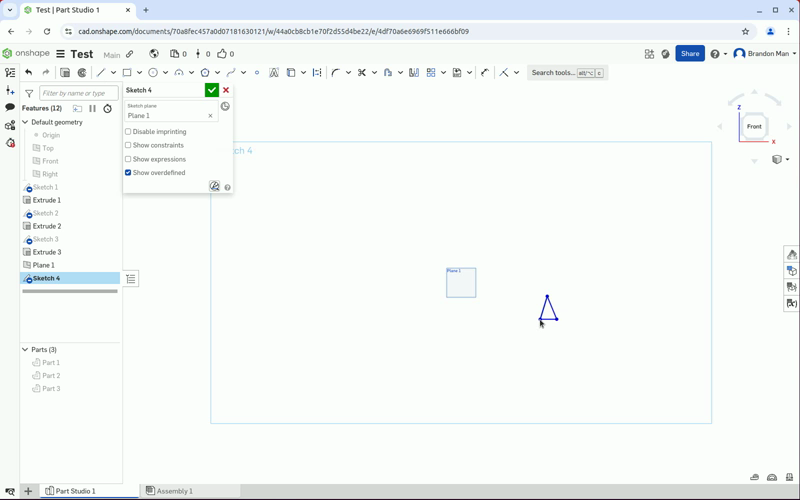
mouse_move(547, 305)
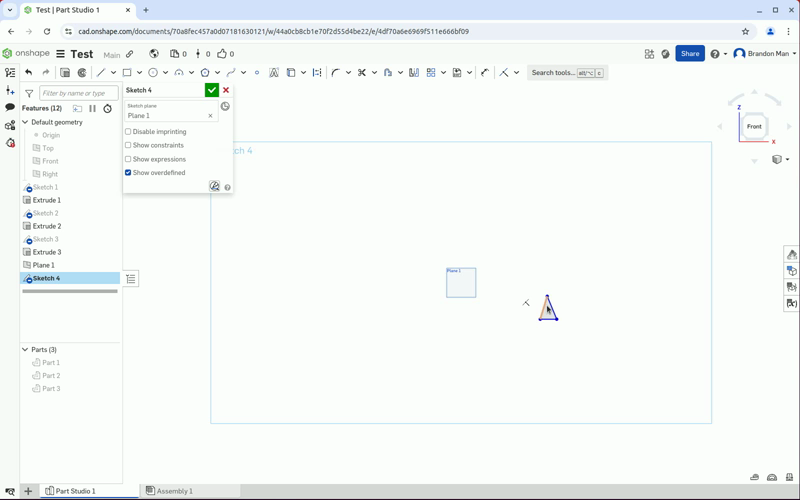
scroll(6)
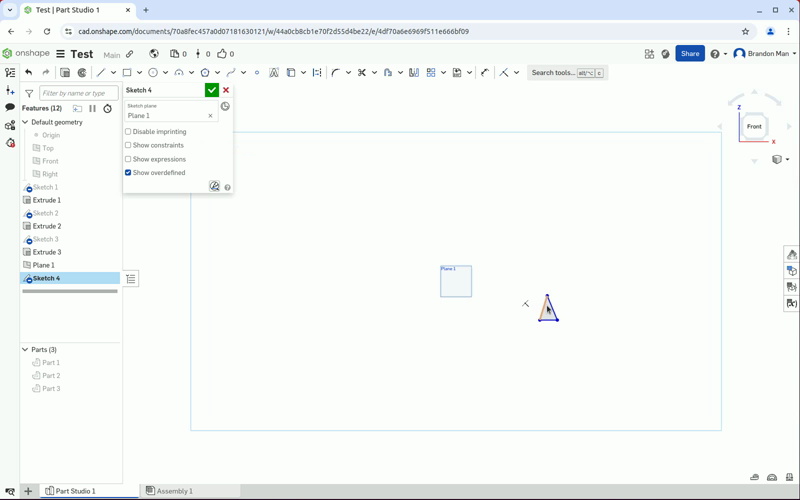
scroll(6)
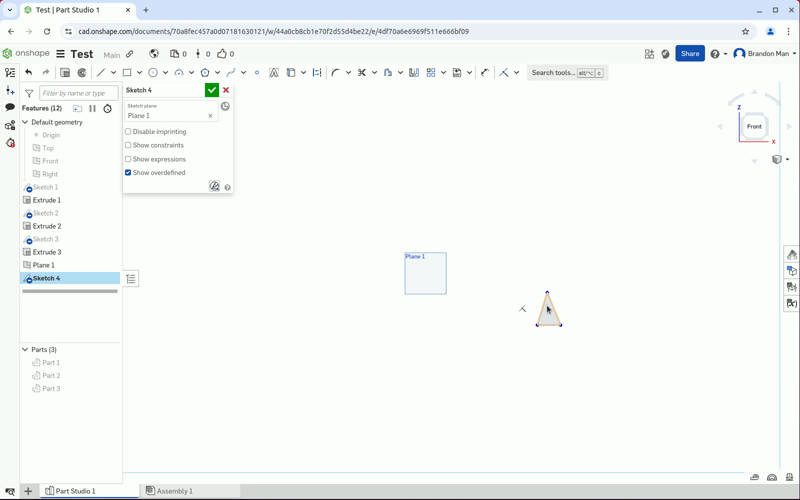
scroll(6)
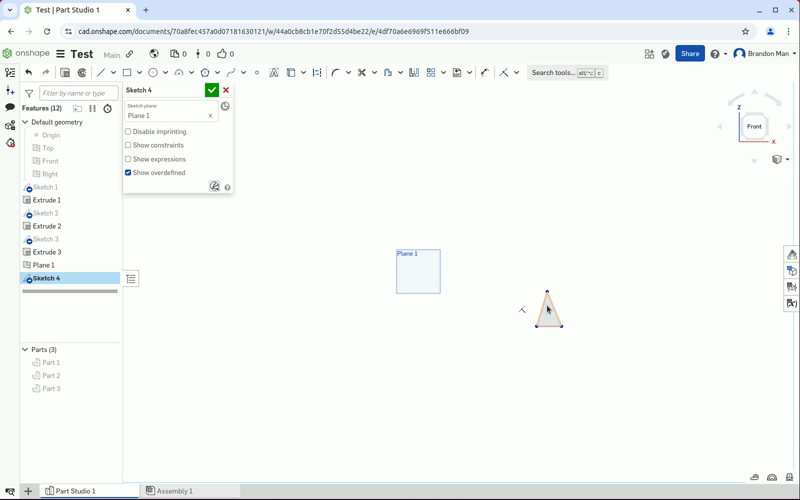
scroll(6)
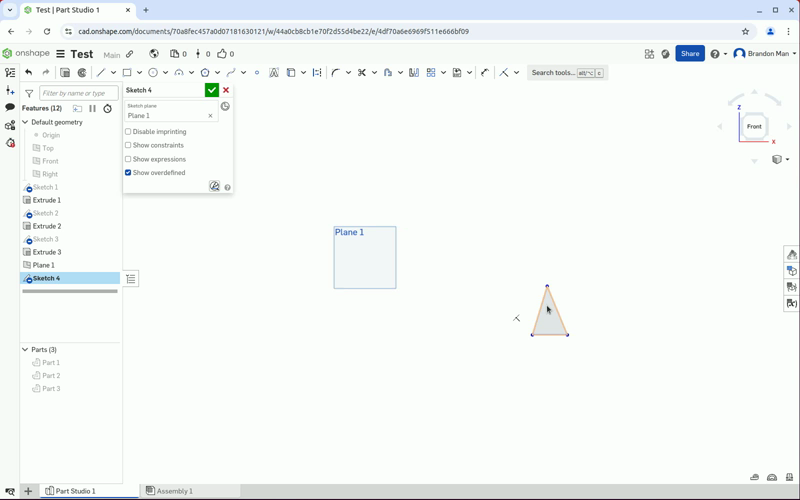
scroll(6)
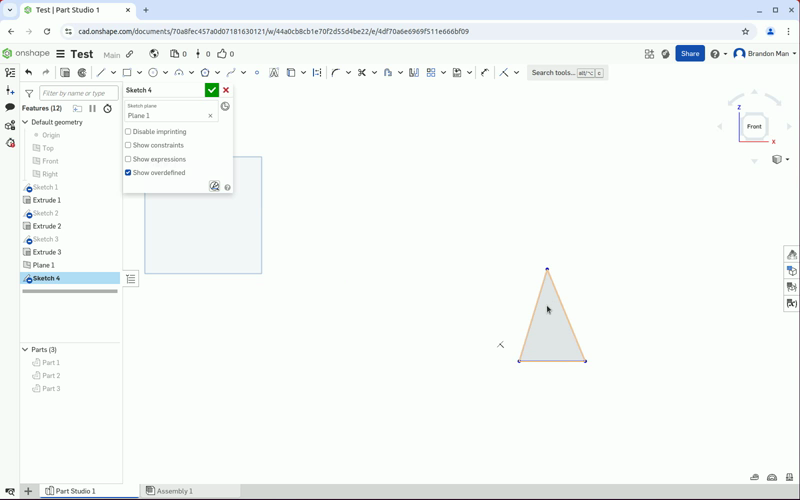
scroll(6)
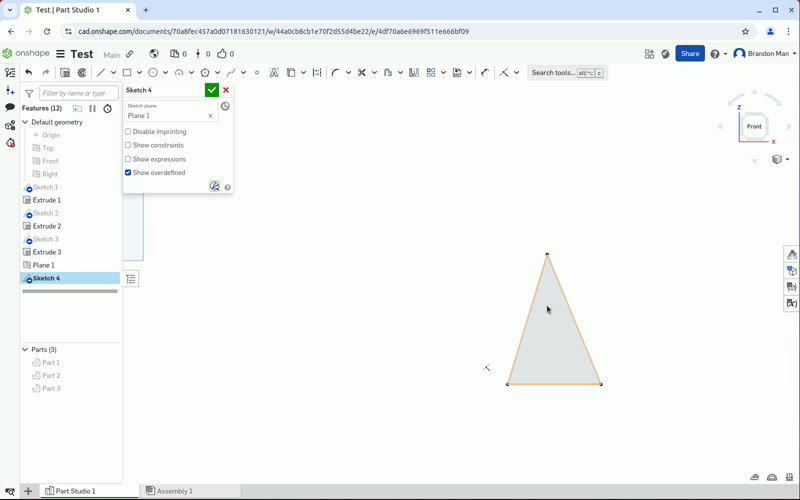
scroll(6)
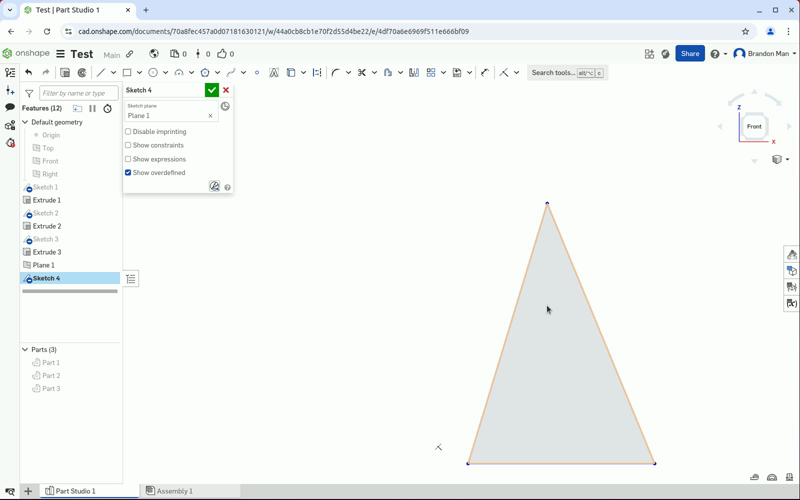
click(547, 305)
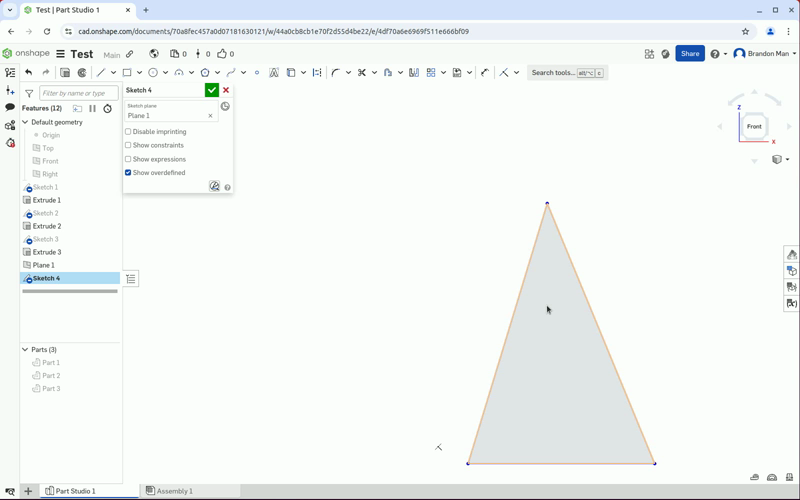
scroll(-6)
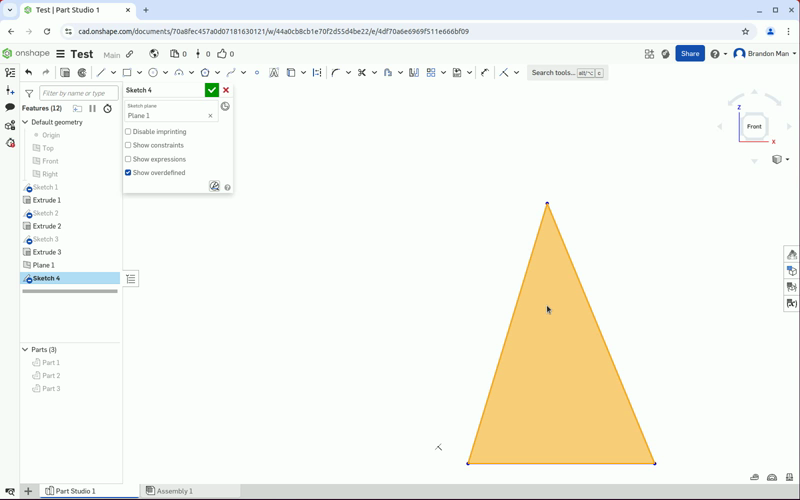
scroll(-6)
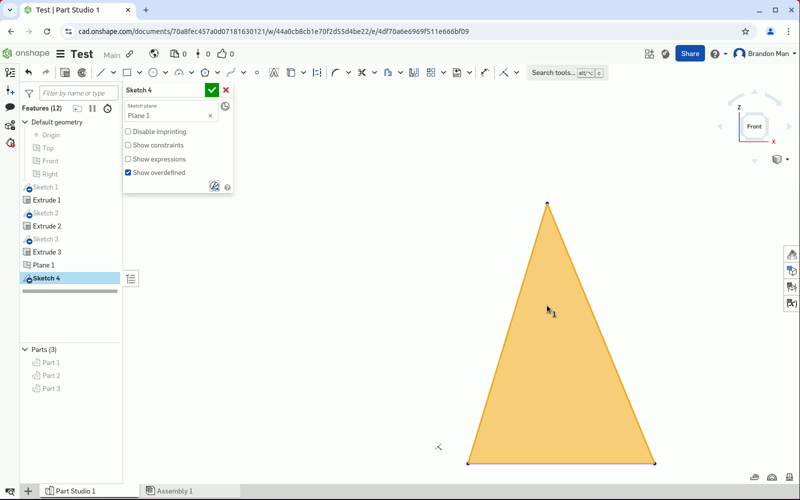
scroll(-6)
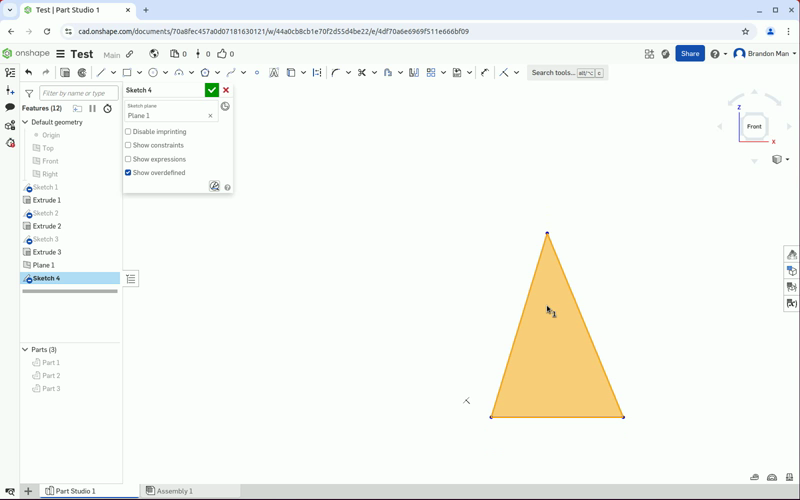
scroll(-6)
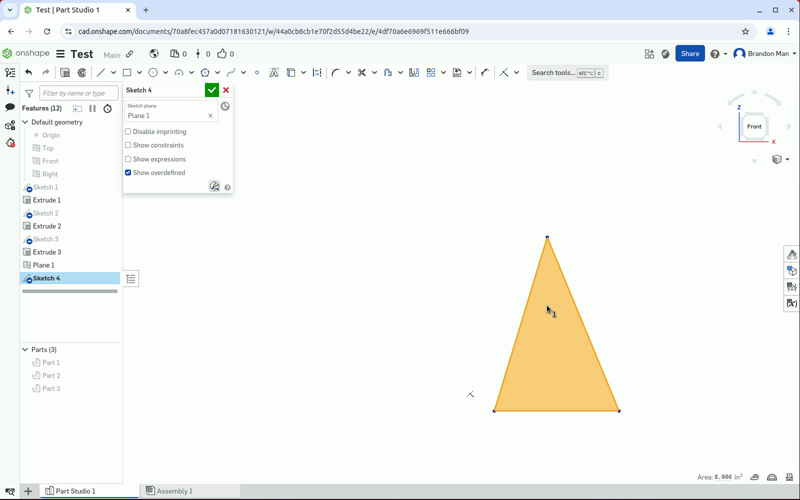
scroll(-6)
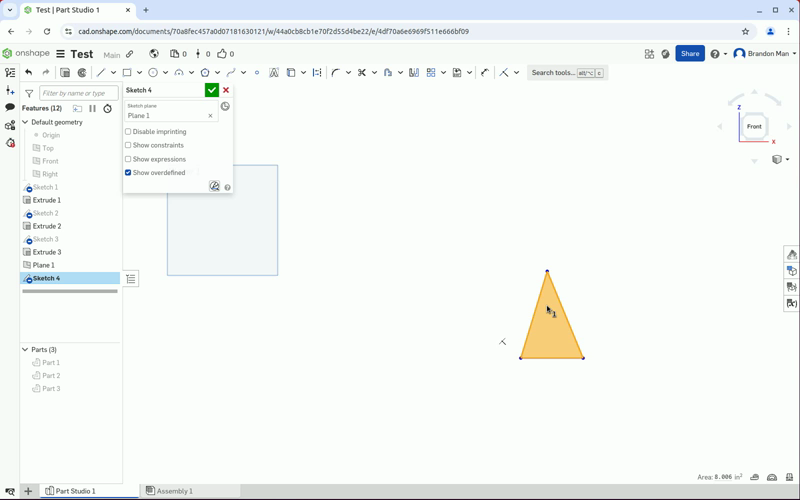
scroll(-6)
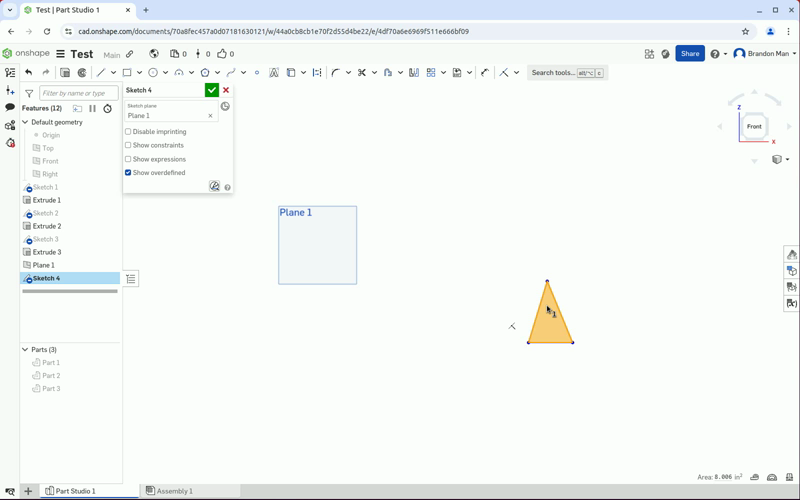
scroll(-6)
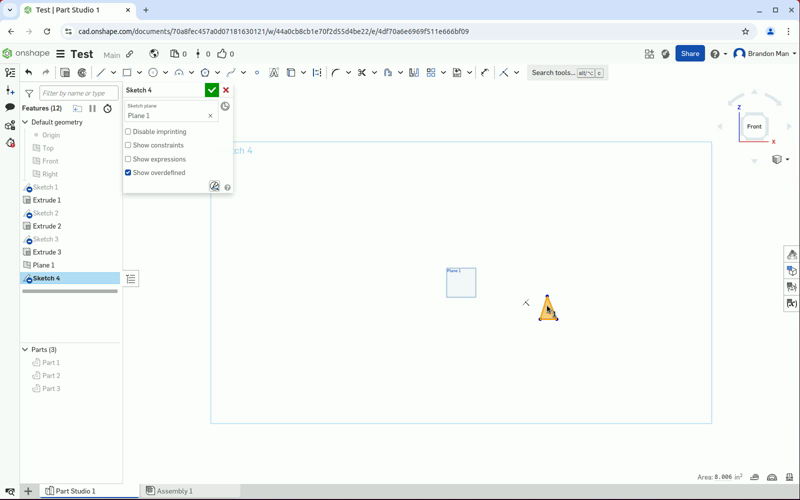
mouse_move(73, 352)
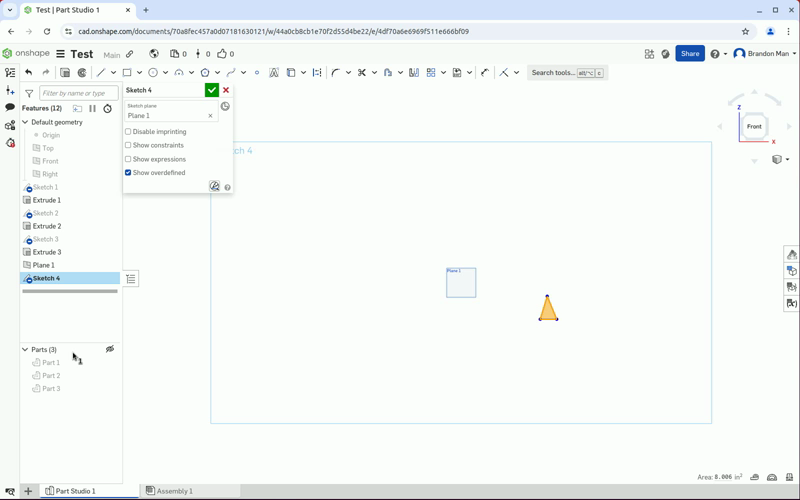
key(shift+y)
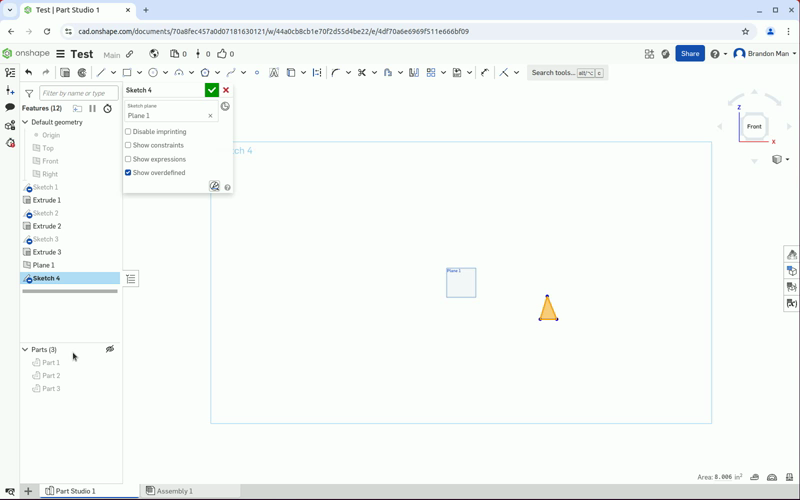
key(shift+e)
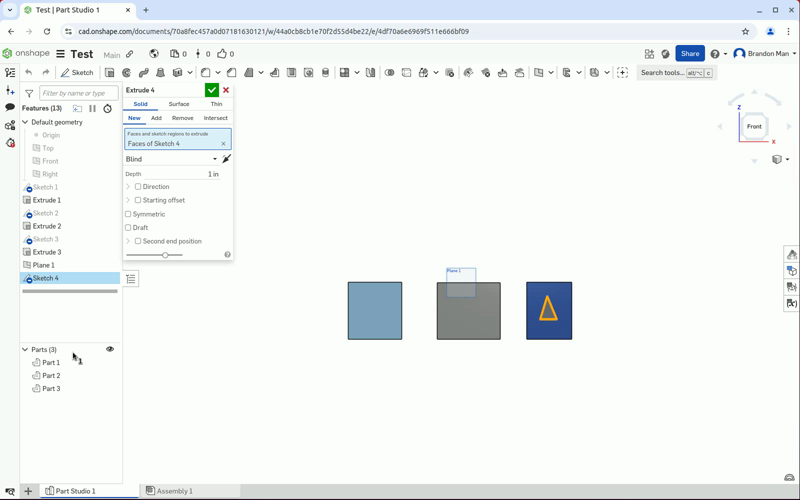
mouse_move(143, 106)
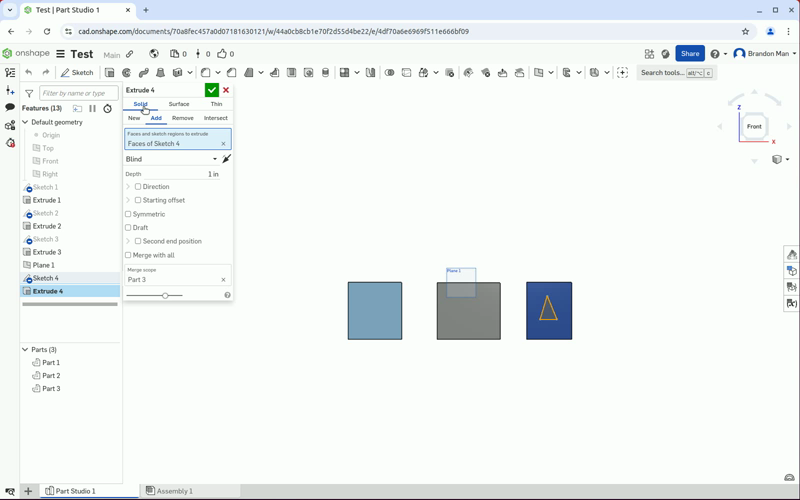
click(143, 106)
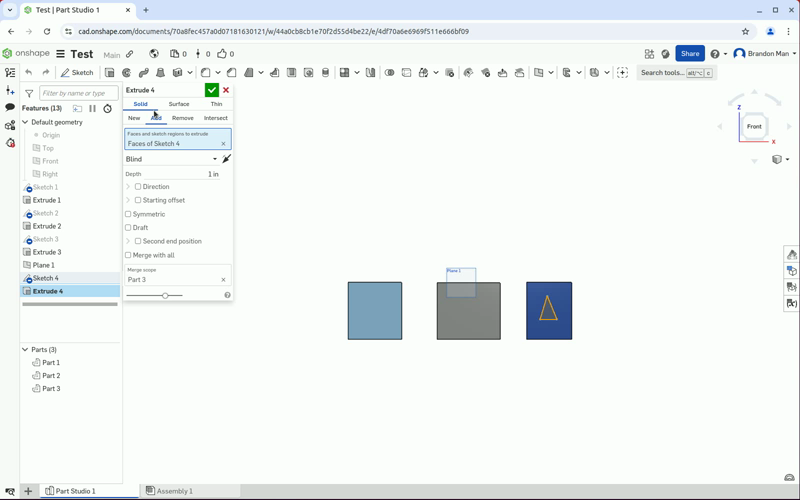
mouse_move(186, 120)
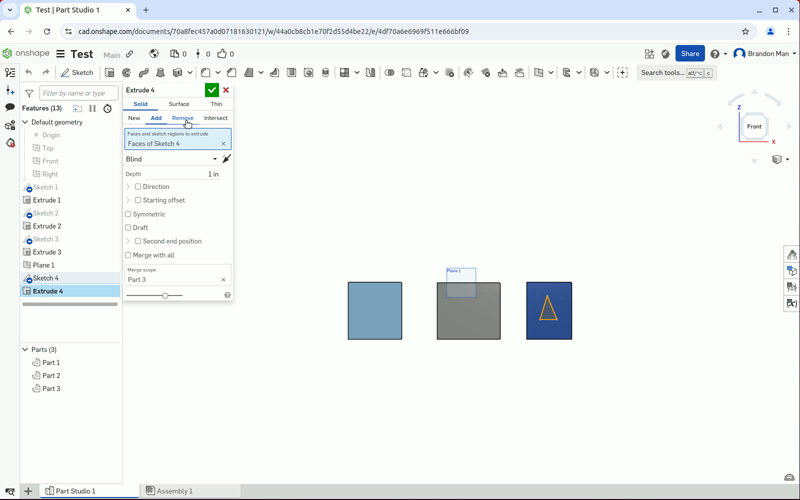
click(186, 120)
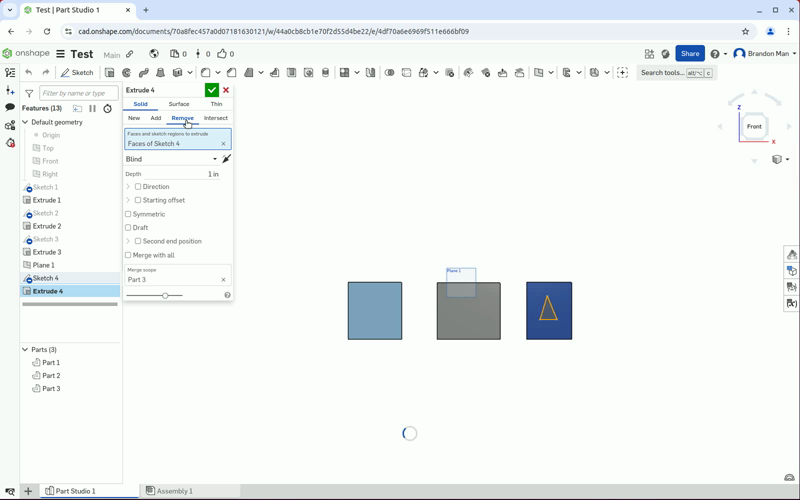
key(tab, 4)
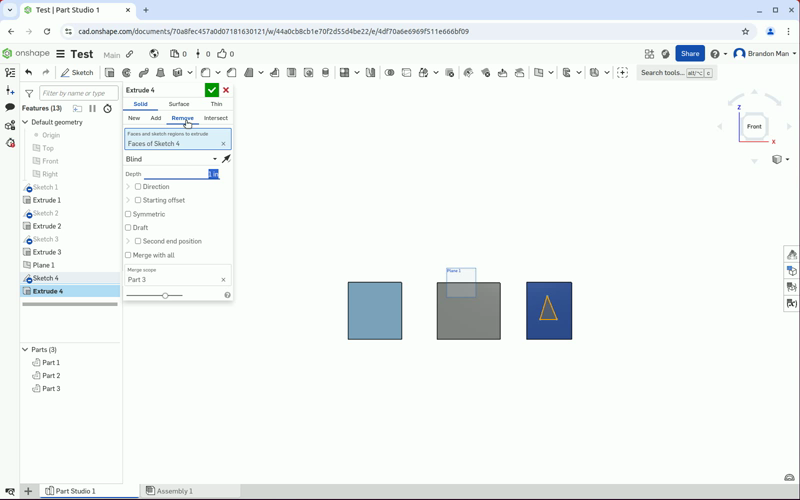
text(3.851)
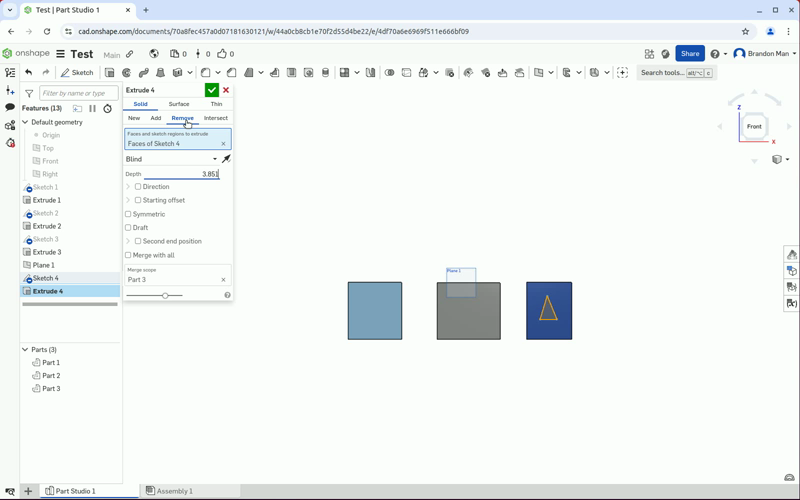
key(tab, 6)
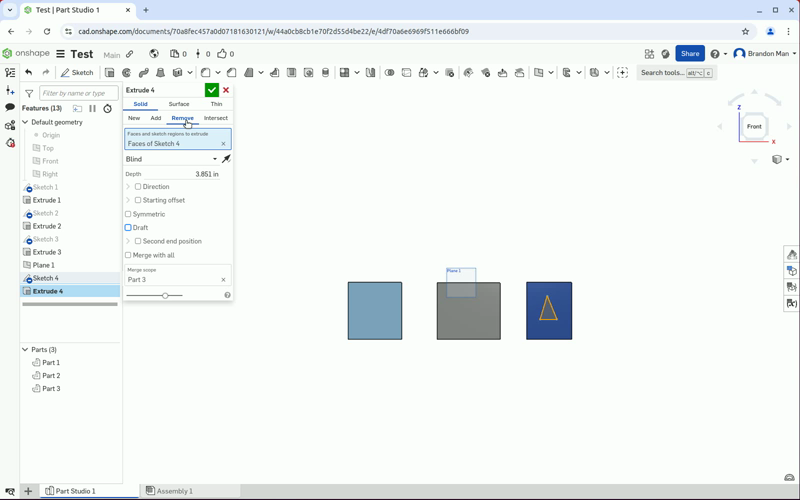
key(space)
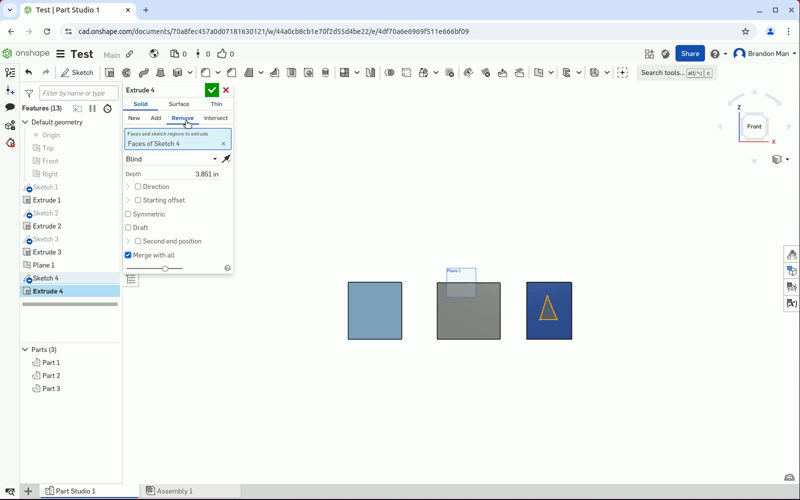
key(enter)
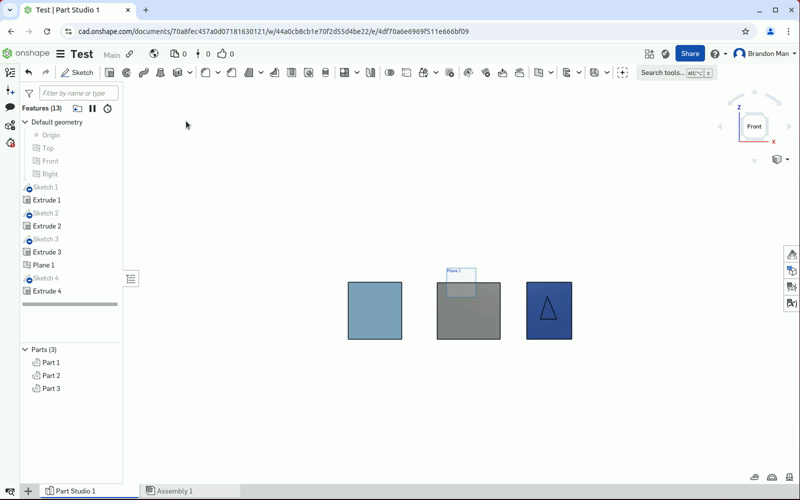
key(shift+h)
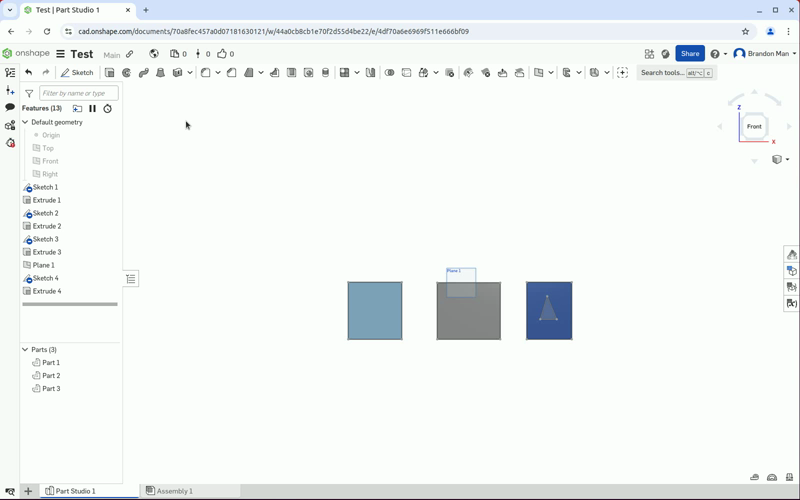
key(shift+h)
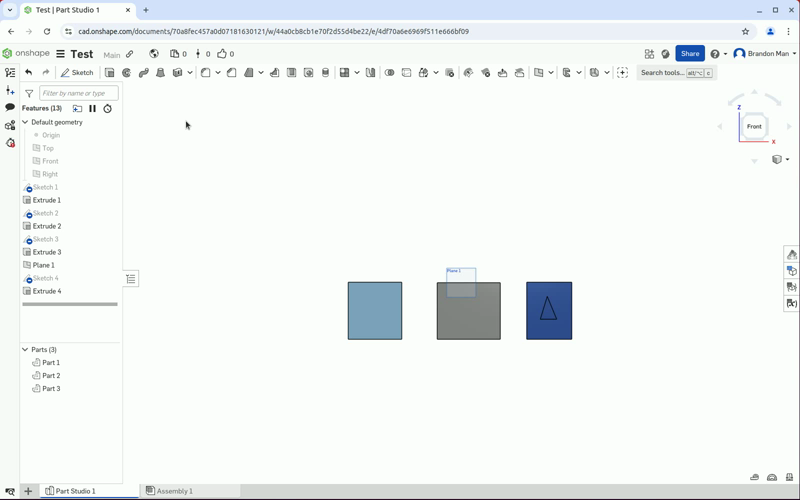
mouse_move(73, 189)
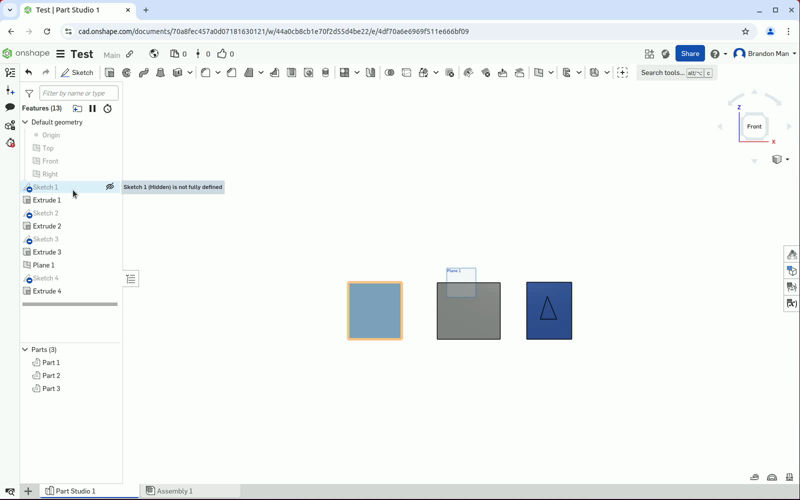
click(73, 189)
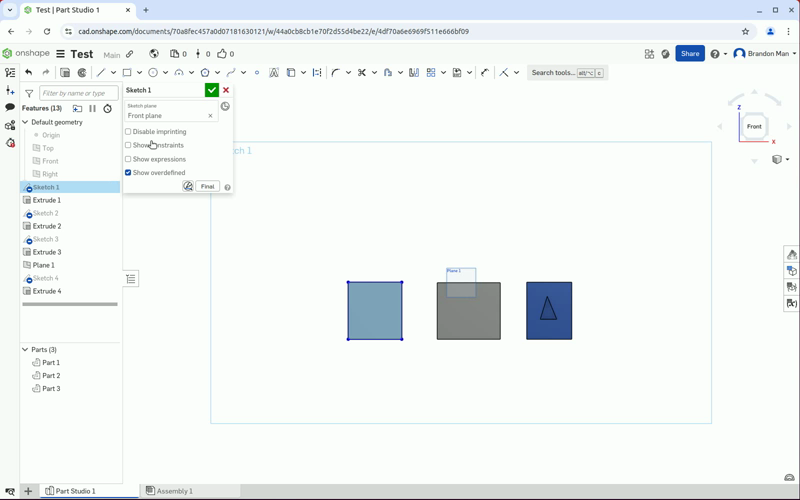
mouse_move(229, 92)
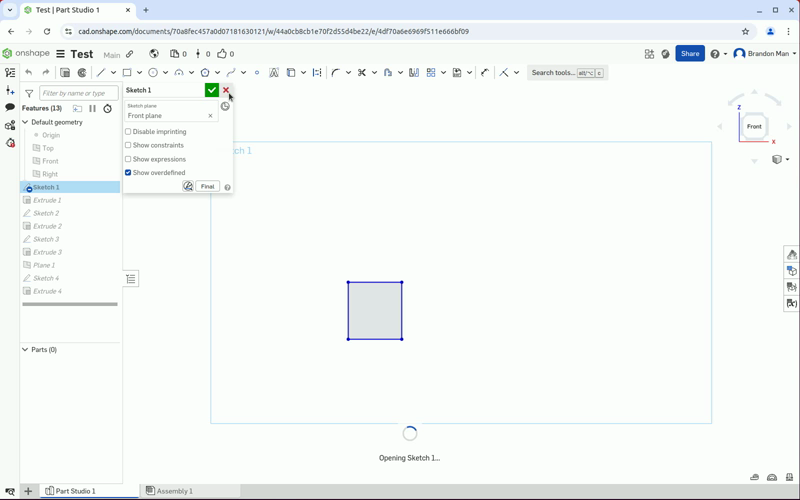
click(229, 92)
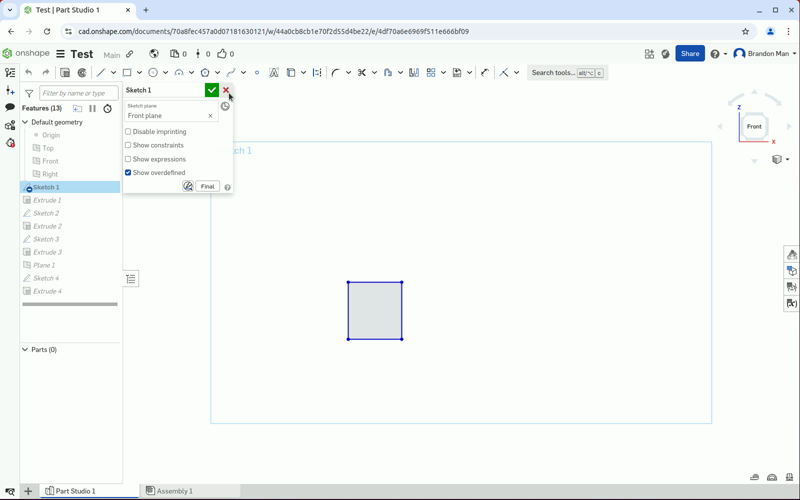
key(shift+s)
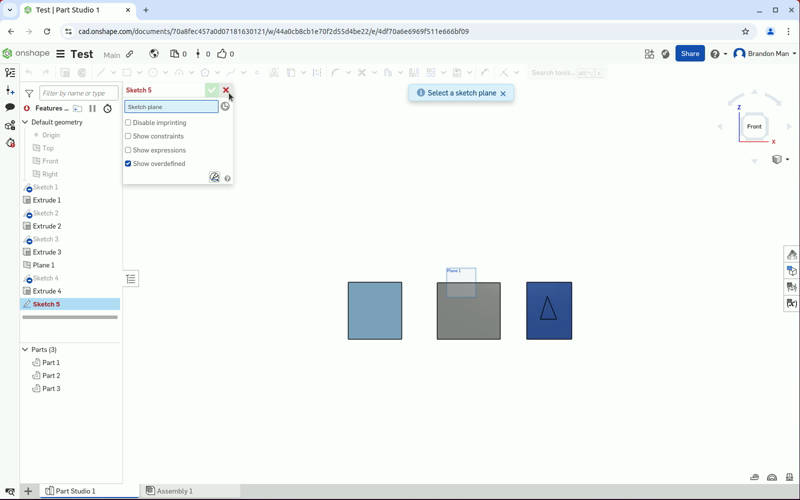
mouse_move(73, 267)
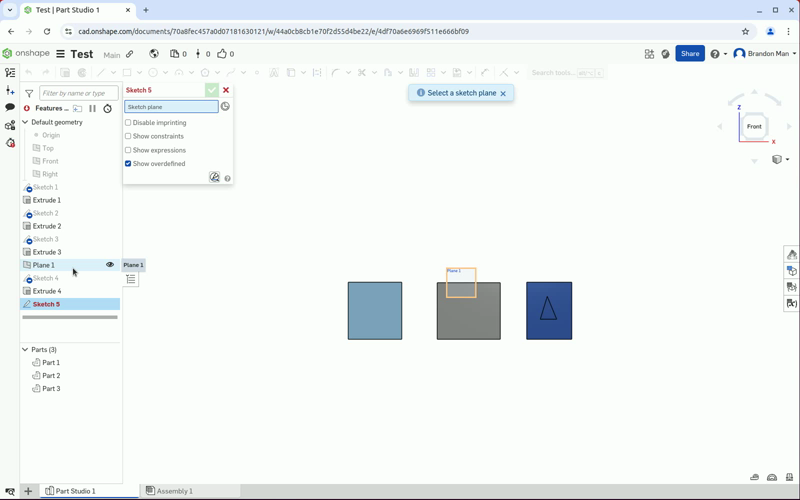
click(73, 267)
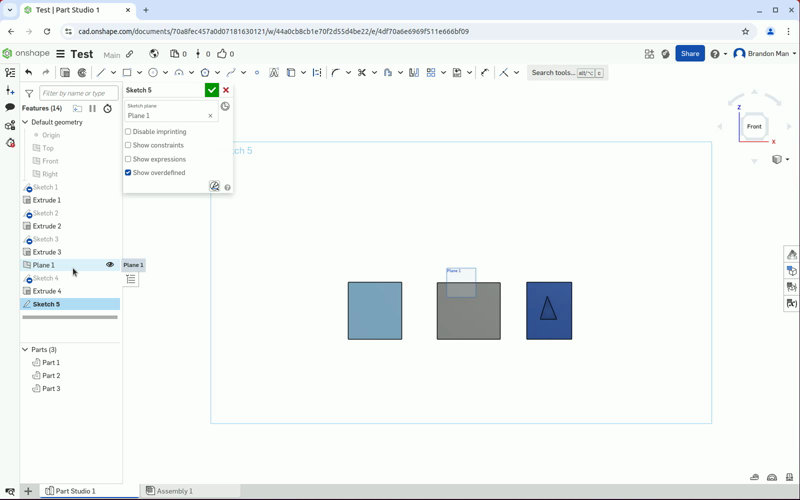
mouse_move(73, 352)
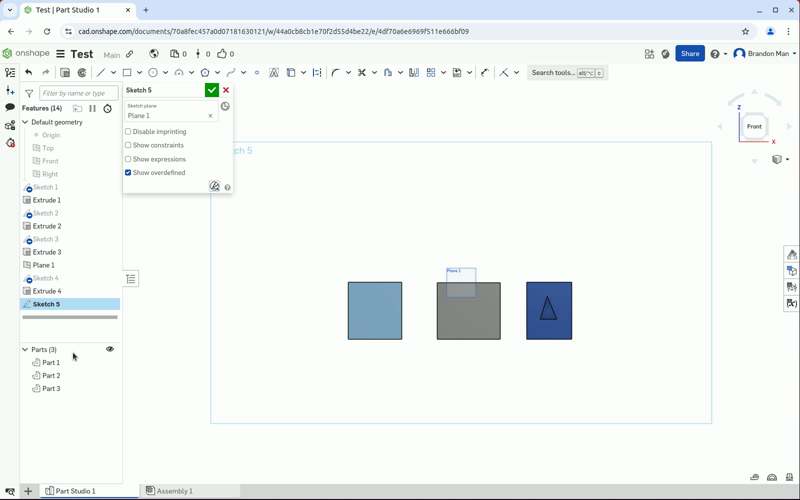
key(y)
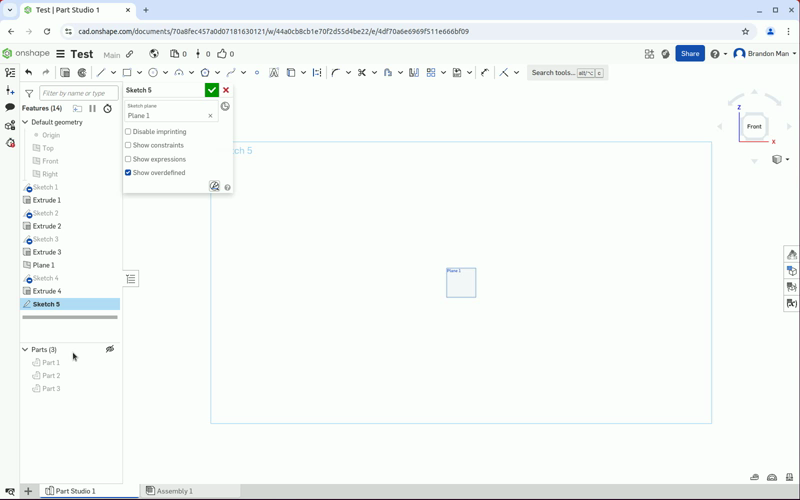
key(l)
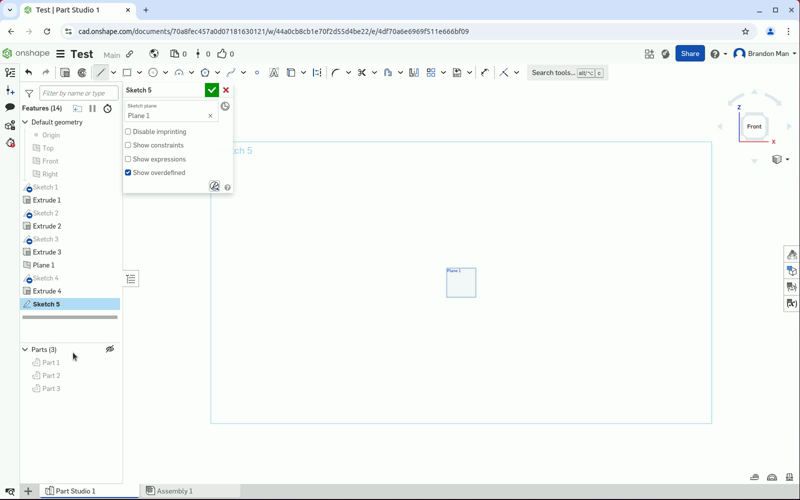
key_down(shift)
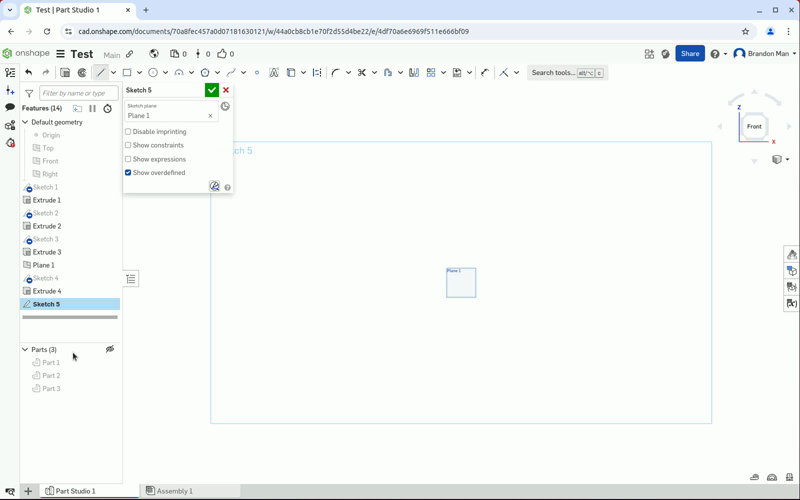
mouse_move(449, 321)
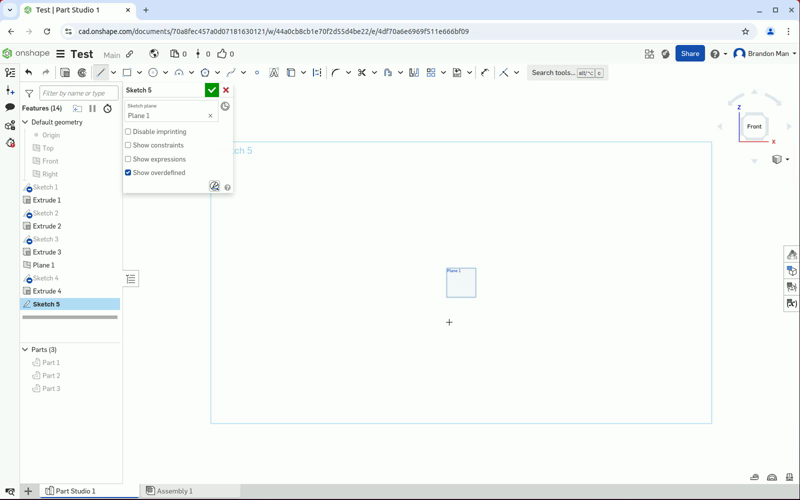
click(449, 321)
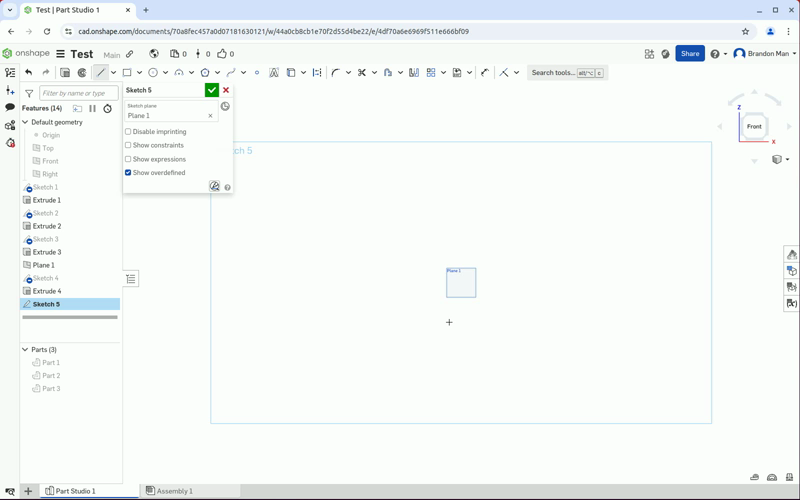
key_up(shift)
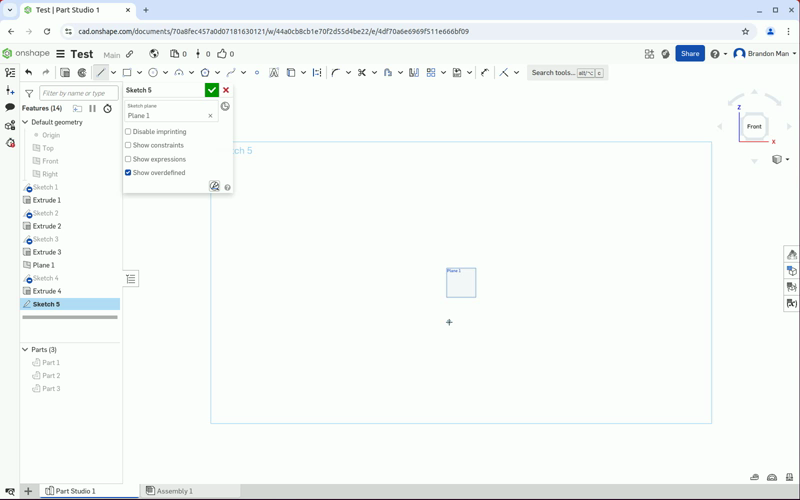
key_down(shift)
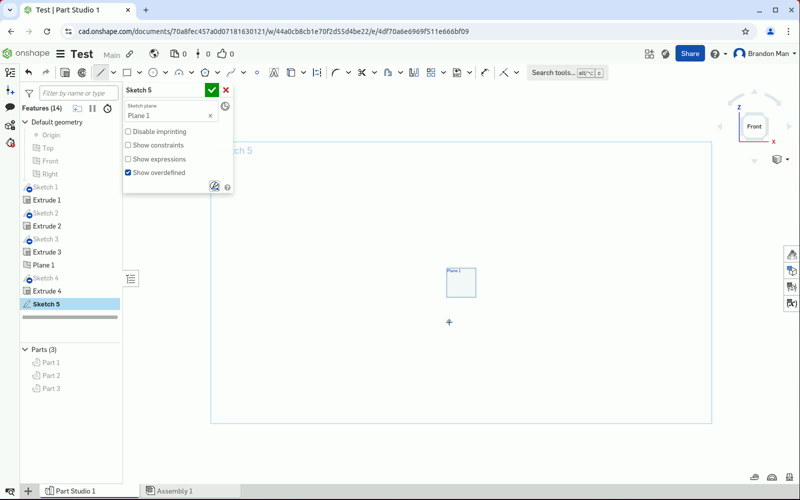
mouse_move(479, 321)
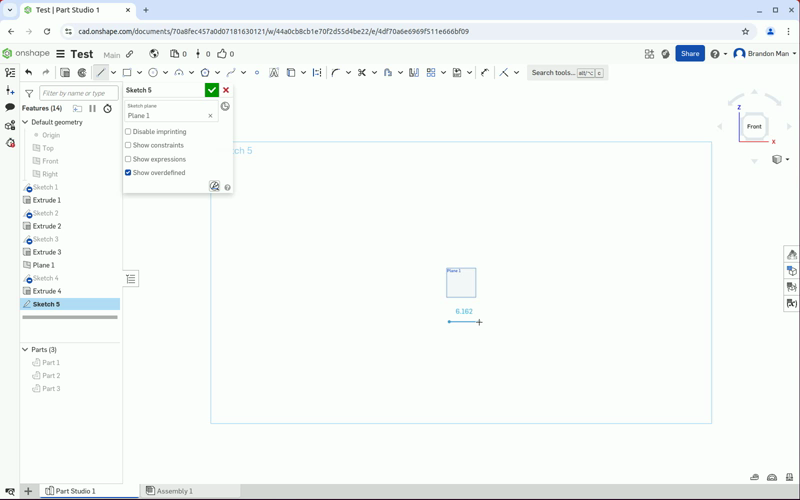
mouse_move(482, 321)
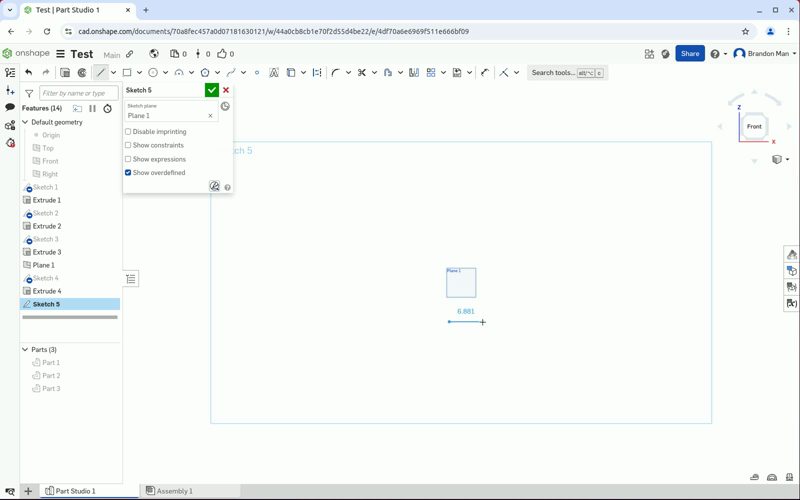
click(482, 321)
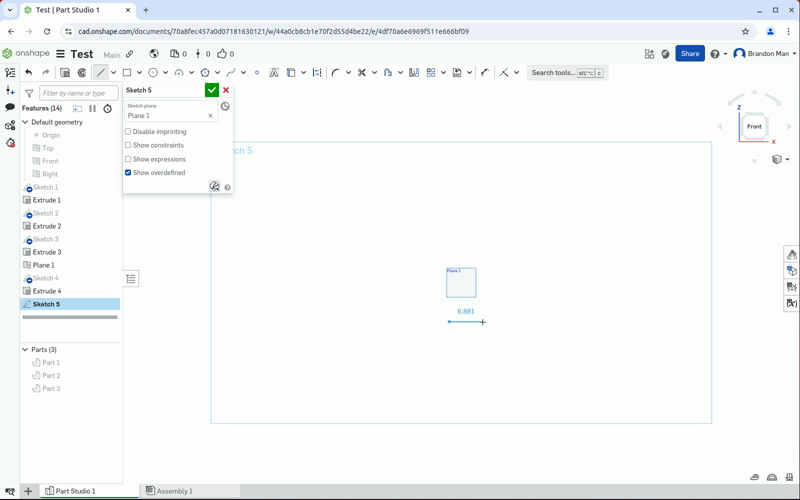
key_up(shift)
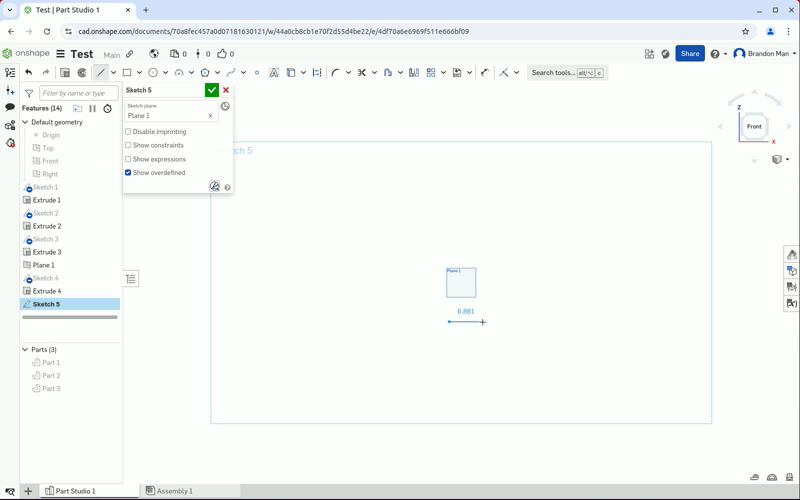
key_down(shift)
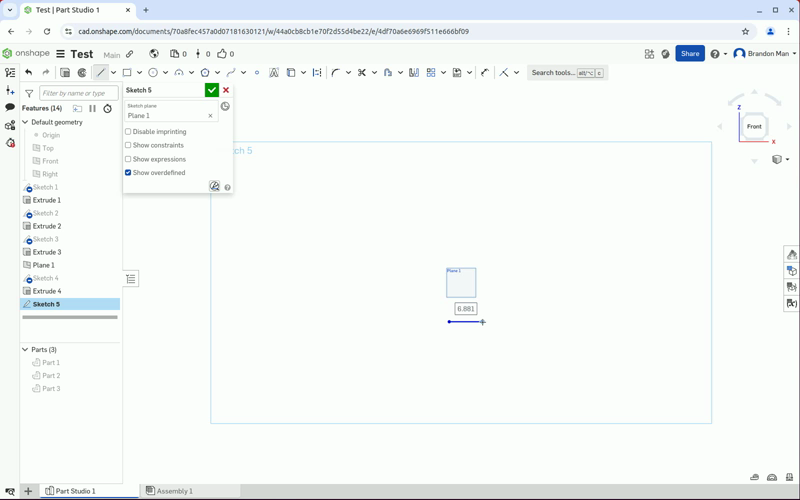
mouse_move(512, 321)
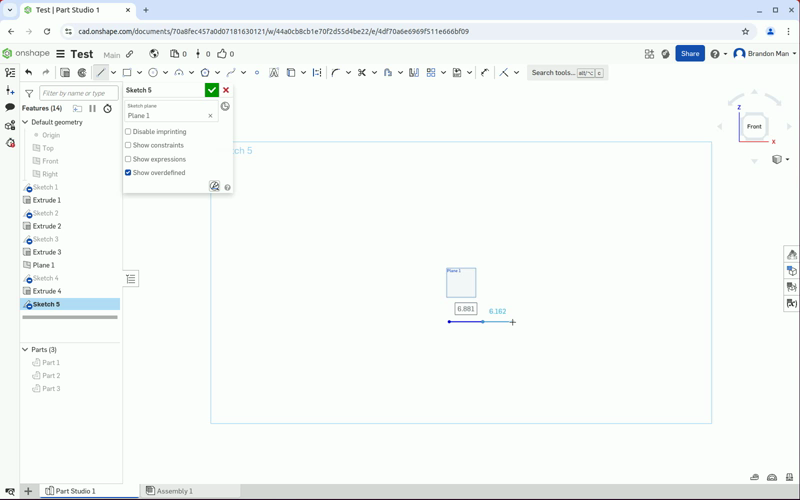
mouse_move(482, 301)
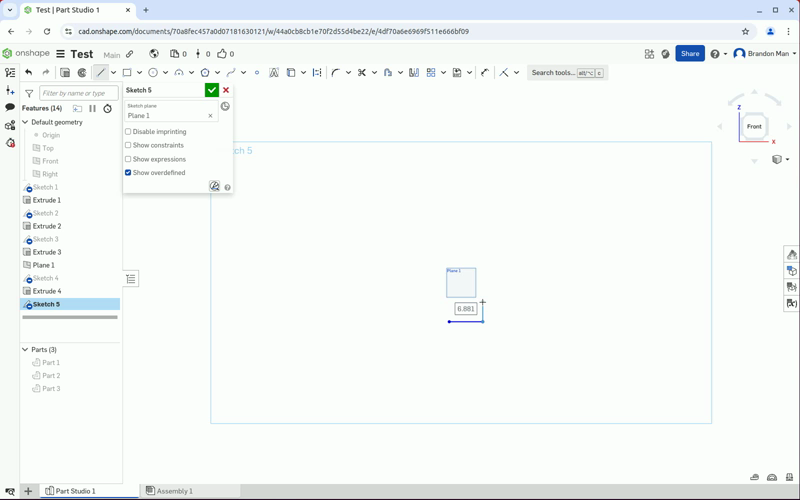
click(482, 301)
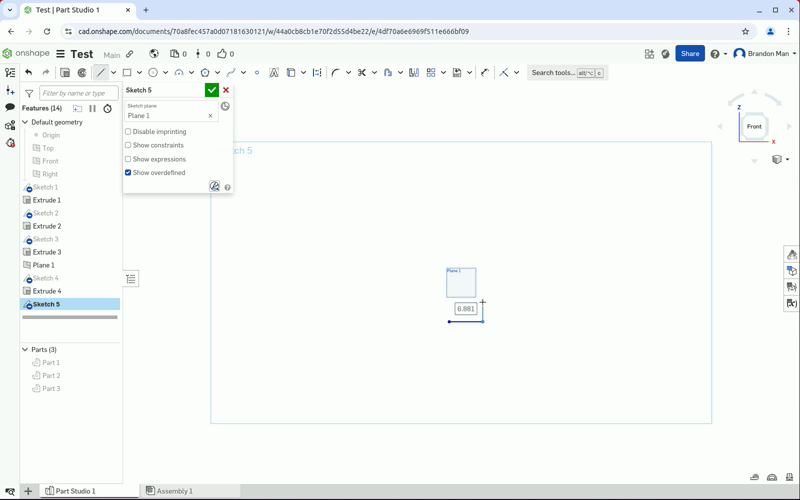
key_up(shift)
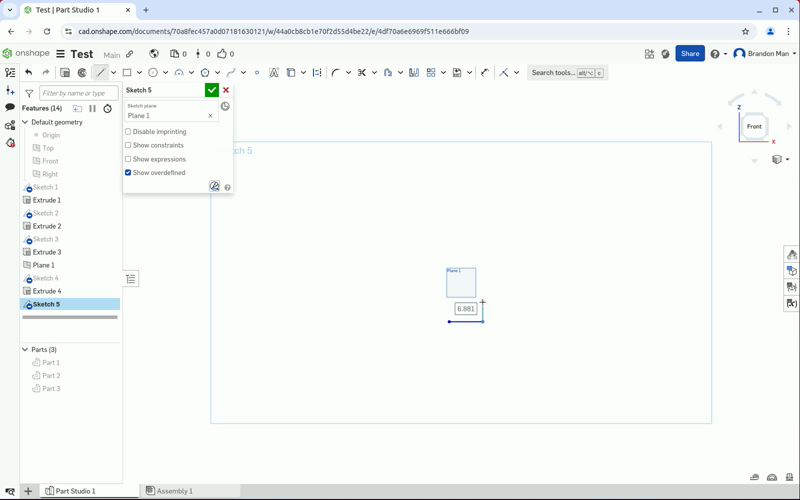
key_down(shift)
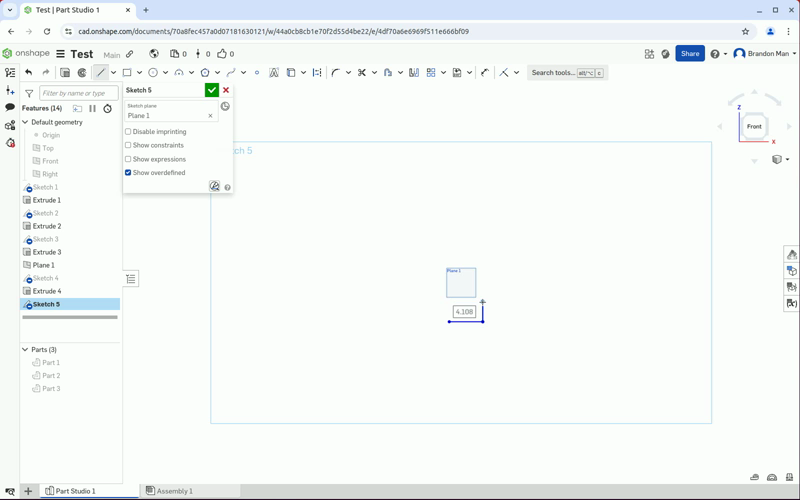
mouse_move(512, 301)
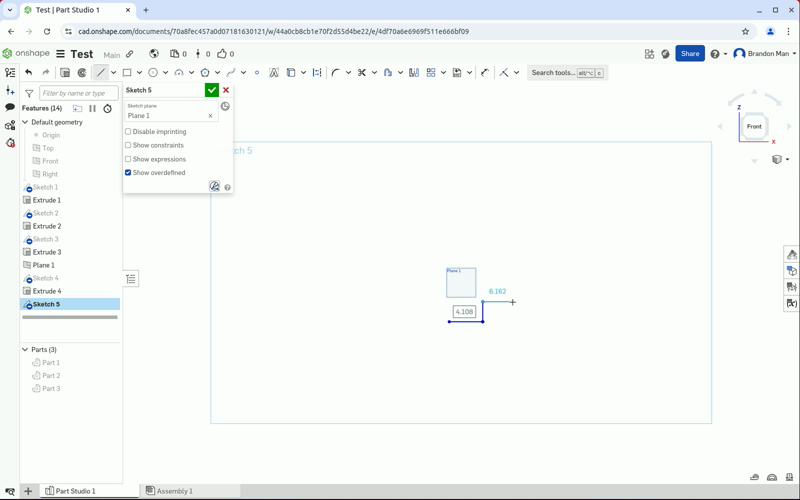
mouse_move(449, 301)
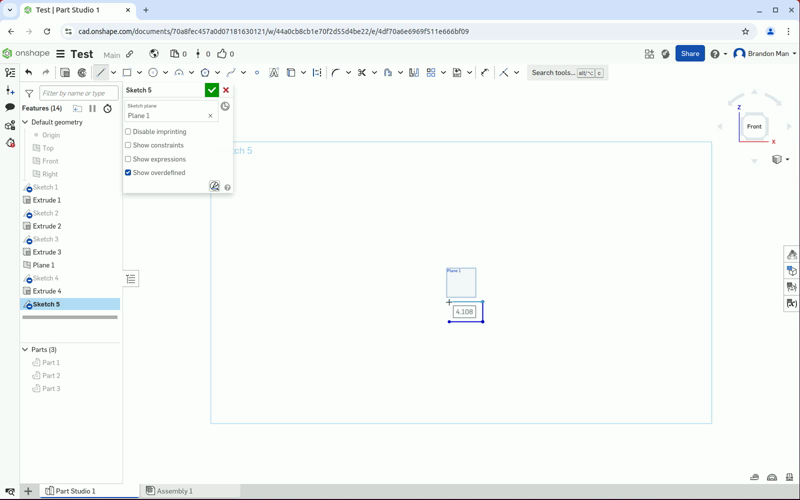
click(449, 301)
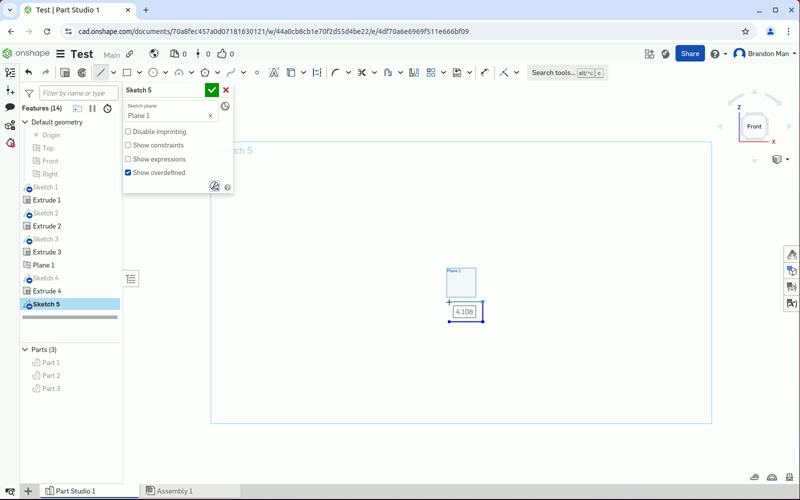
key_up(shift)
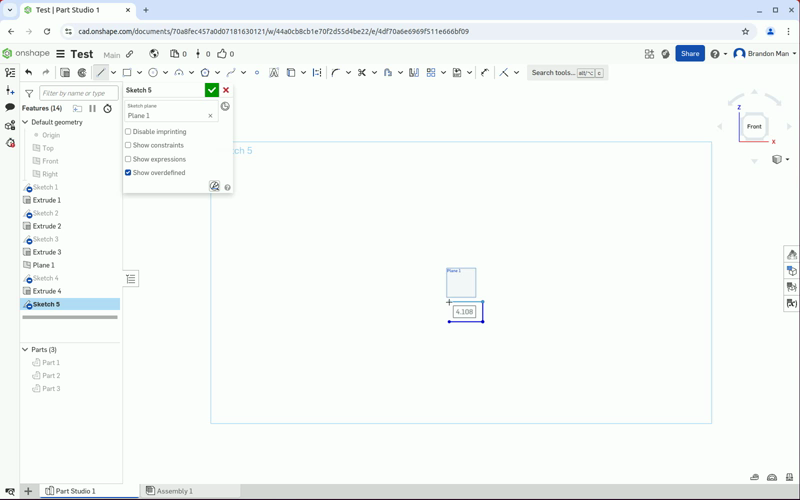
mouse_move(479, 301)
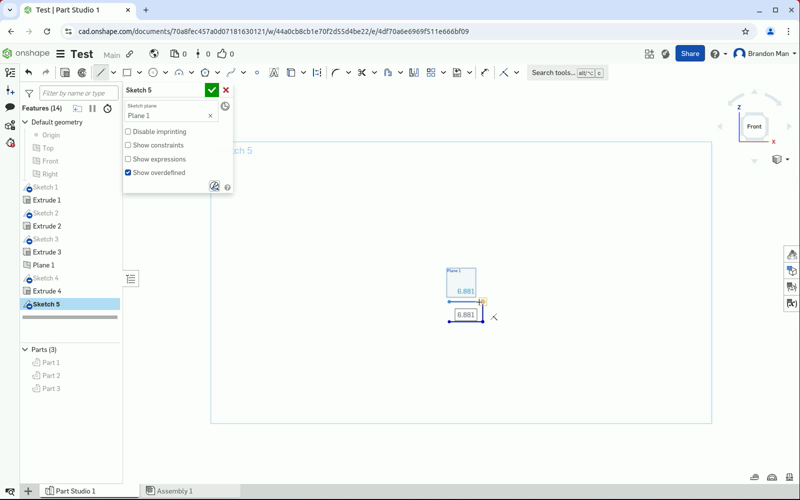
key_down(shift)
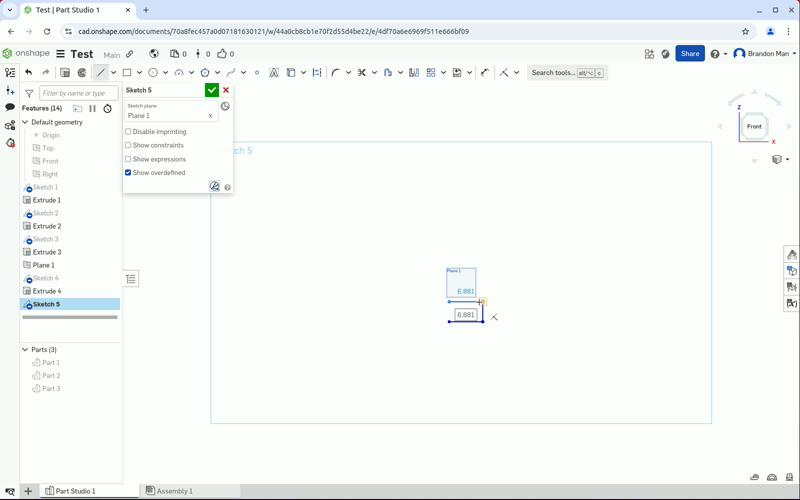
mouse_move(449, 321)
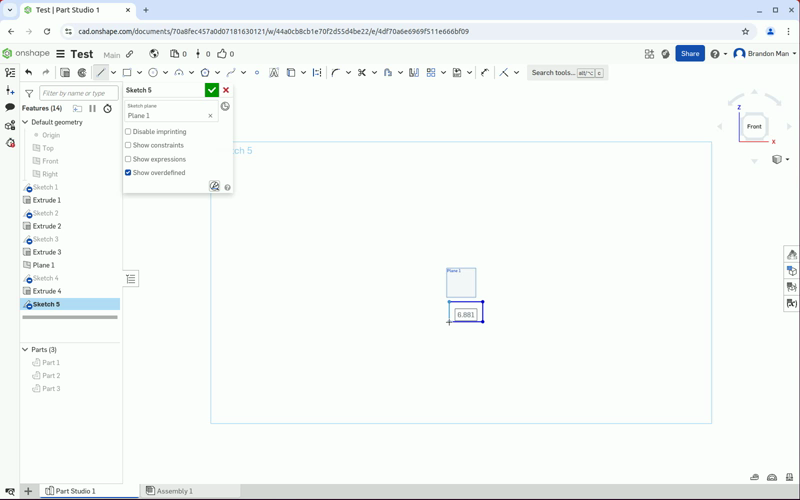
key_up(shift)
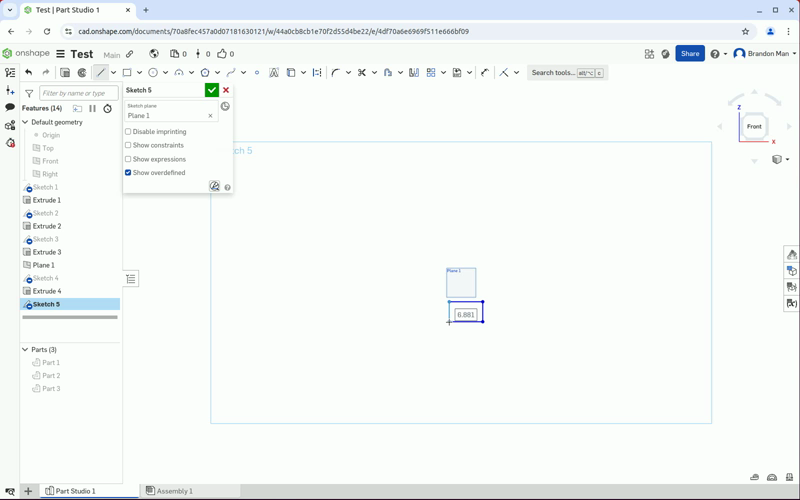
click(449, 321)
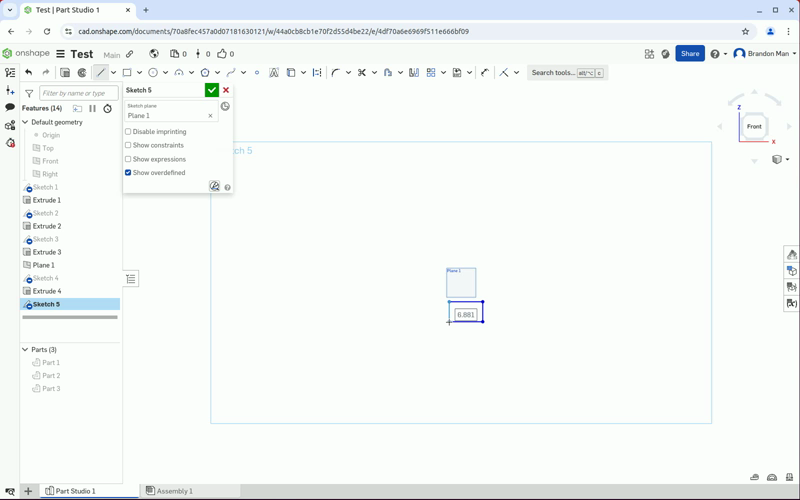
key(esc)
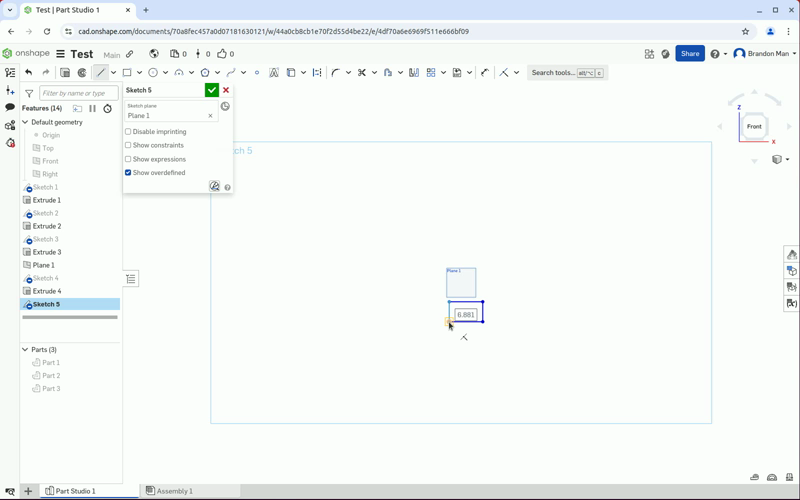
mouse_move(481, 313)
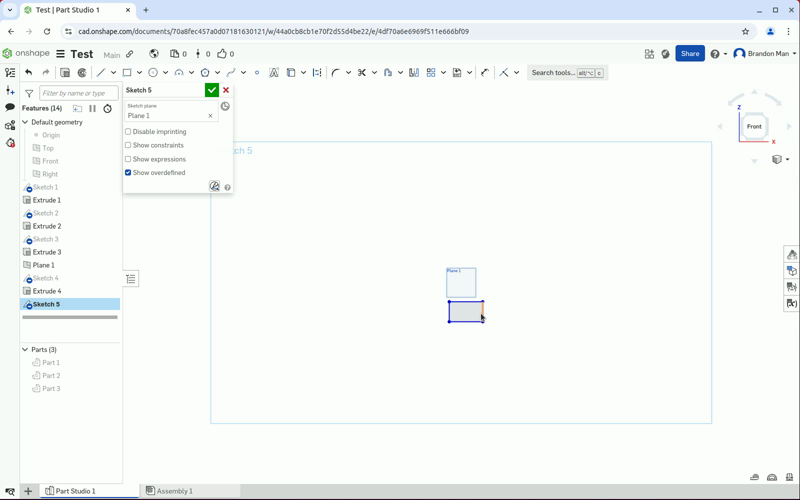
scroll(6)
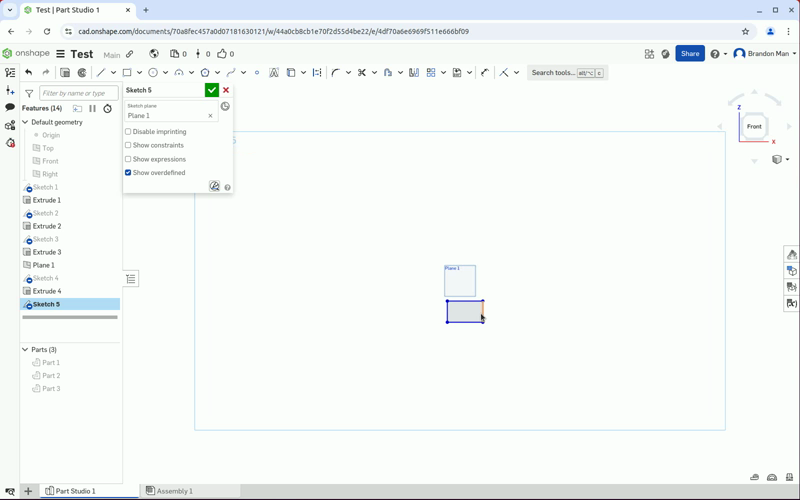
scroll(6)
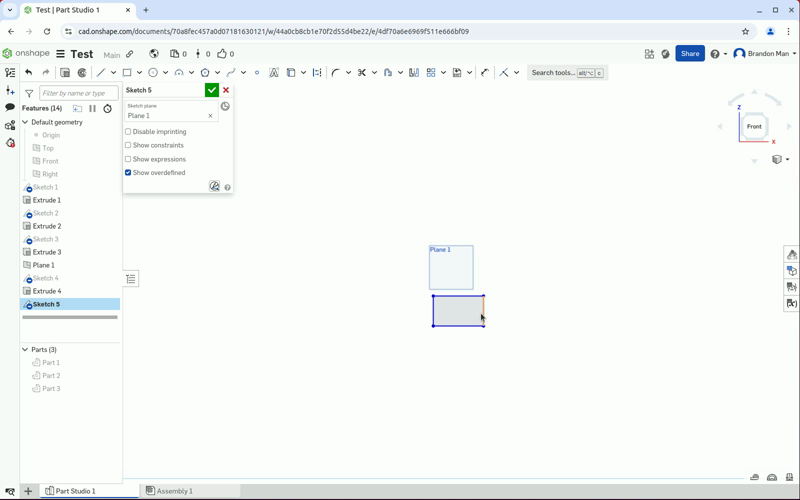
scroll(6)
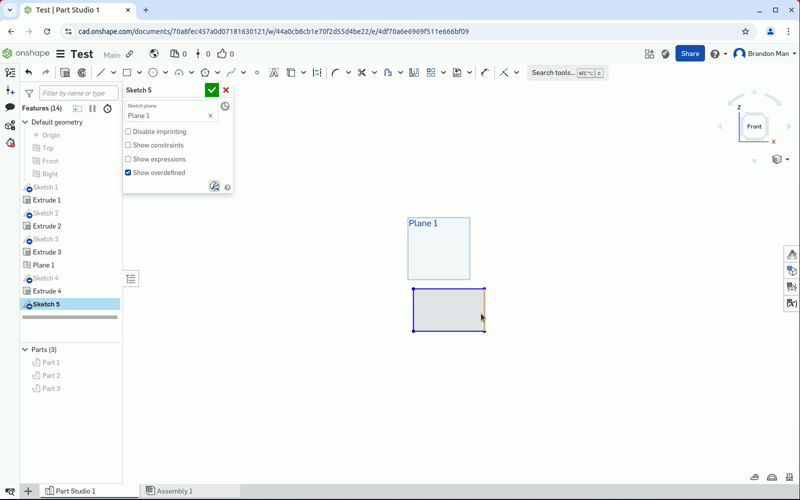
scroll(6)
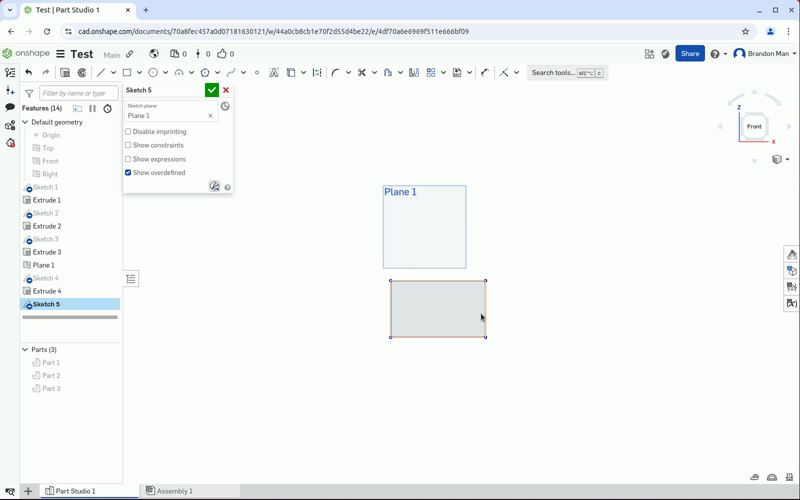
scroll(6)
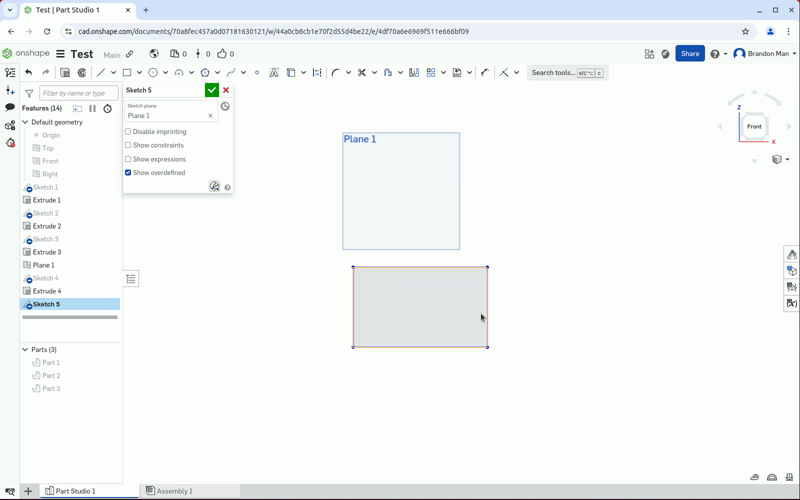
scroll(6)
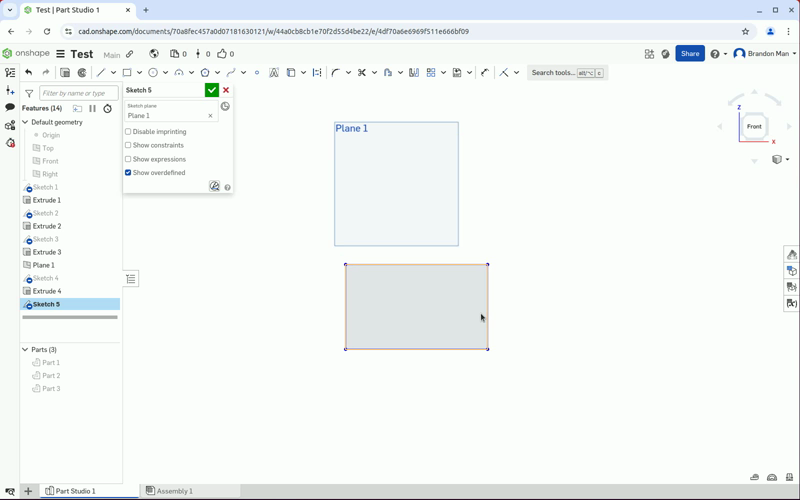
scroll(6)
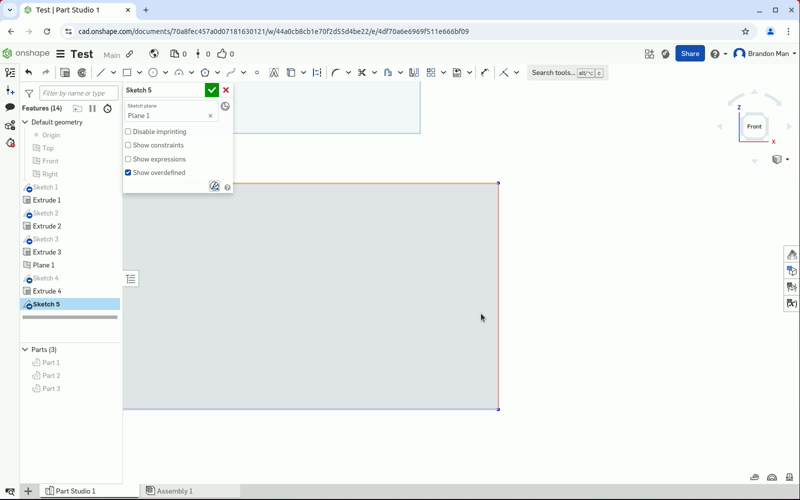
click(481, 313)
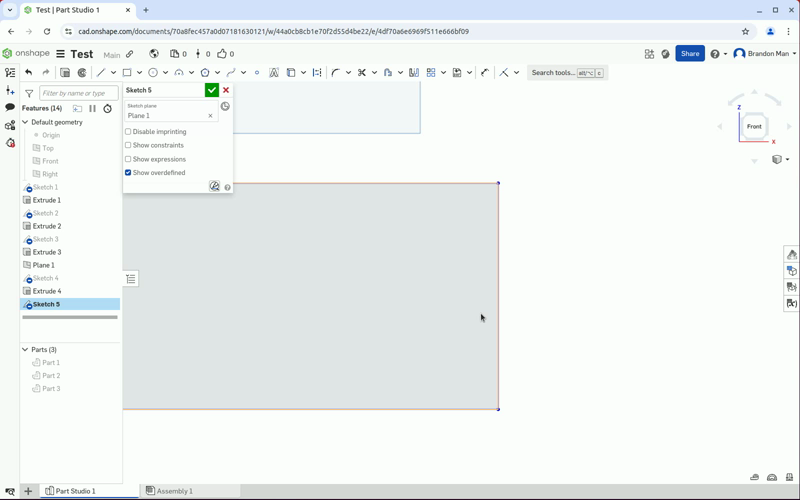
scroll(-6)
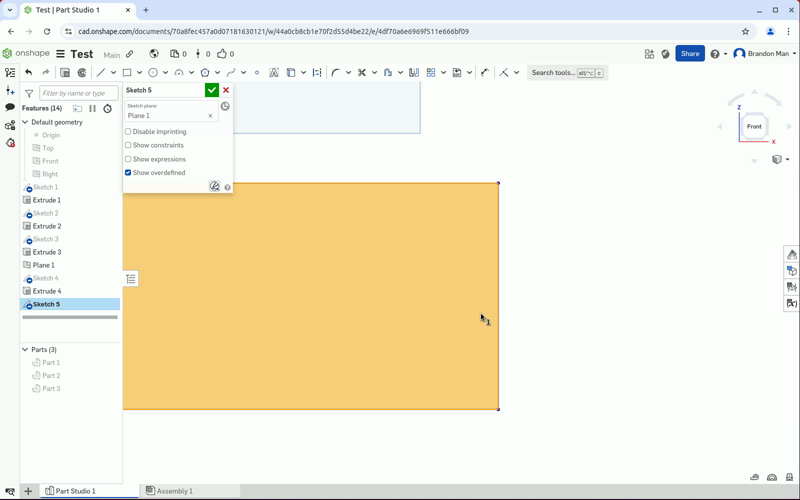
scroll(-6)
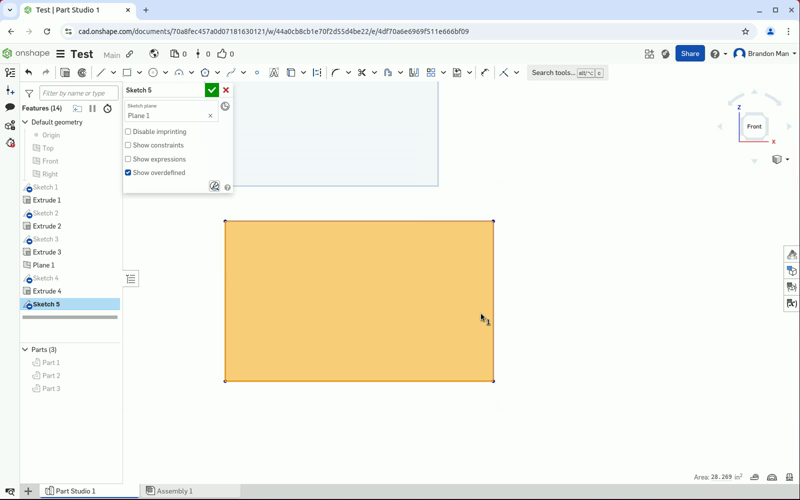
scroll(-6)
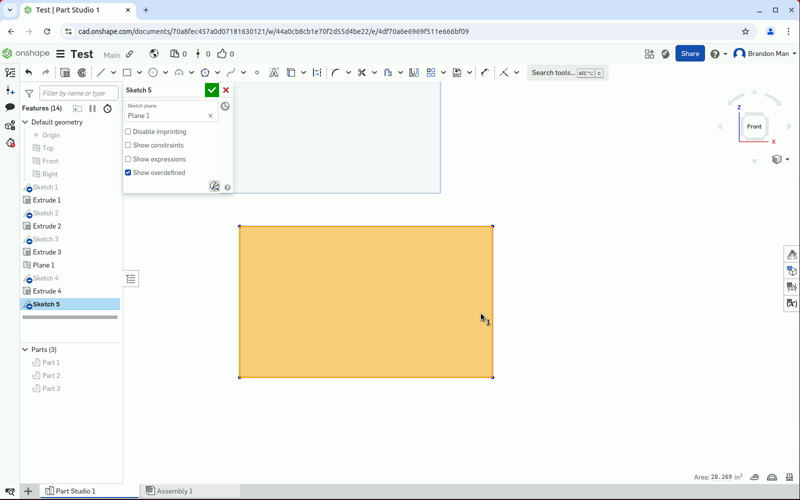
scroll(-6)
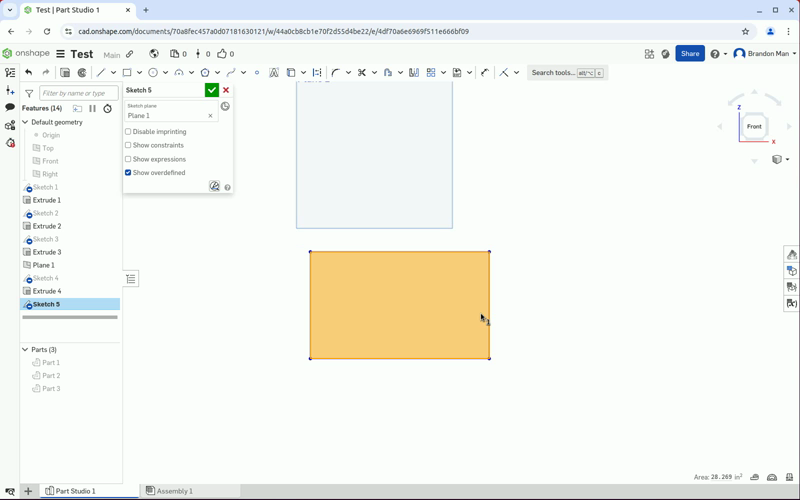
scroll(-6)
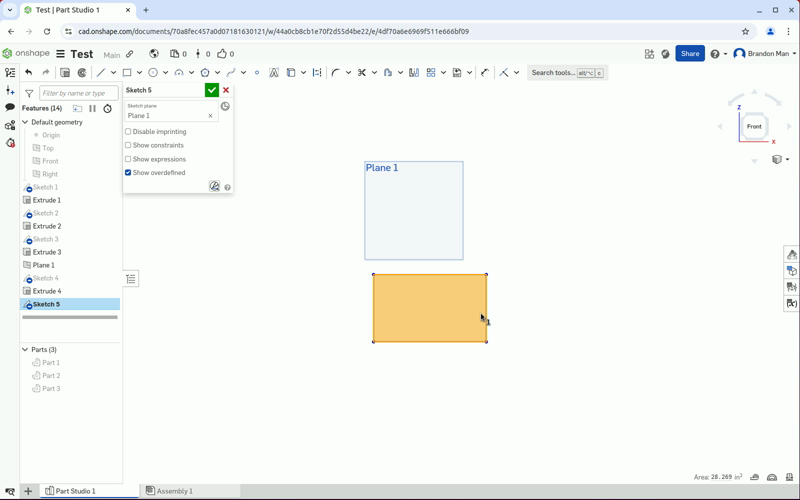
scroll(-6)
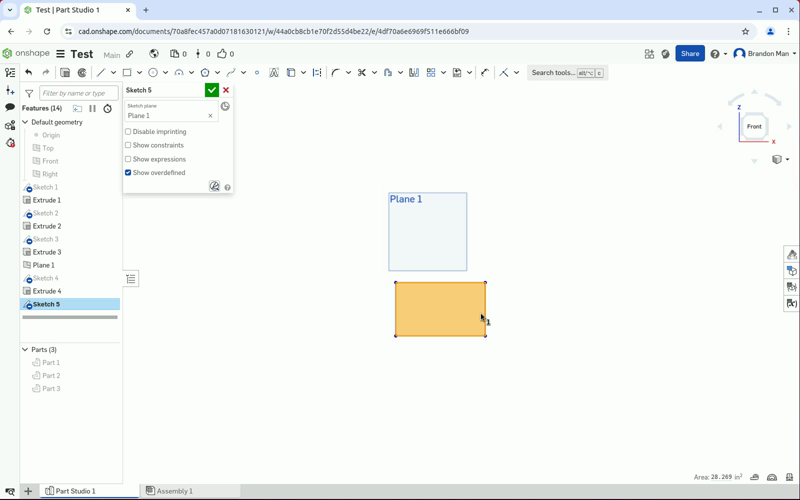
scroll(-6)
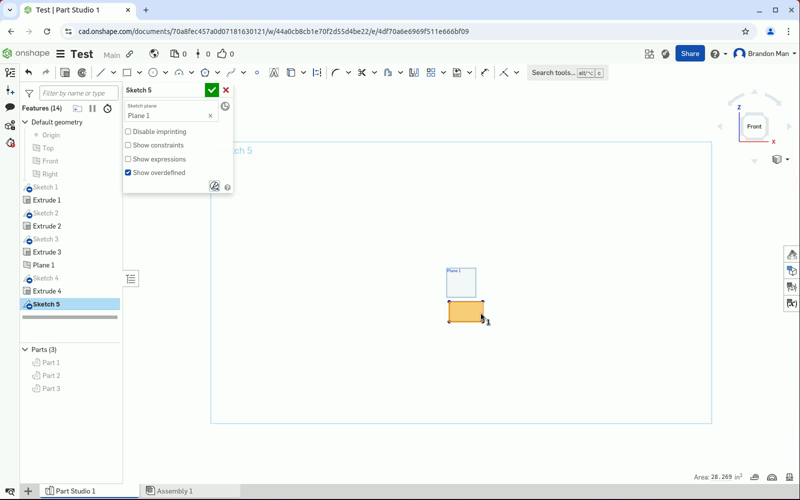
mouse_move(73, 352)
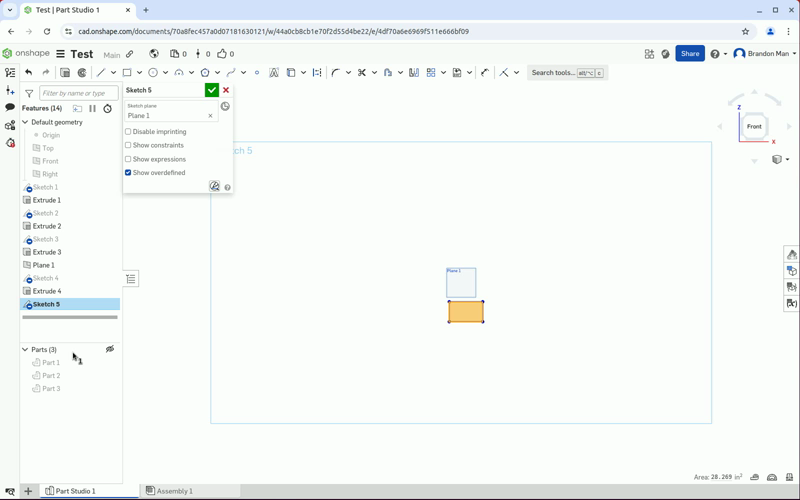
key(shift+y)
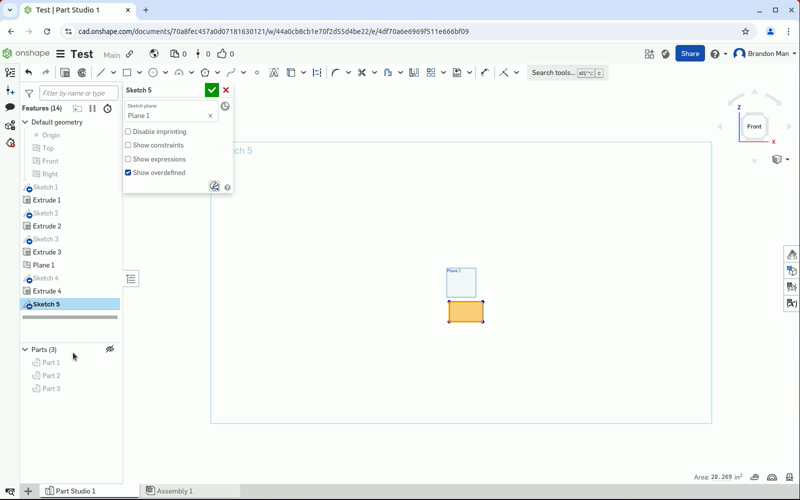
key(shift+e)
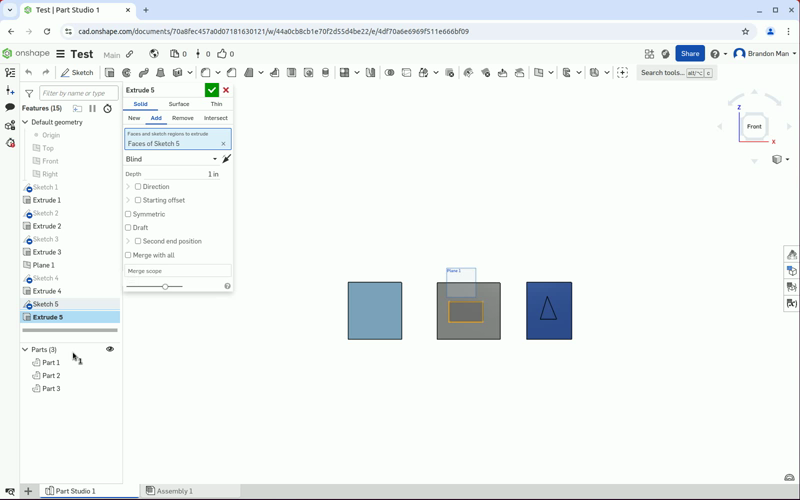
mouse_move(143, 106)
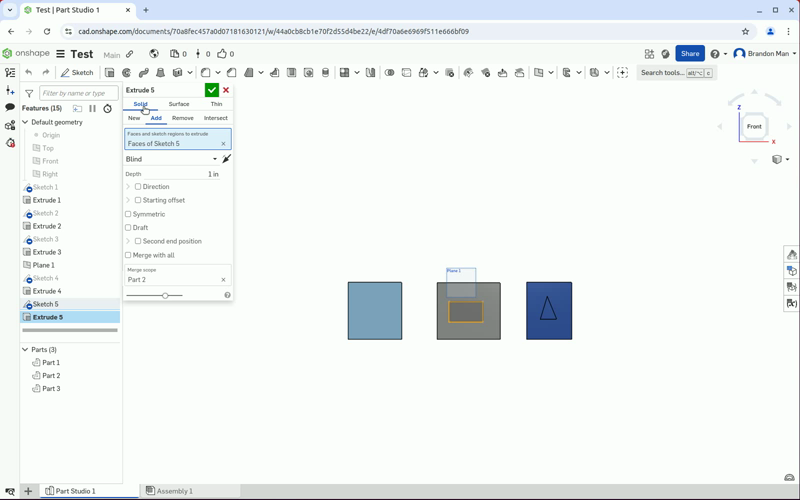
click(143, 106)
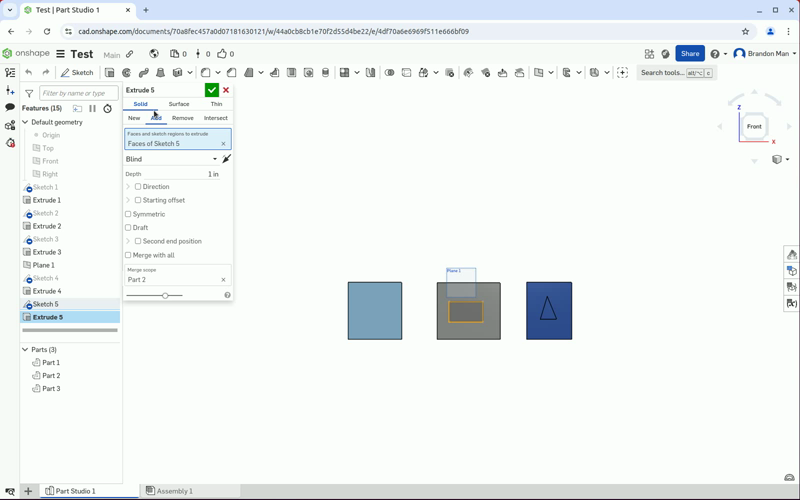
mouse_move(186, 120)
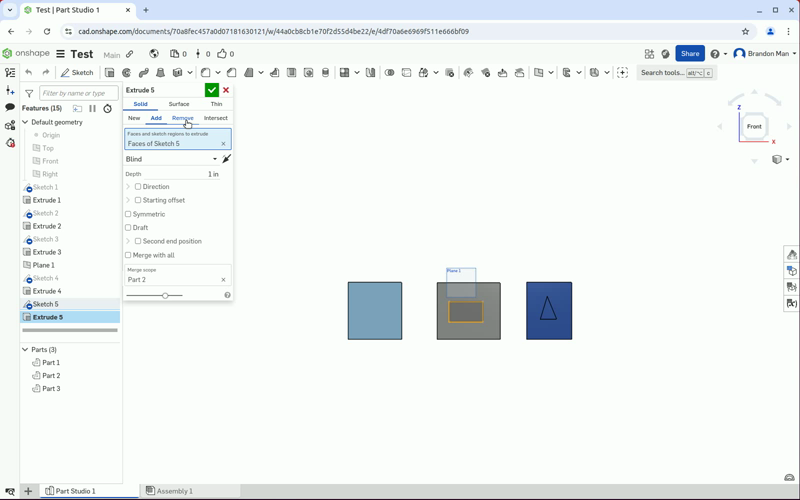
click(186, 120)
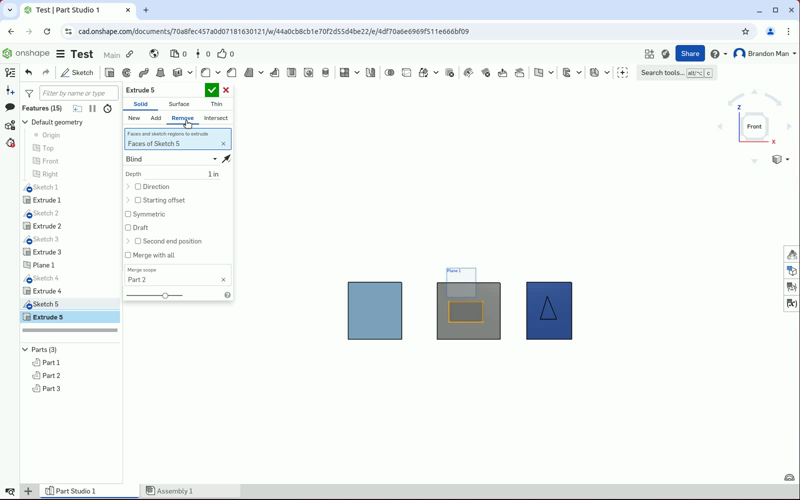
key(tab, 4)
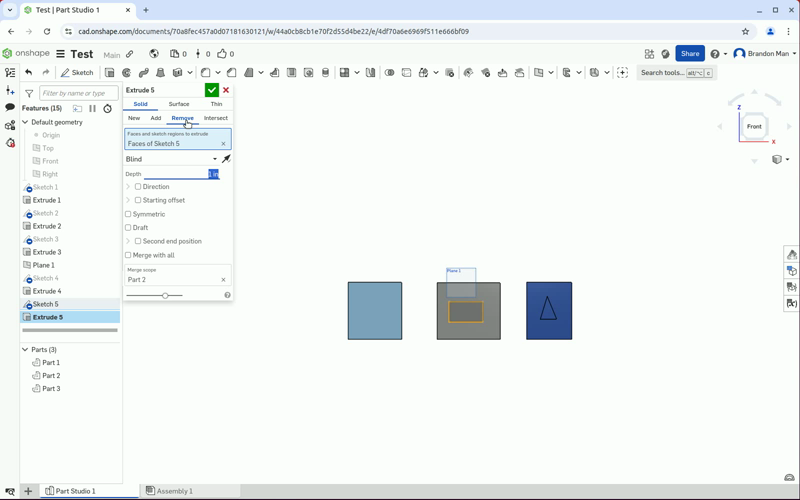
text(15.405)
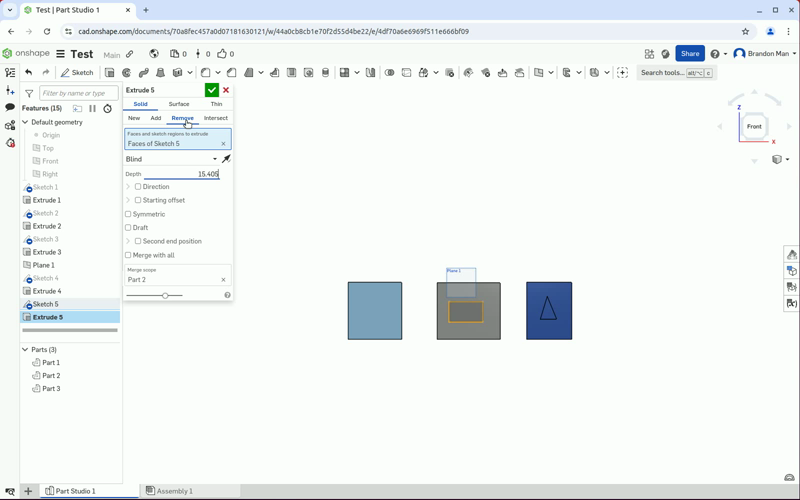
key(tab, 6)
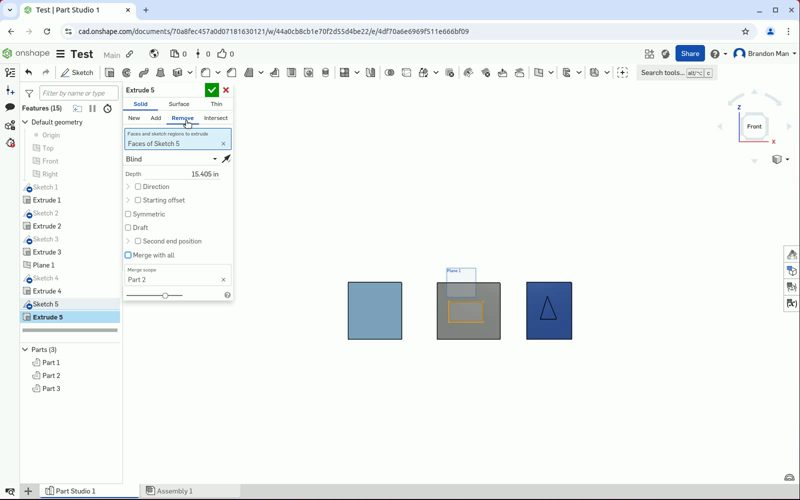
key(space)
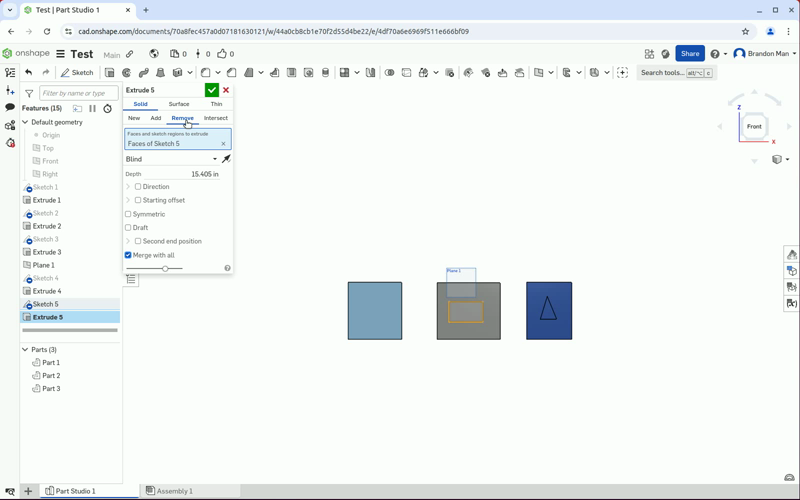
key(enter)
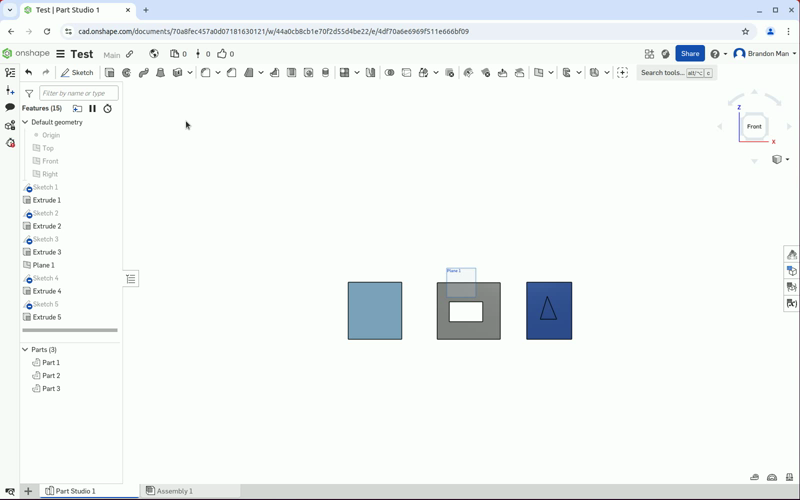
key(shift+h)
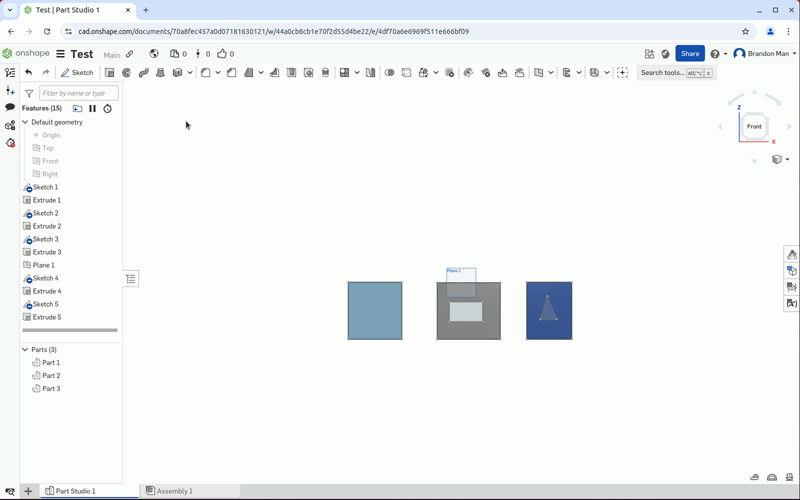
key(shift+h)
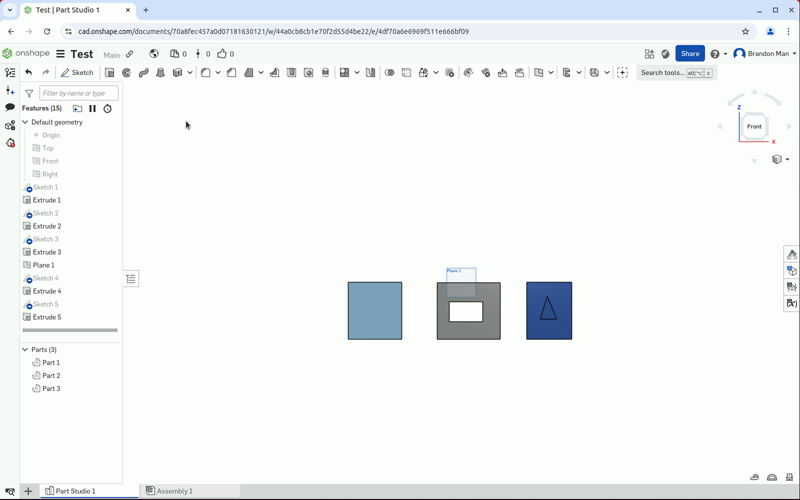
mouse_move(73, 189)
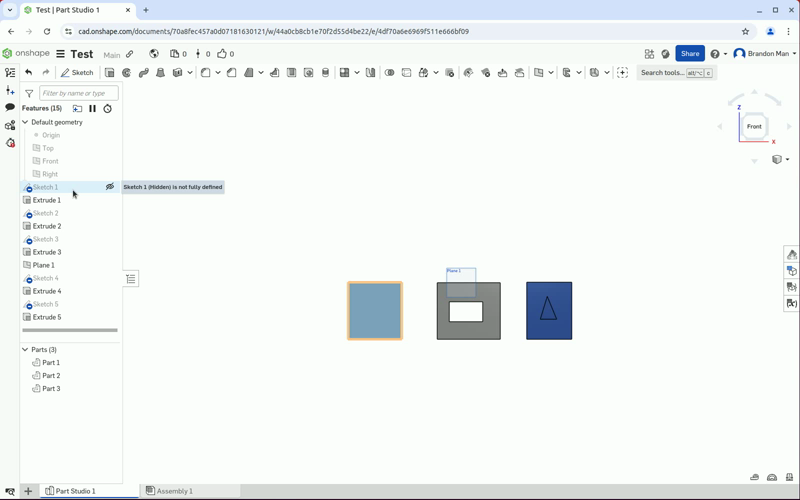
click(73, 189)
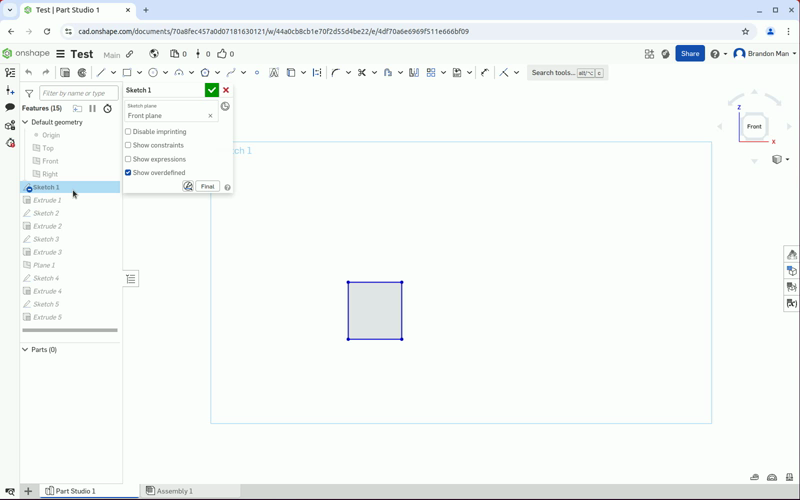
mouse_move(229, 92)
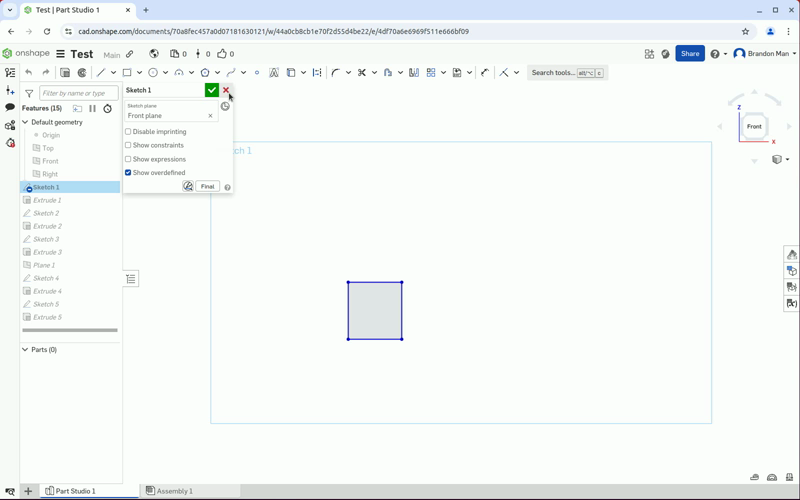
click(229, 92)
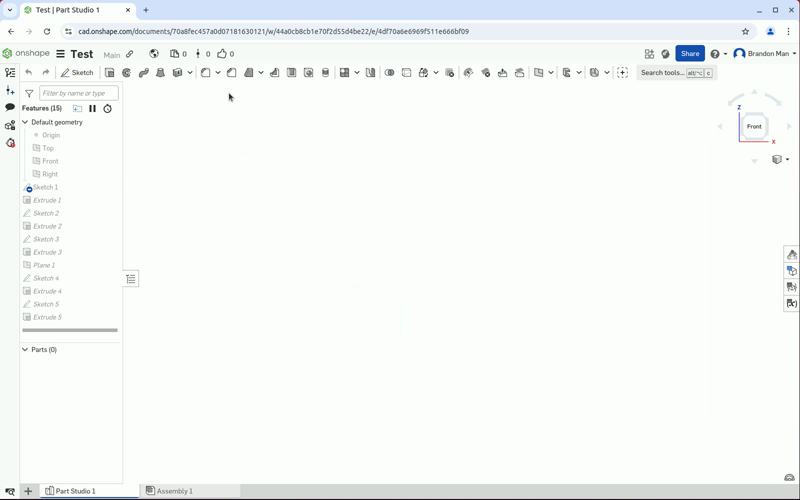
key(shift+s)
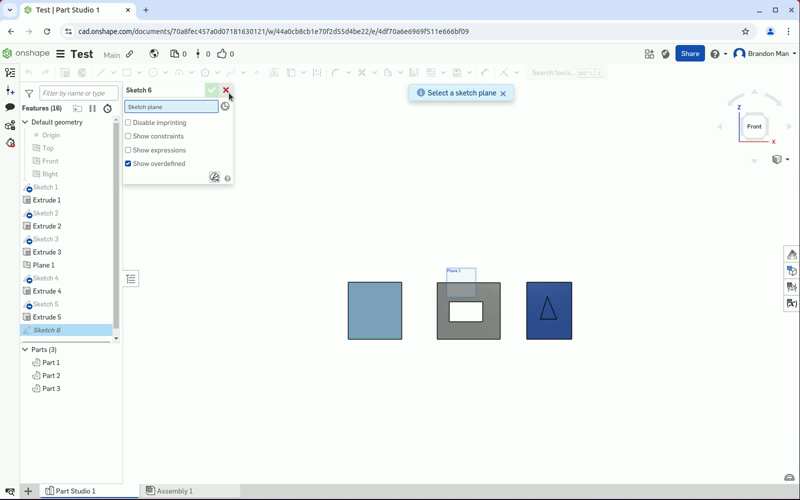
mouse_move(69, 267)
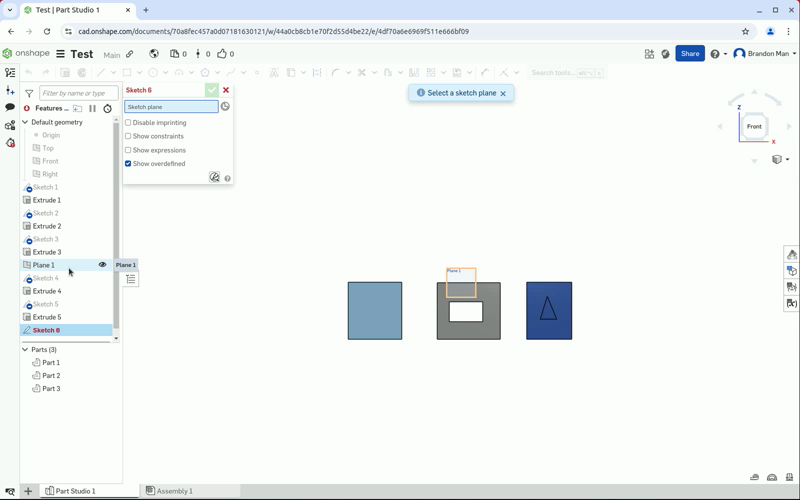
click(69, 267)
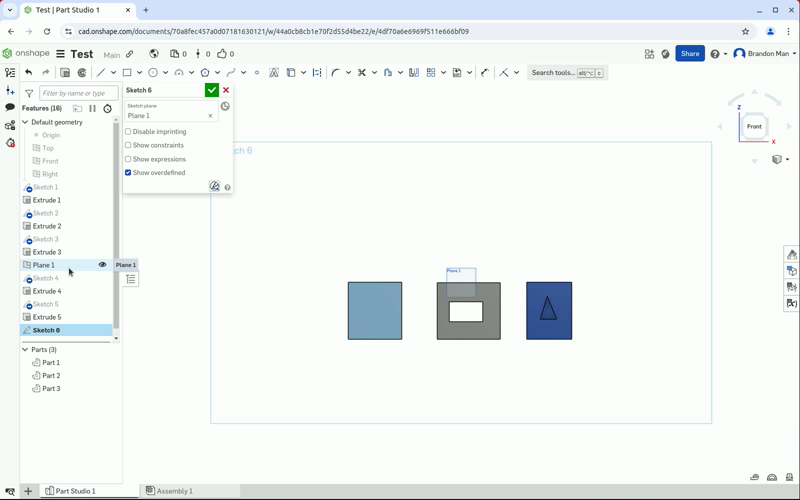
mouse_move(73, 352)
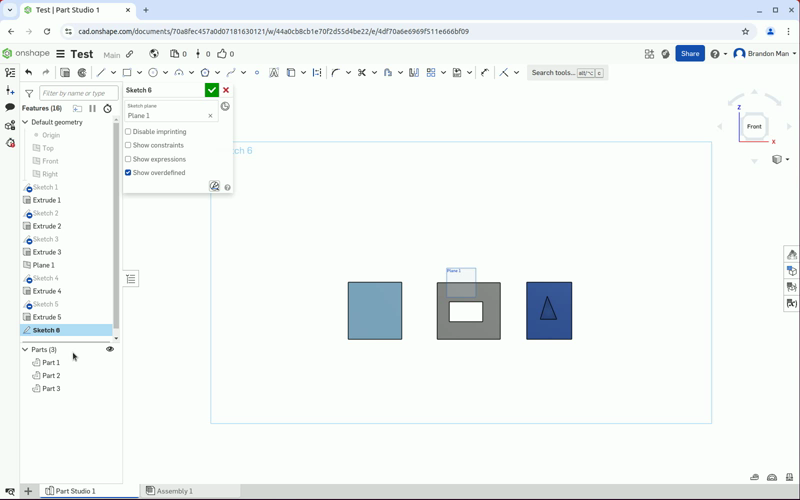
key(y)
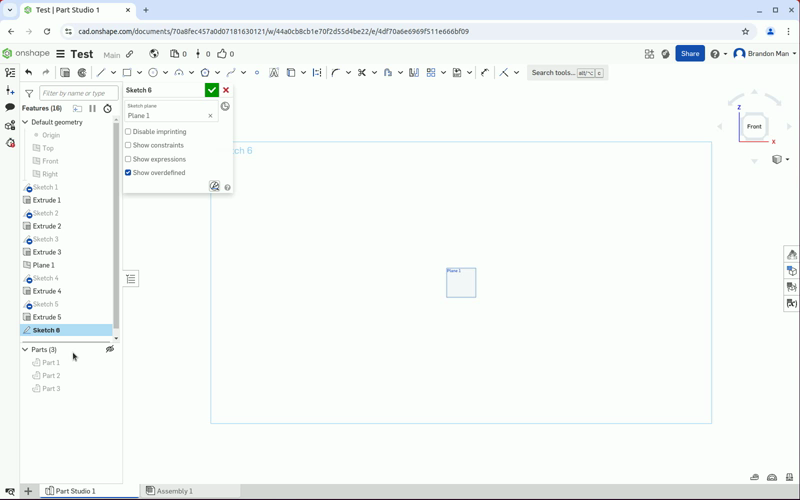
key(c)
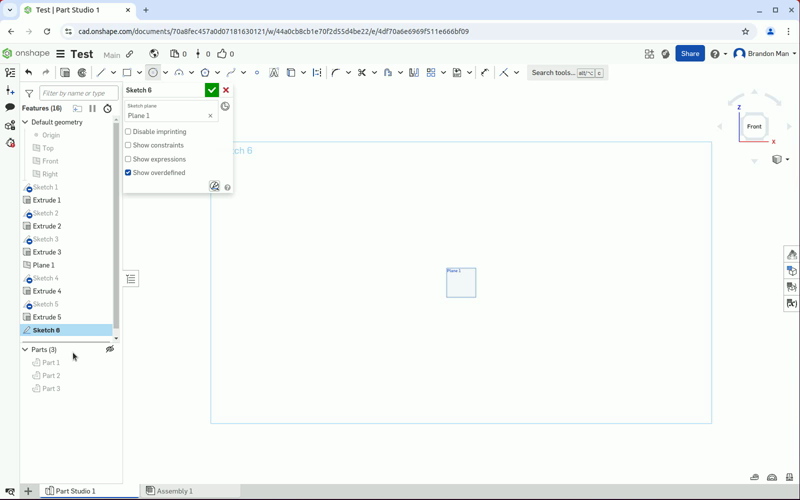
key_down(shift)
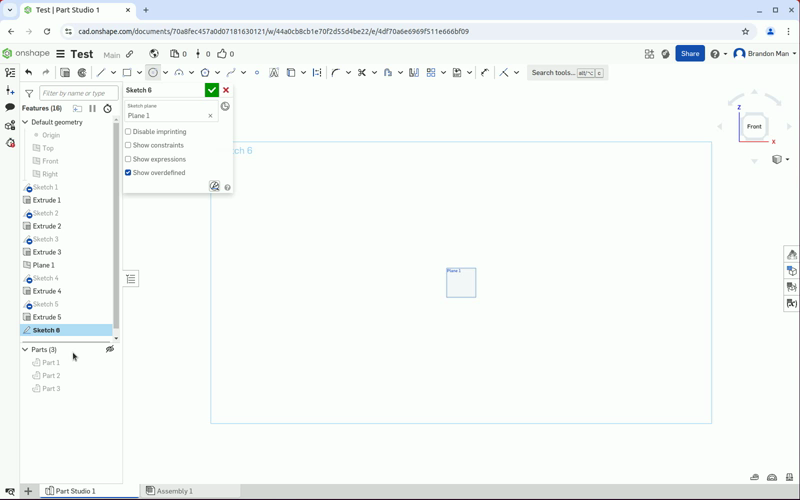
mouse_move(373, 311)
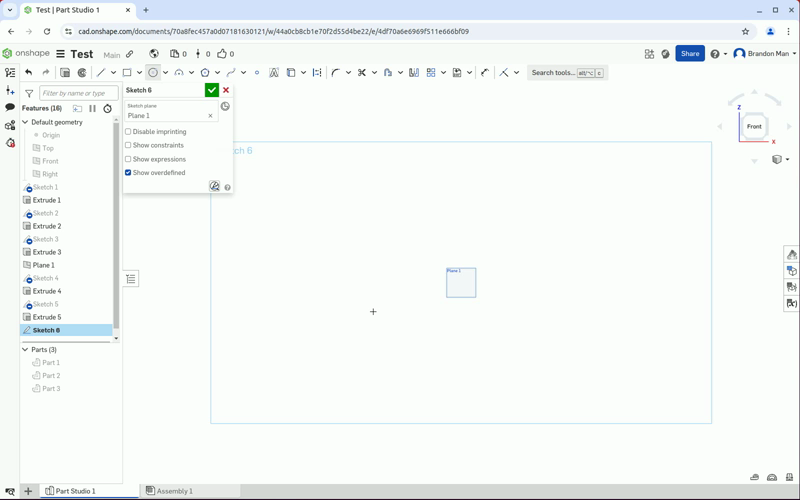
click(373, 311)
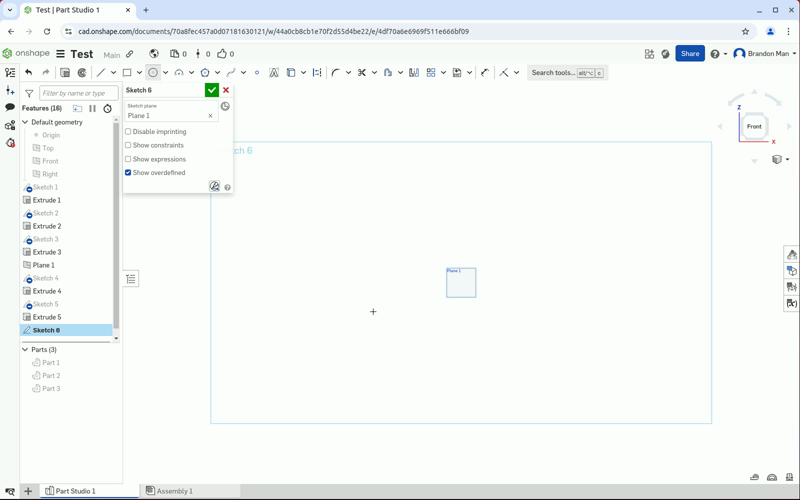
key_up(shift)
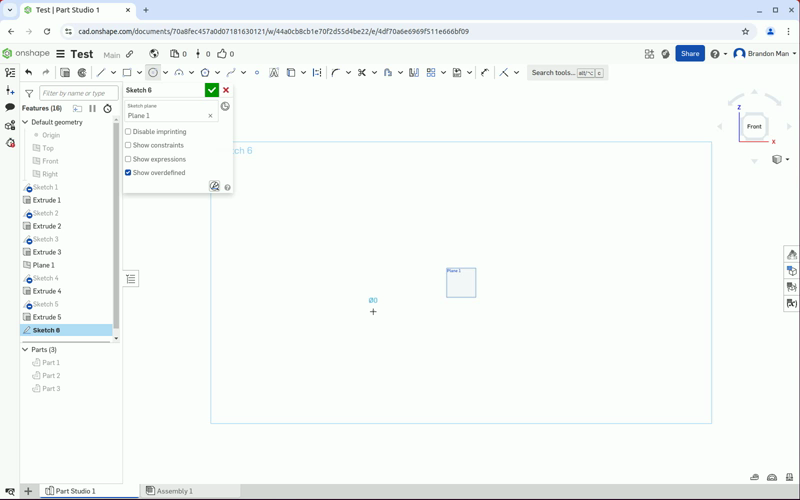
mouse_move(389, 311)
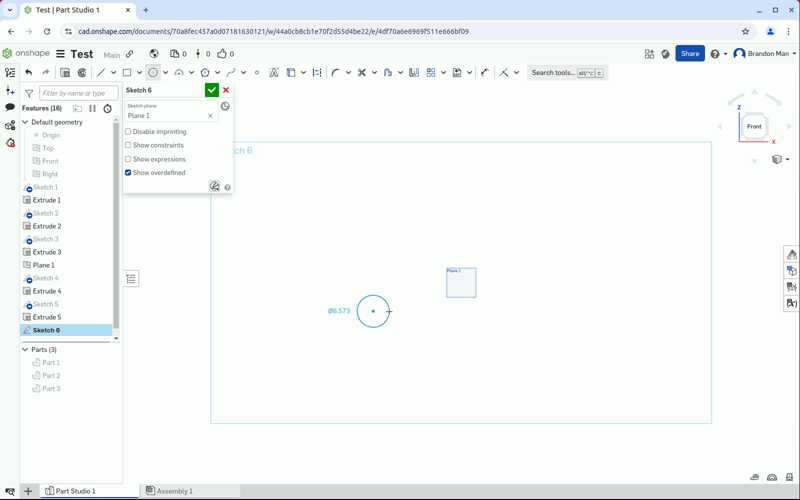
click(389, 311)
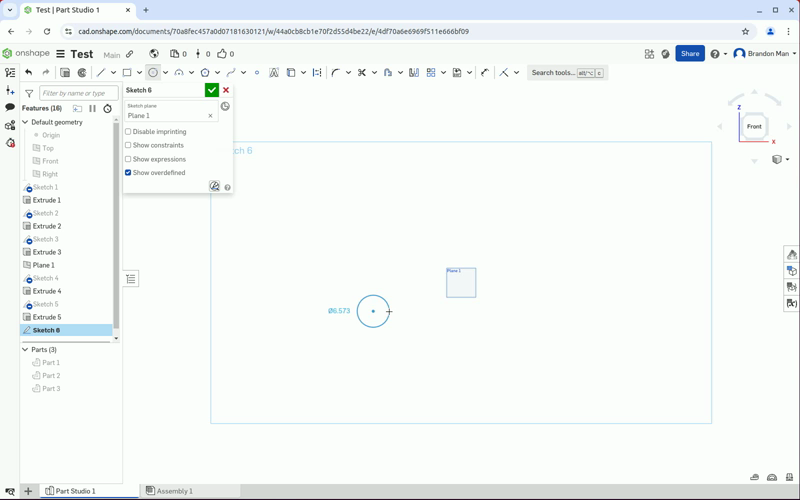
key(esc)
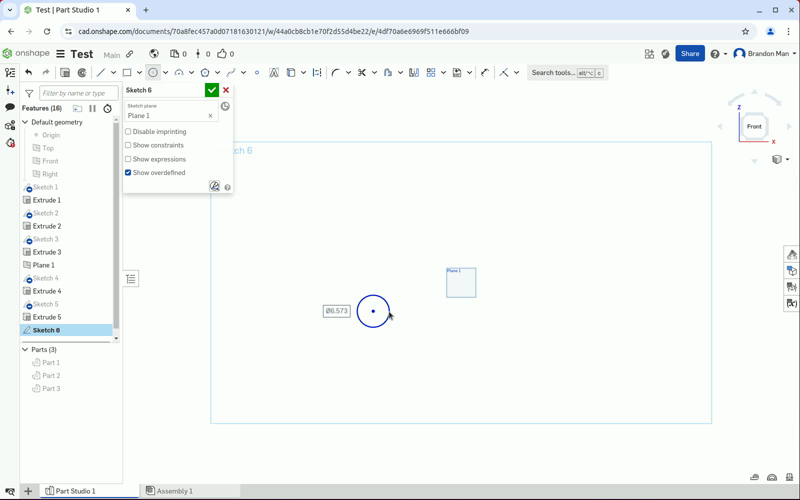
mouse_move(371, 304)
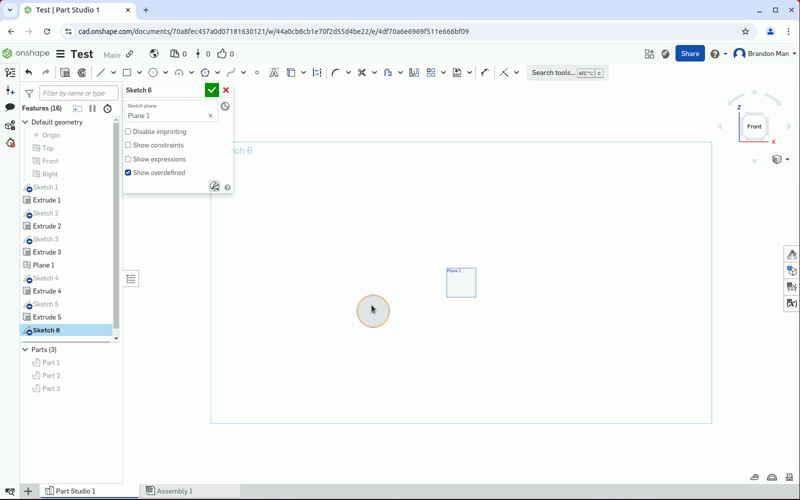
scroll(6)
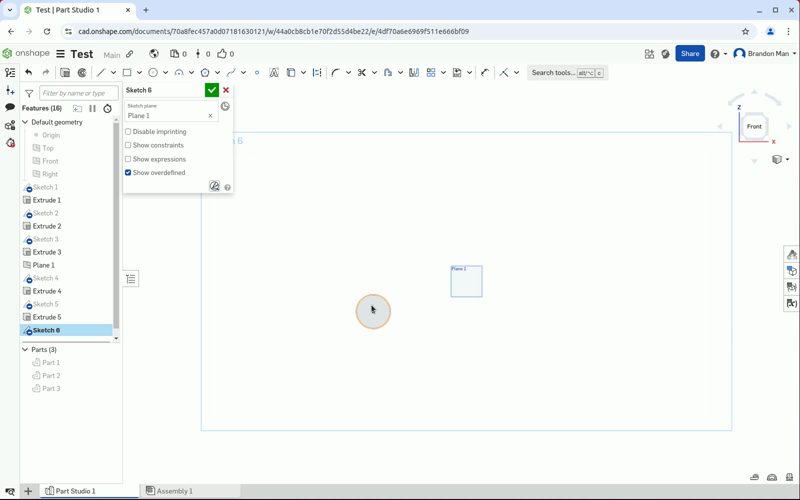
scroll(6)
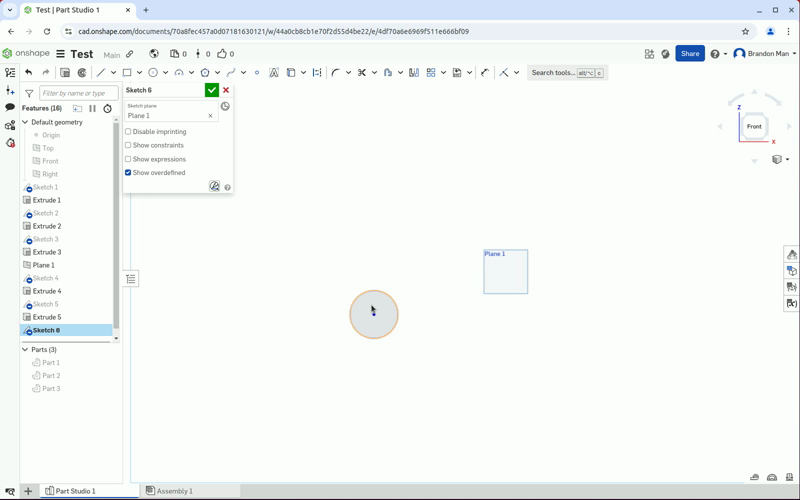
scroll(6)
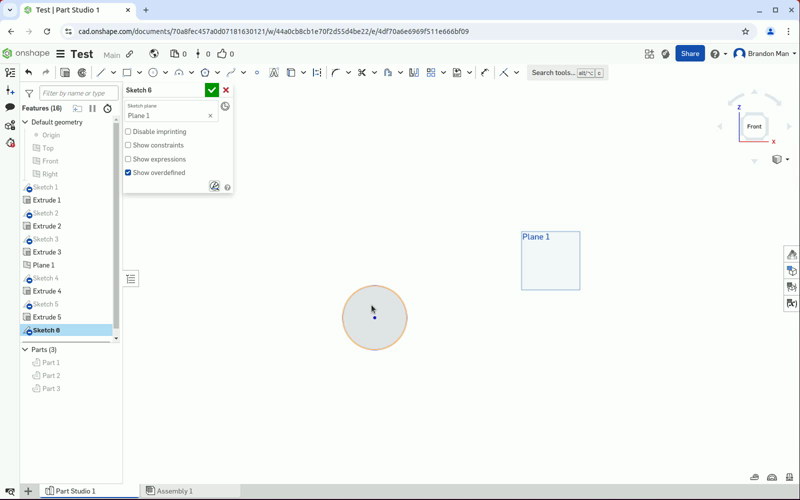
scroll(6)
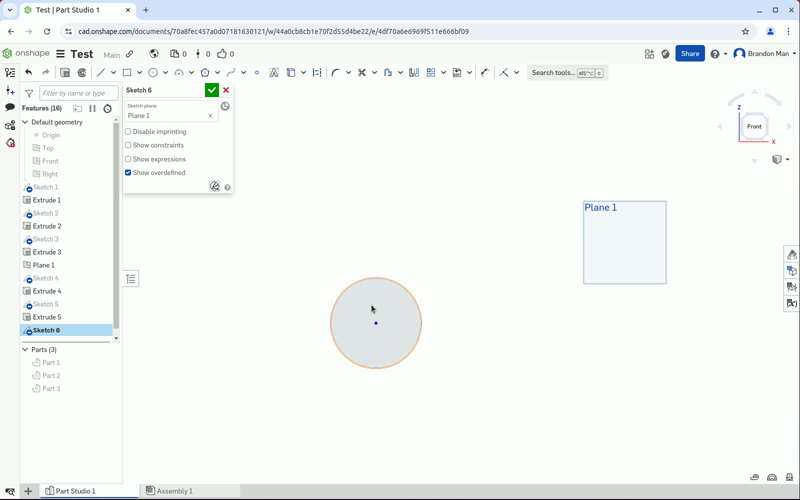
scroll(6)
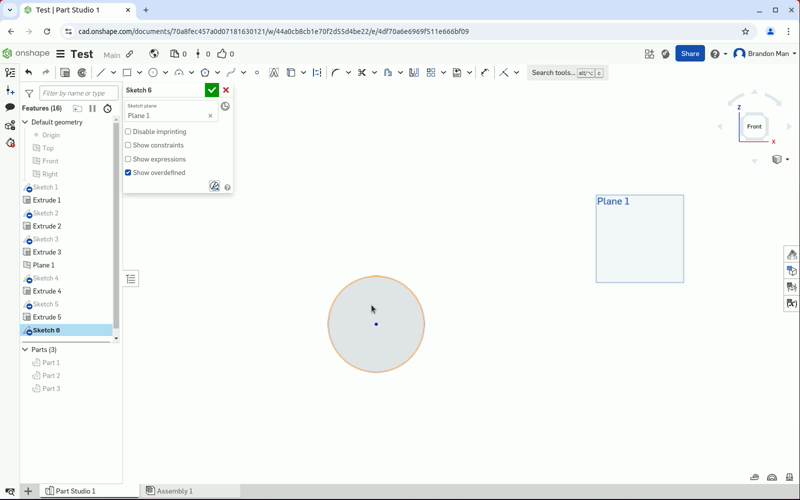
scroll(6)
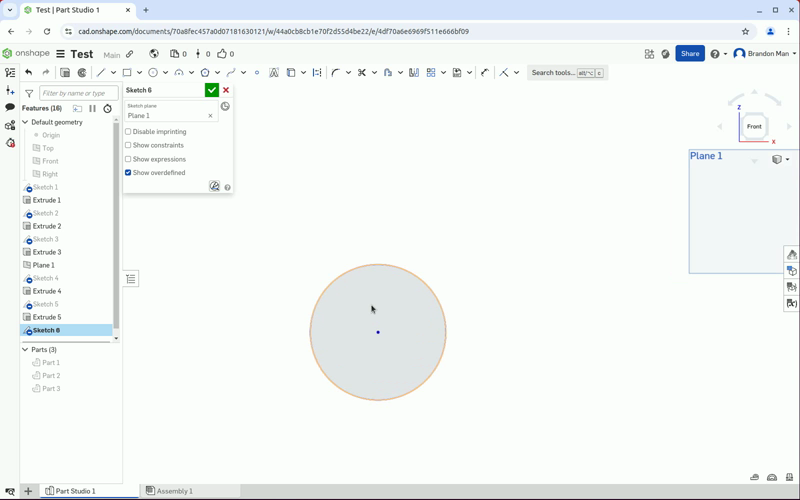
scroll(6)
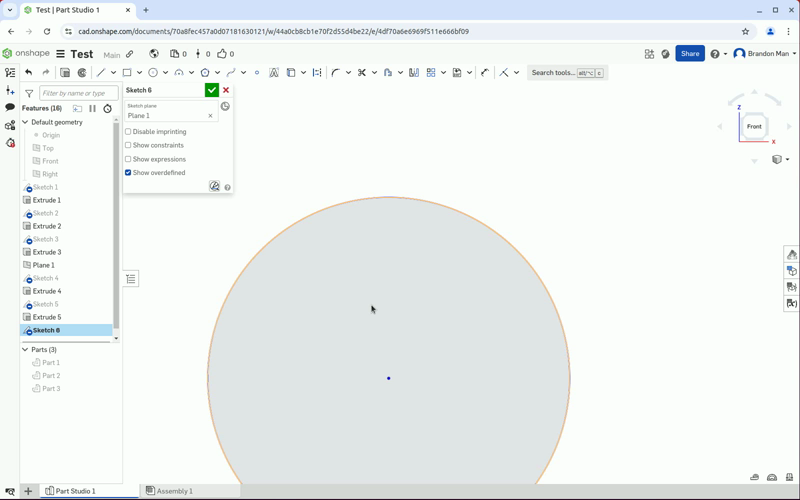
click(371, 304)
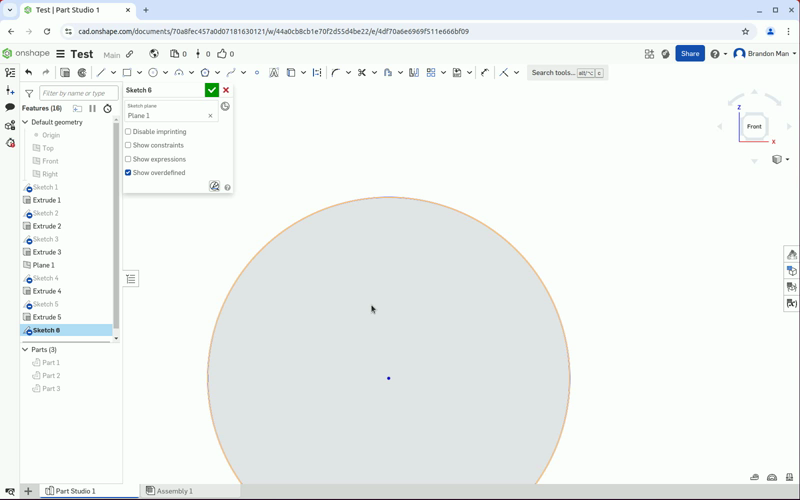
scroll(-6)
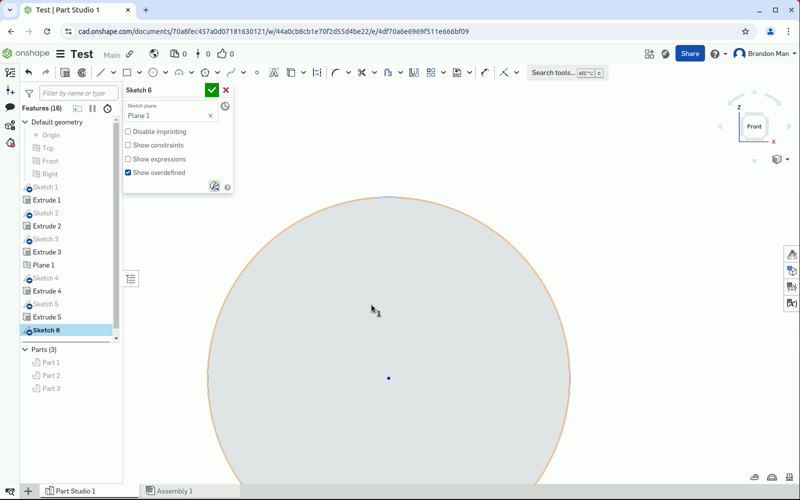
scroll(-6)
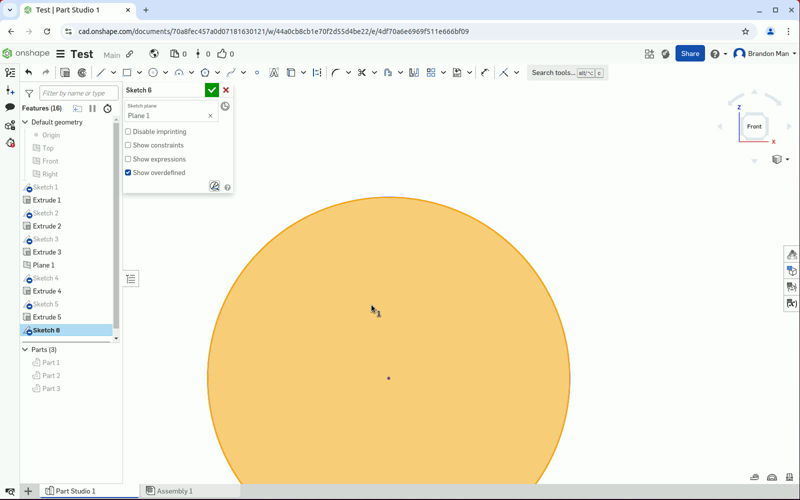
scroll(-6)
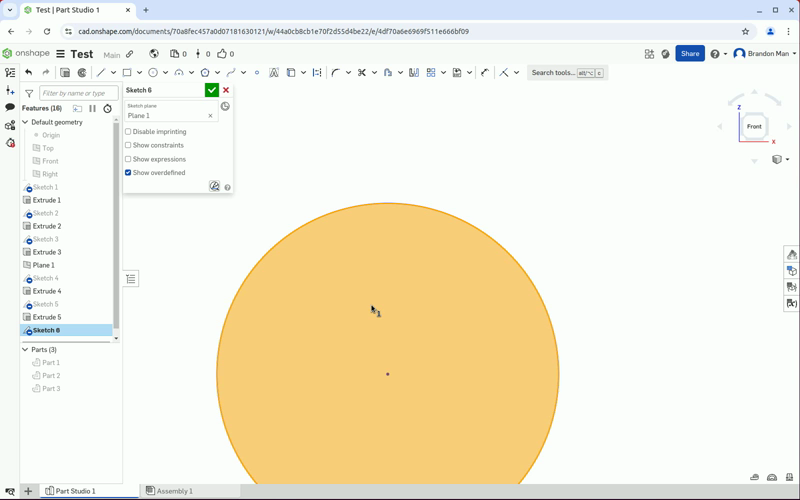
scroll(-6)
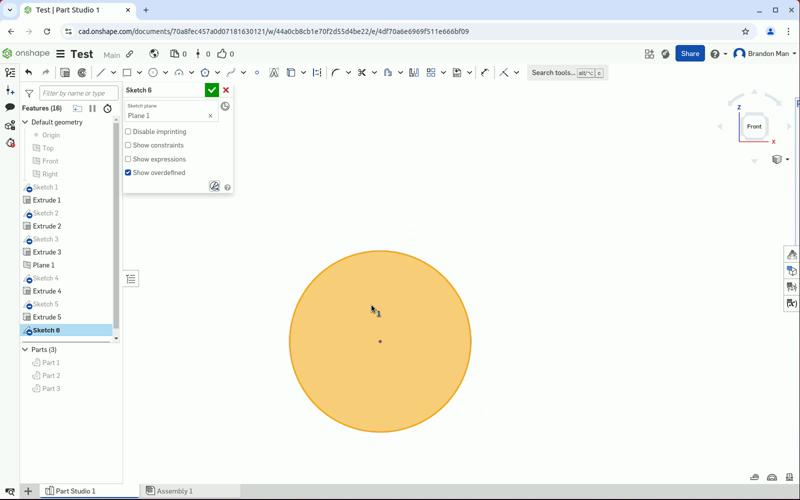
scroll(-6)
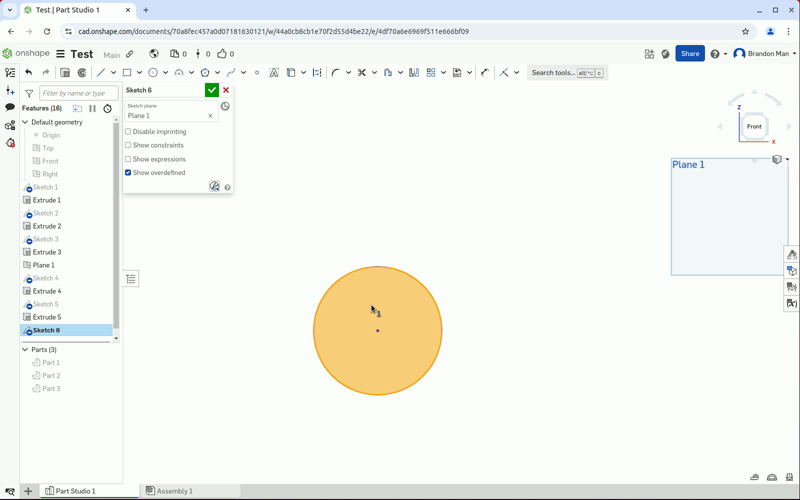
scroll(-6)
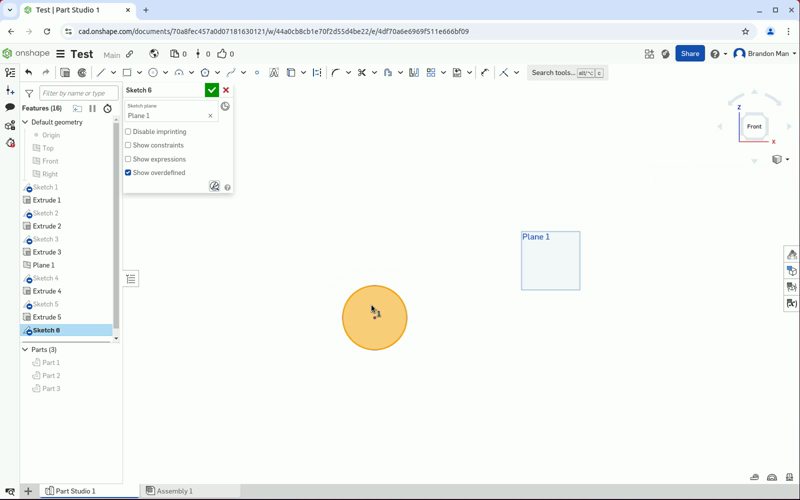
scroll(-6)
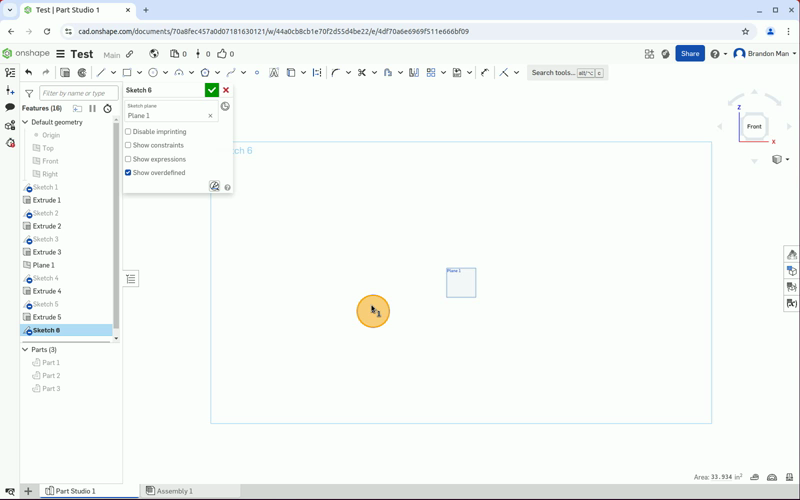
mouse_move(73, 352)
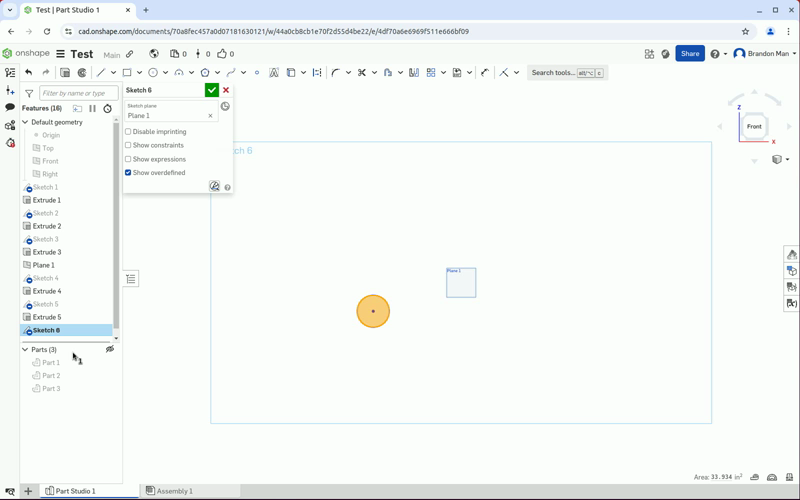
key(shift+y)
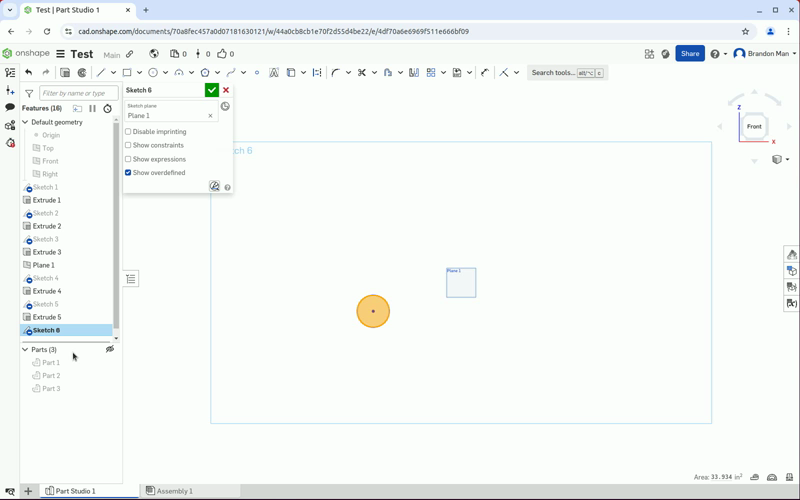
key(shift+e)
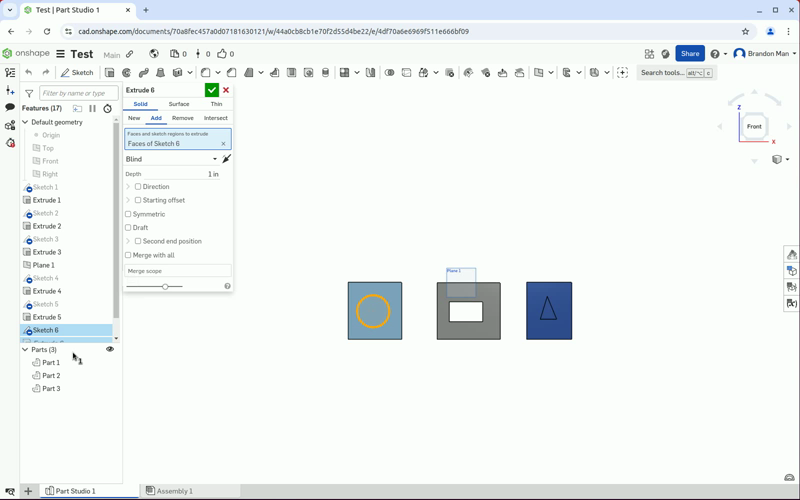
mouse_move(143, 106)
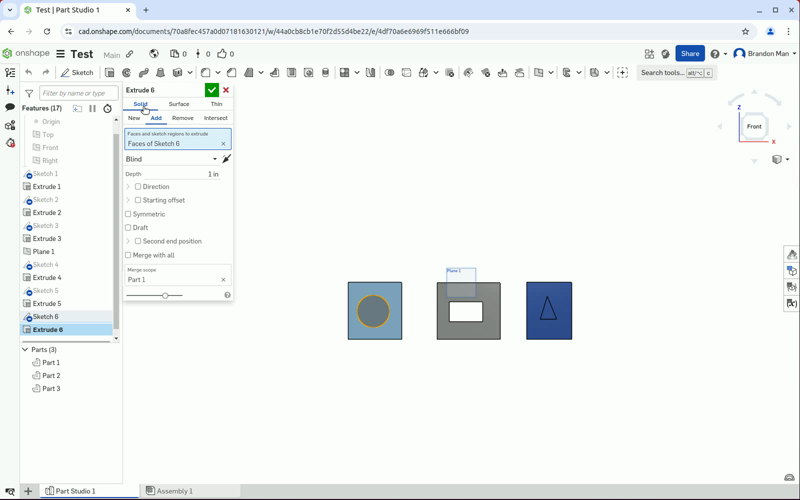
click(143, 106)
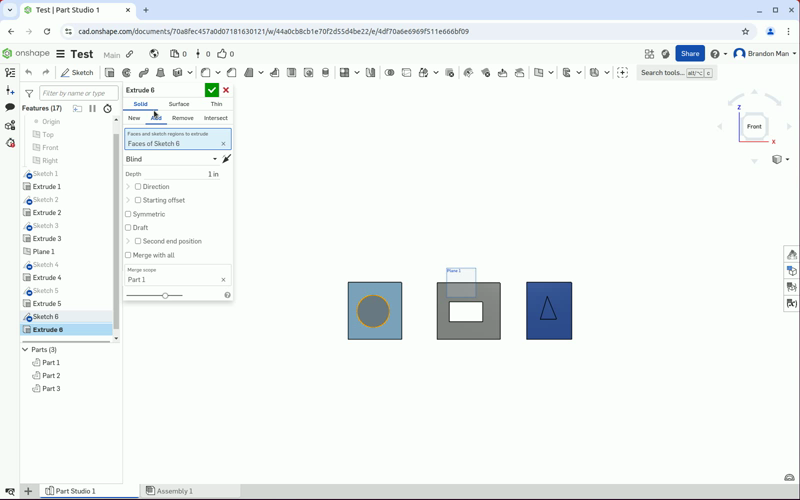
mouse_move(186, 120)
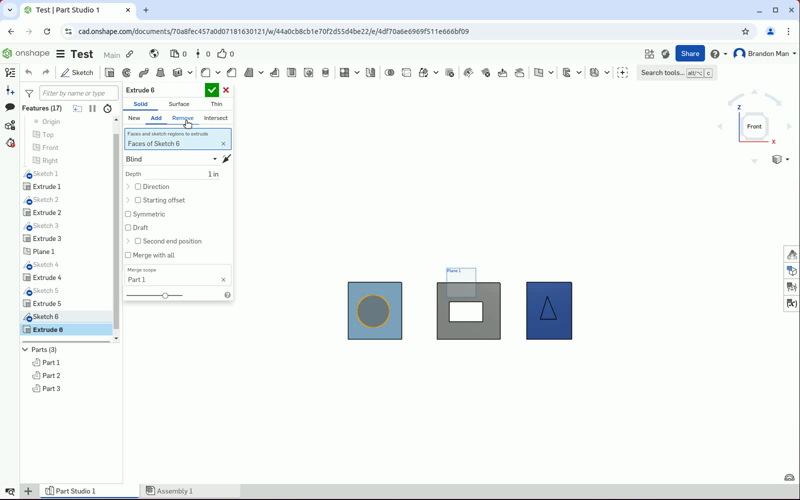
click(186, 120)
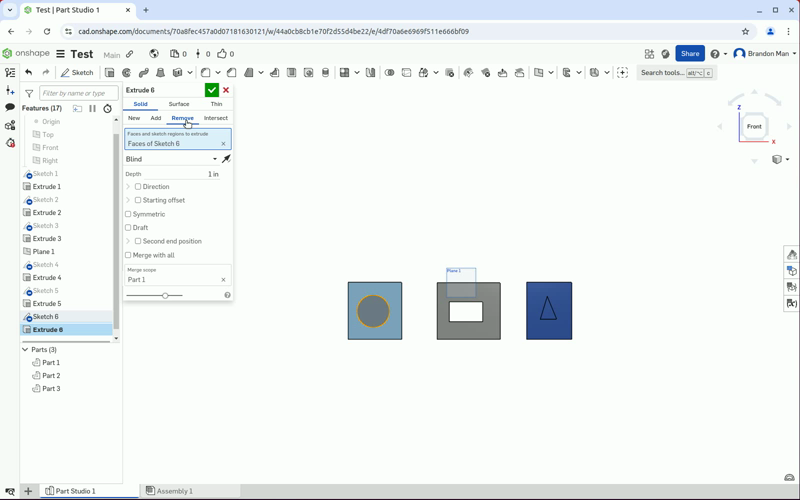
key(tab, 4)
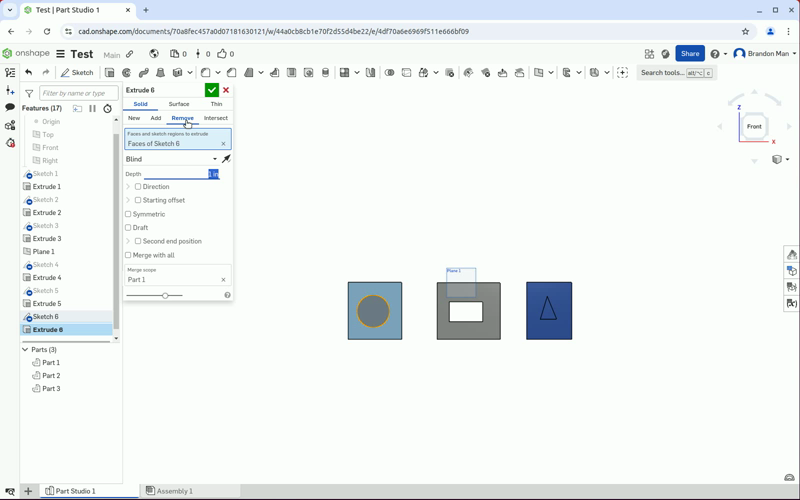
text(7.703)
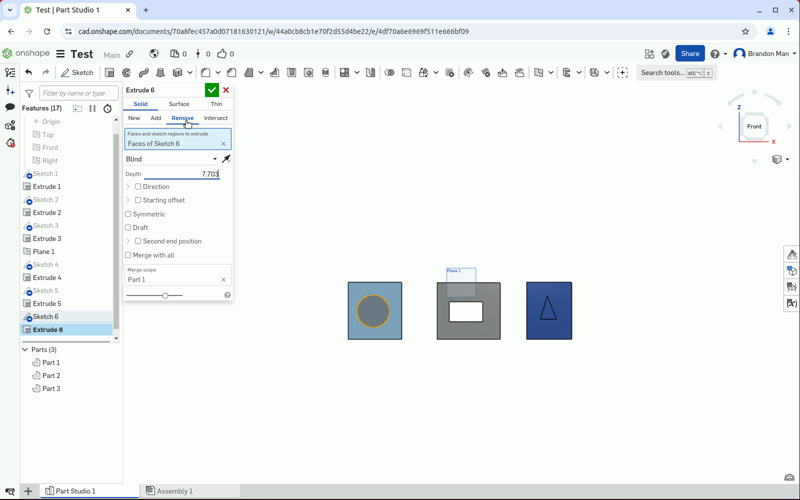
key(tab, 6)
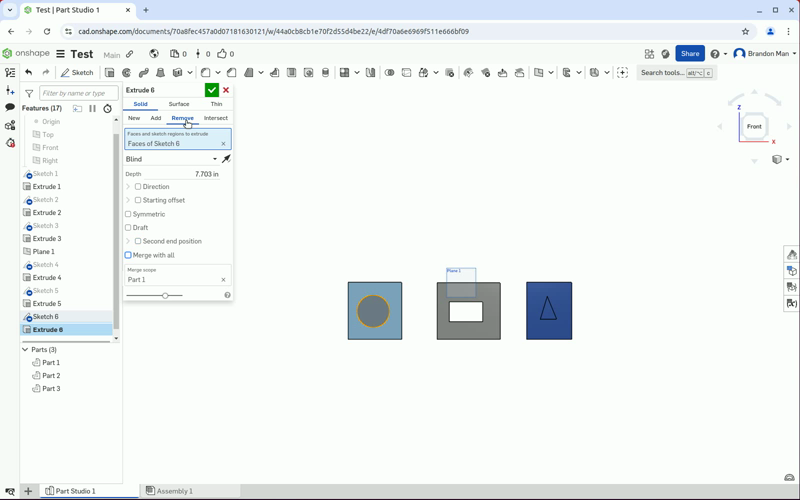
key(space)
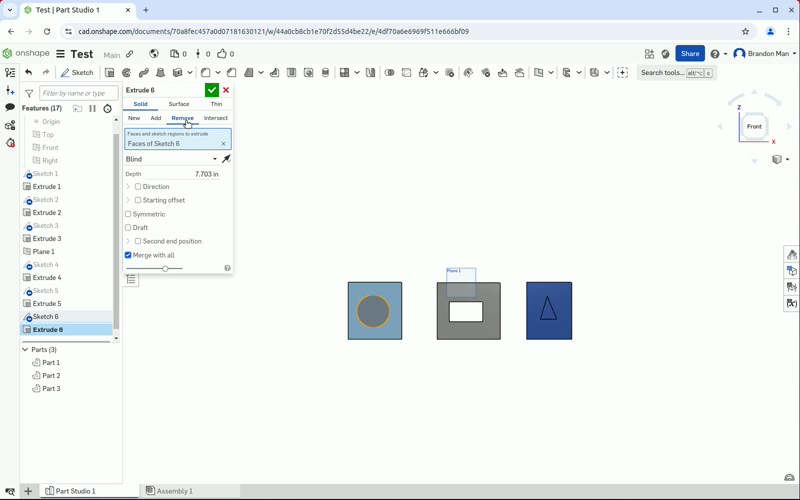
key(enter)
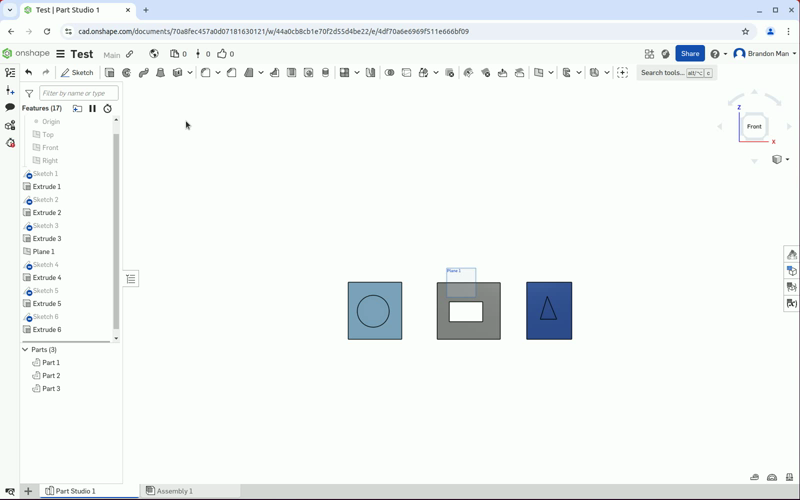
key(shift+h)
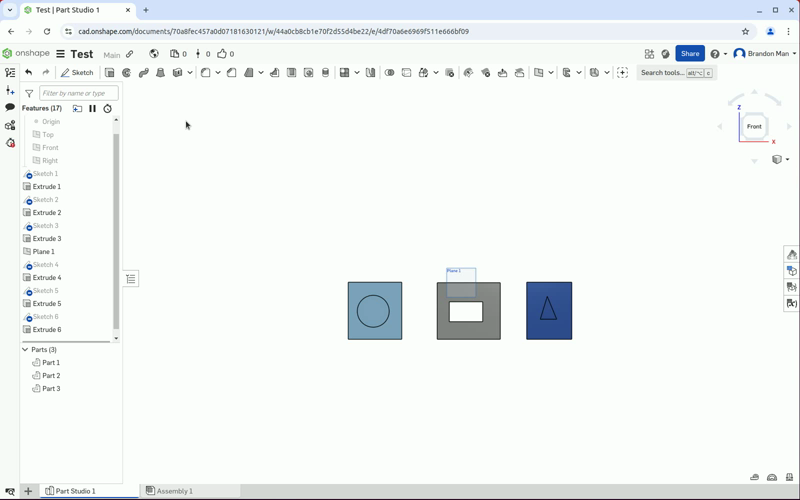
key(shift+h)
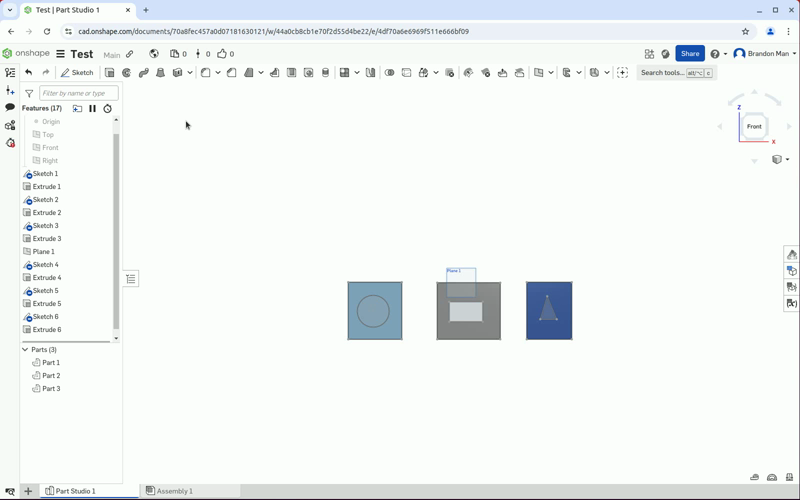
key(shift+7)
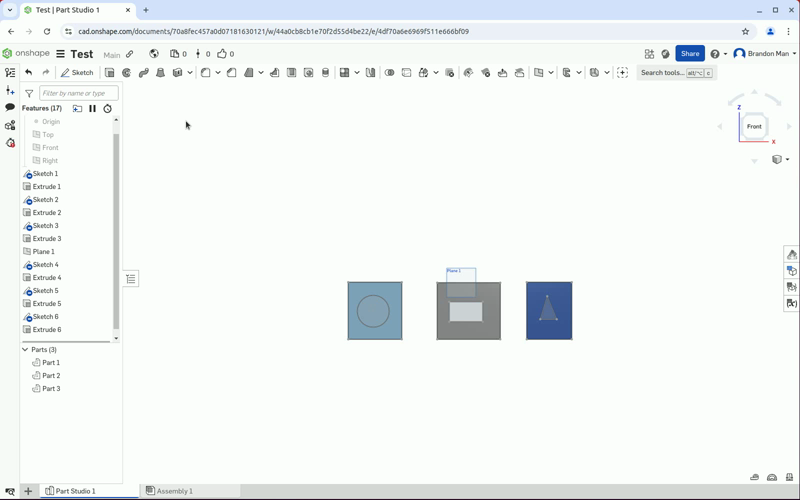
key(left, 2)
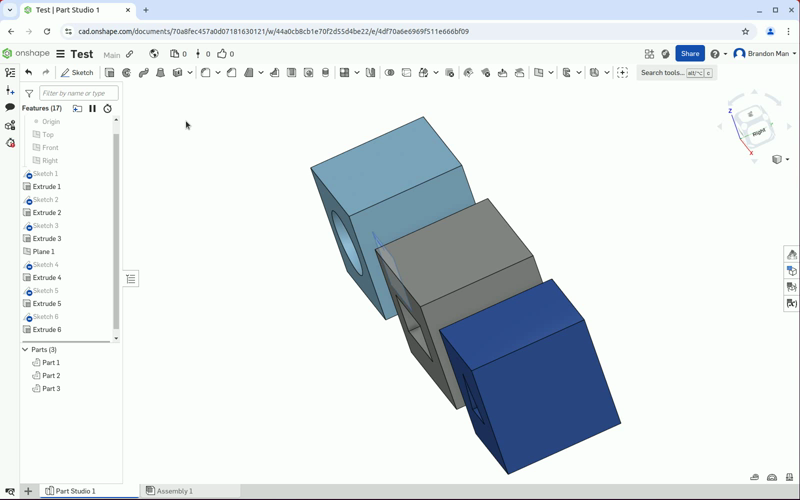
key(down, 2)
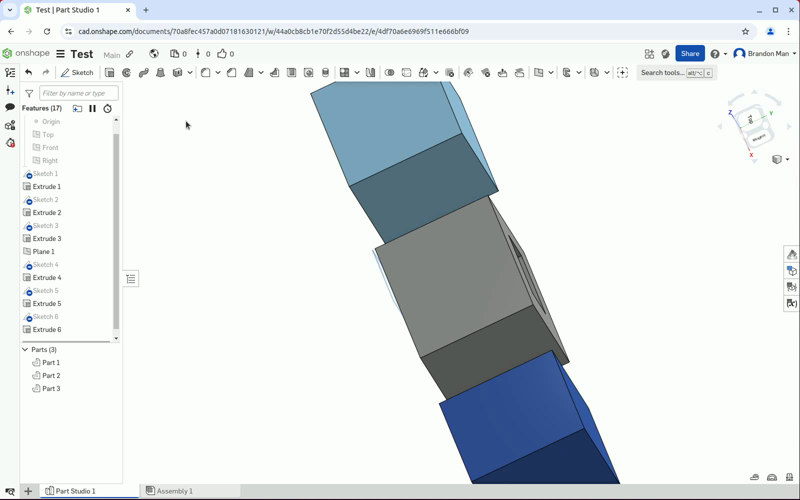
key(up, 2)
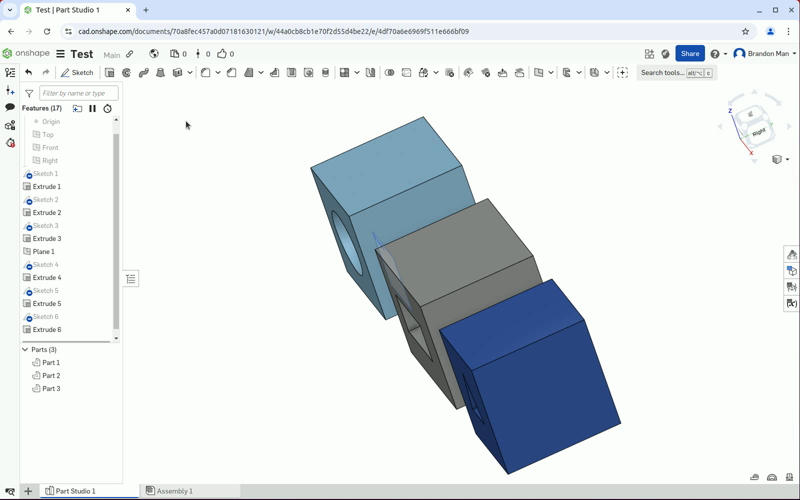
key(right, 2)
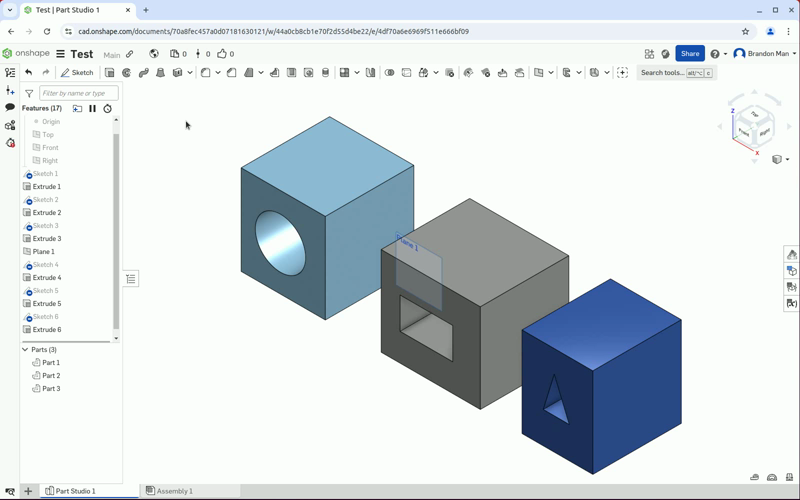
mouse_move(69, 176)
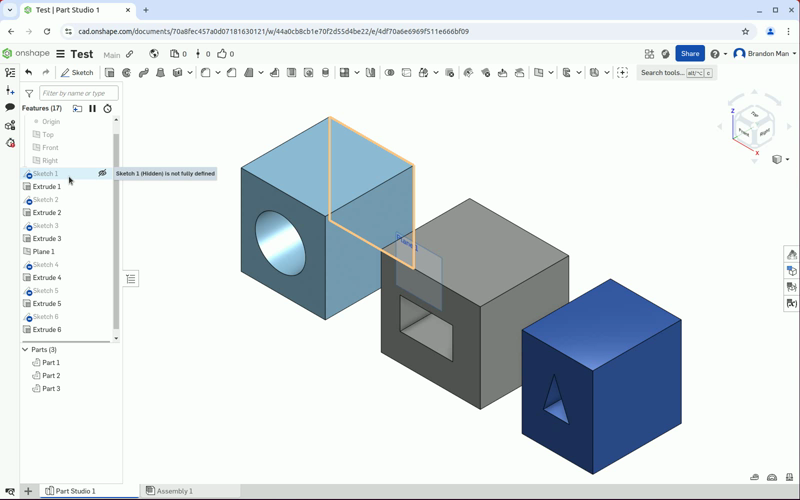
click(69, 176)